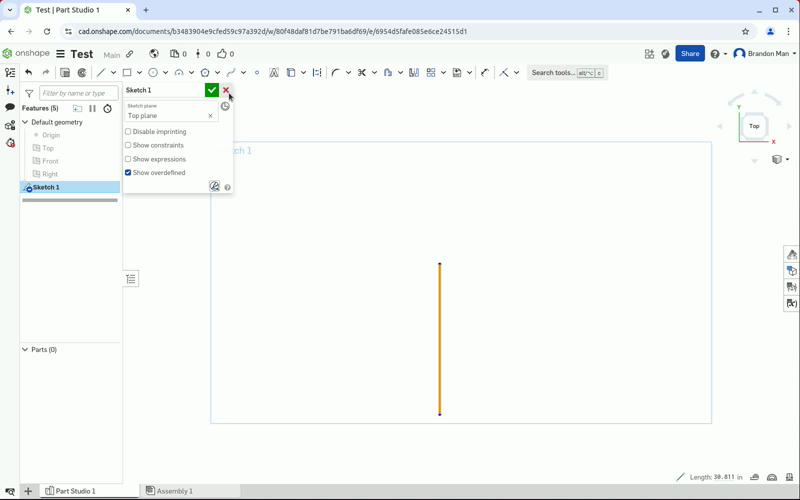
key(shift+h)
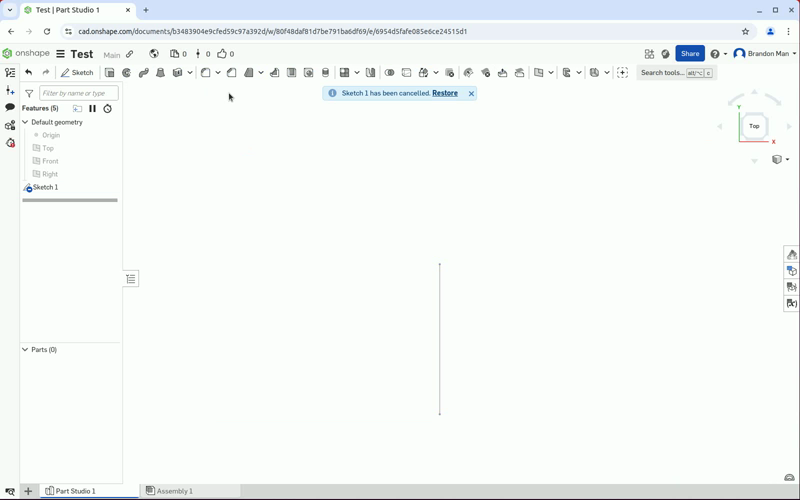
key(shift+s)
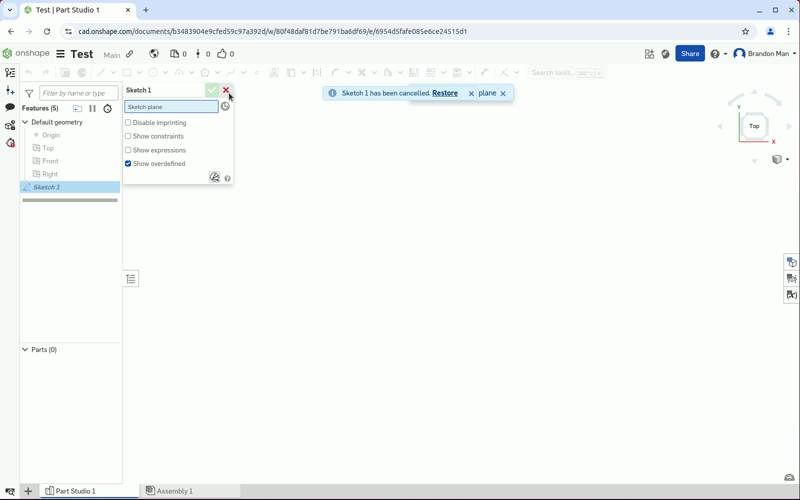
mouse_move(73, 150)
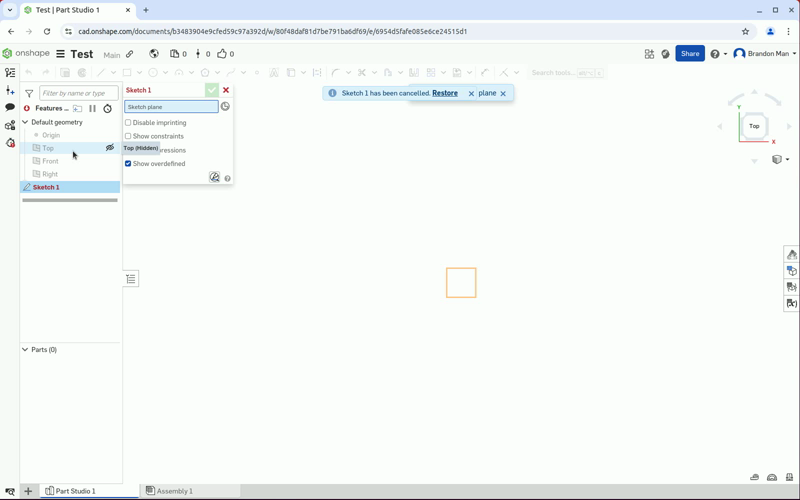
click(73, 150)
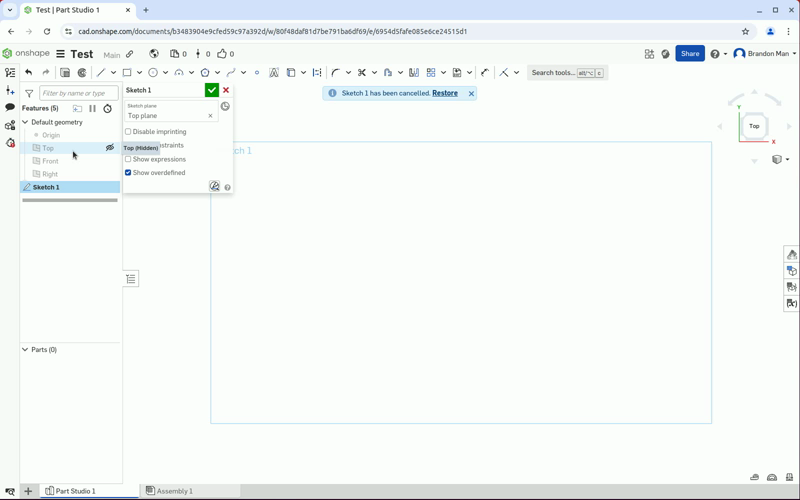
mouse_move(73, 352)
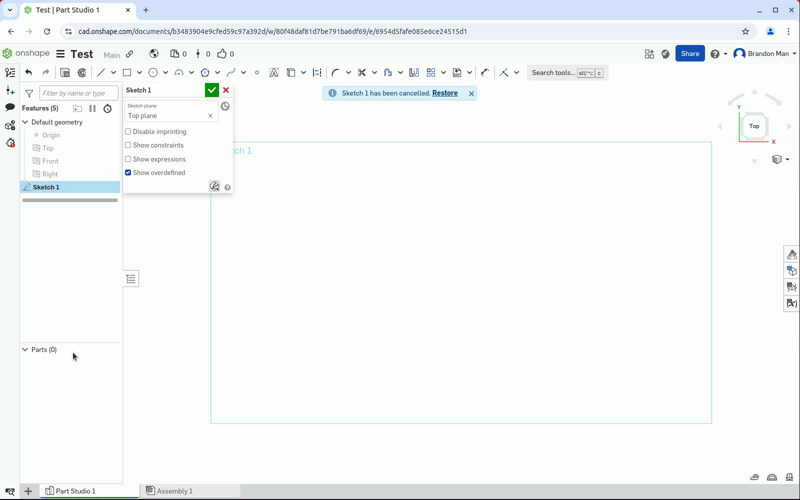
key(y)
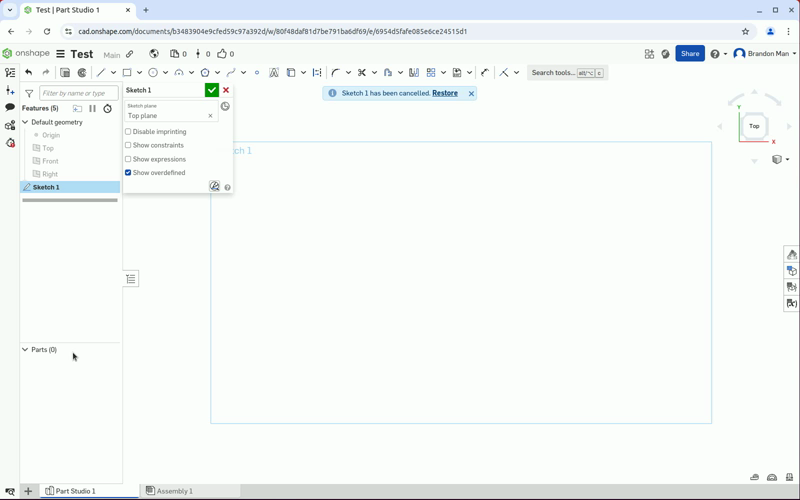
key(l)
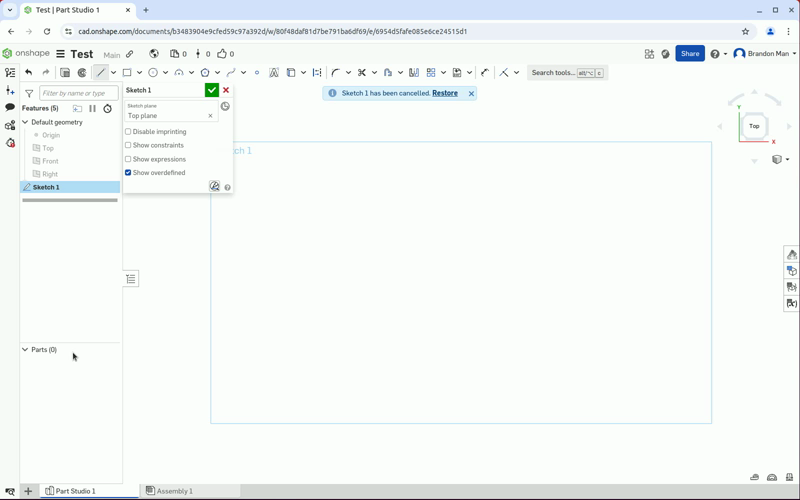
key_down(shift)
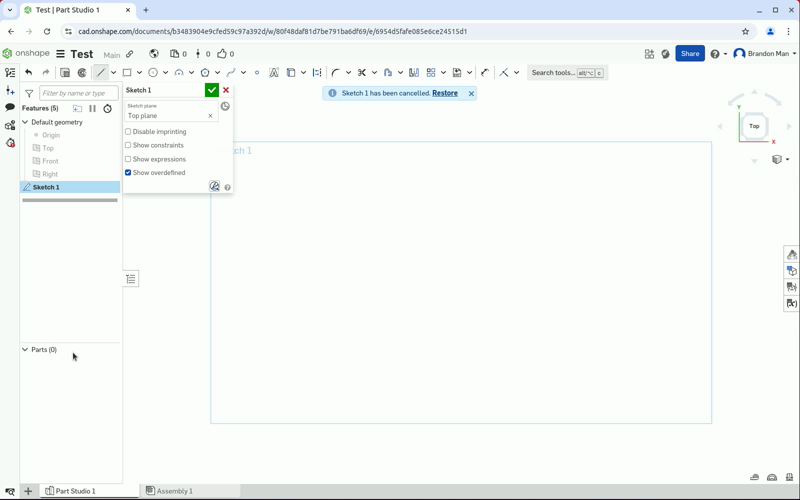
mouse_move(398, 282)
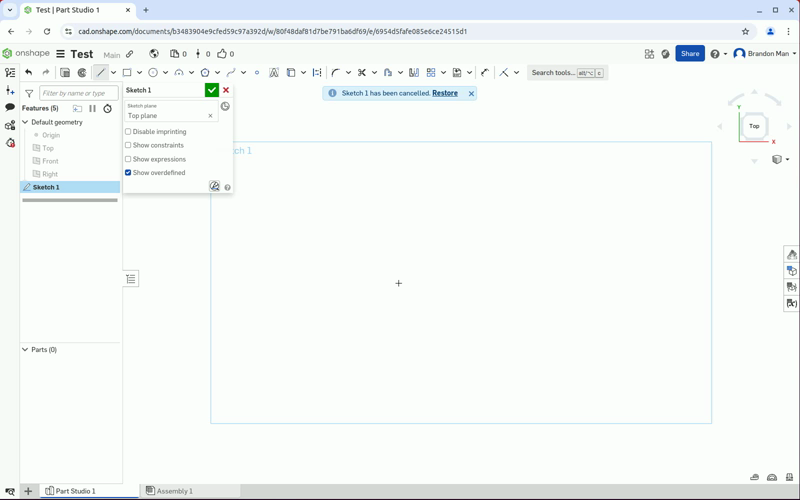
click(398, 282)
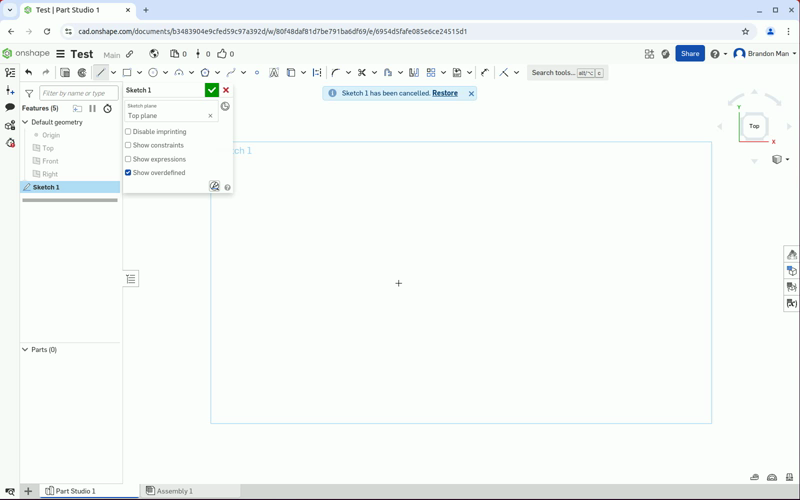
key_up(shift)
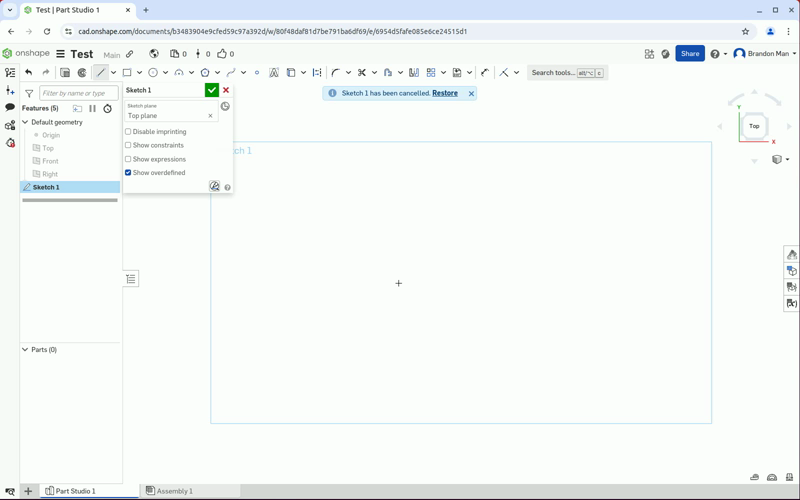
key_down(shift)
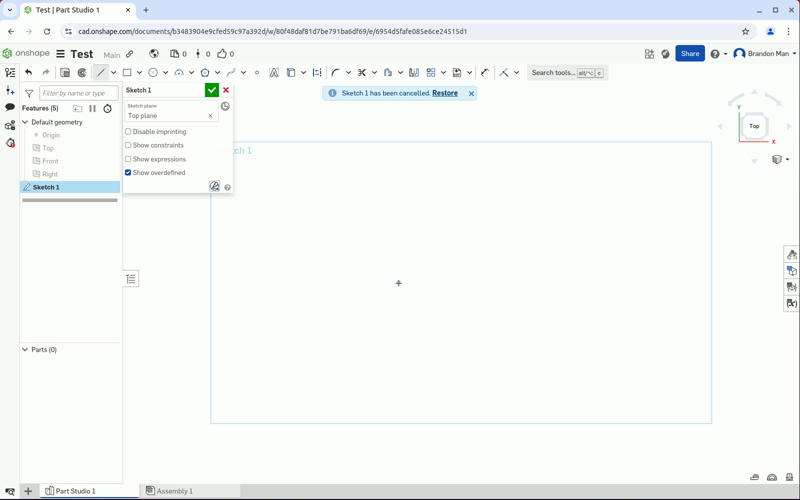
mouse_move(461, 282)
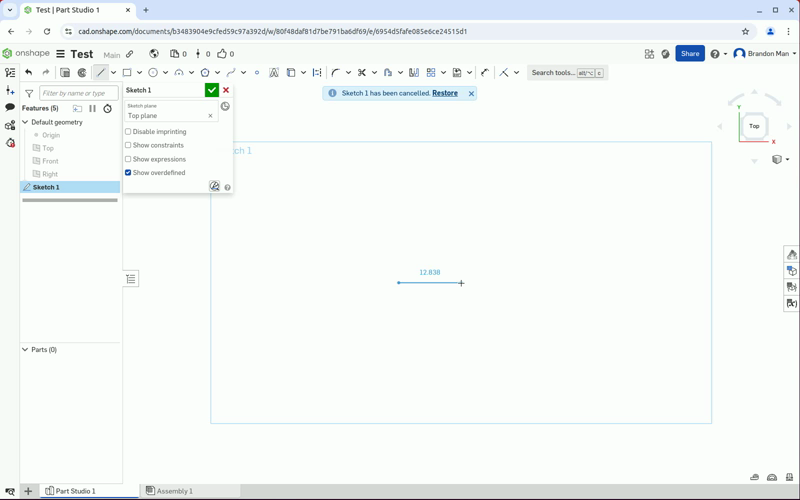
click(461, 282)
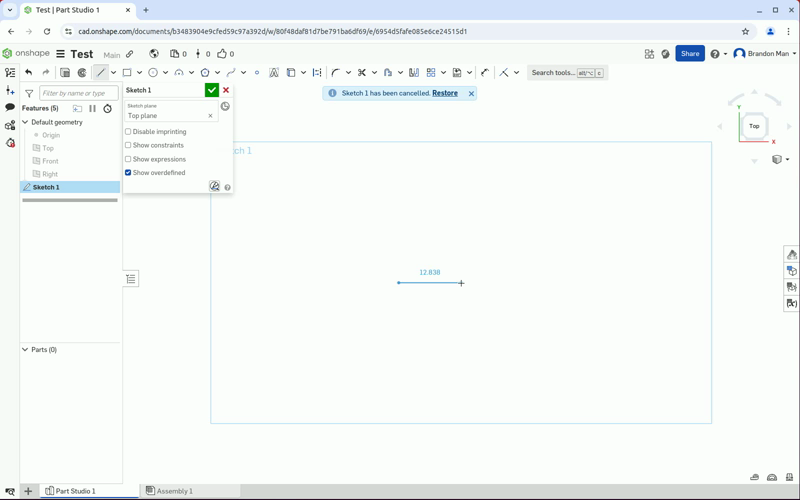
key_up(shift)
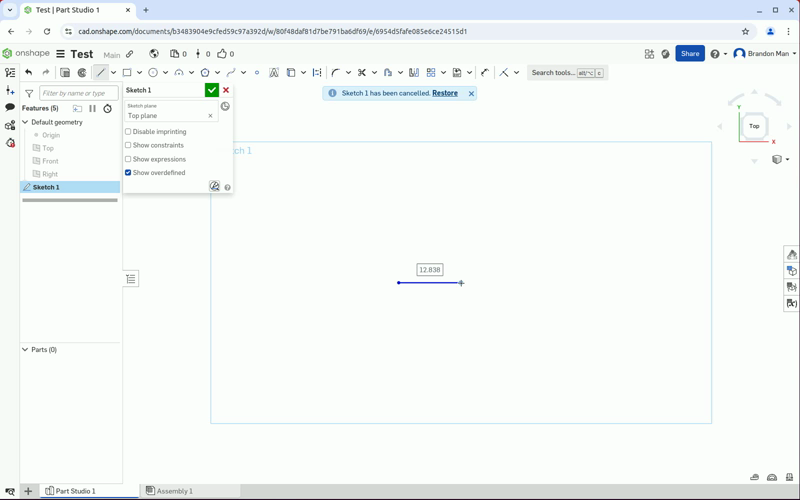
key_down(shift)
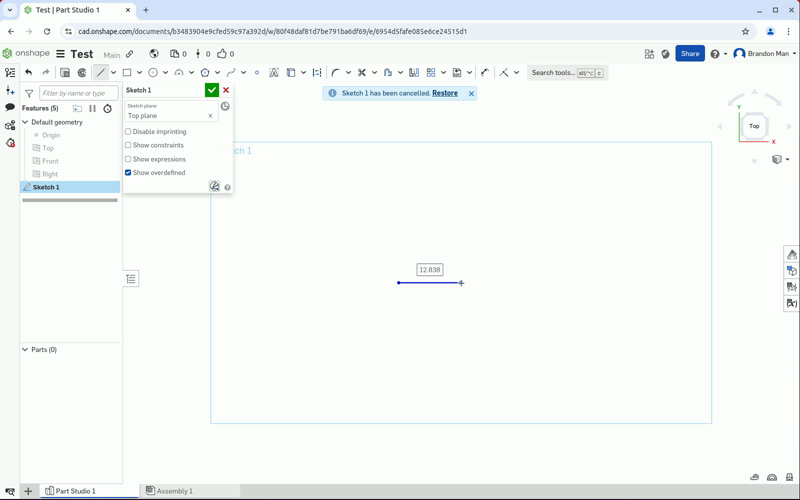
mouse_move(491, 282)
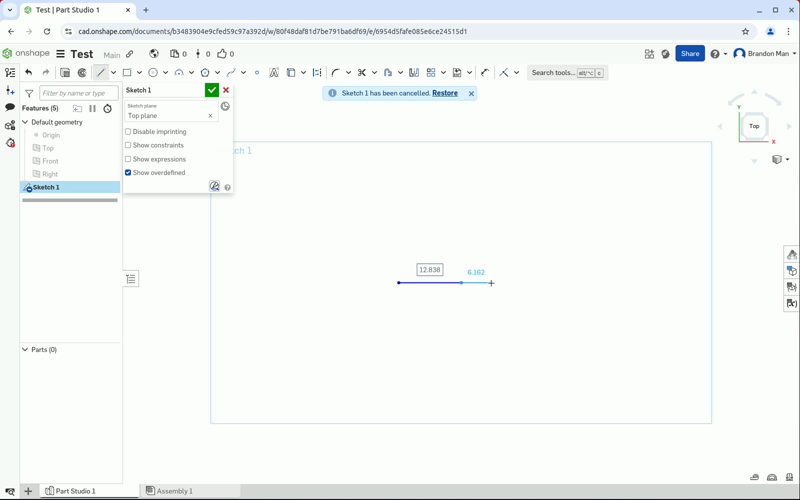
mouse_move(461, 245)
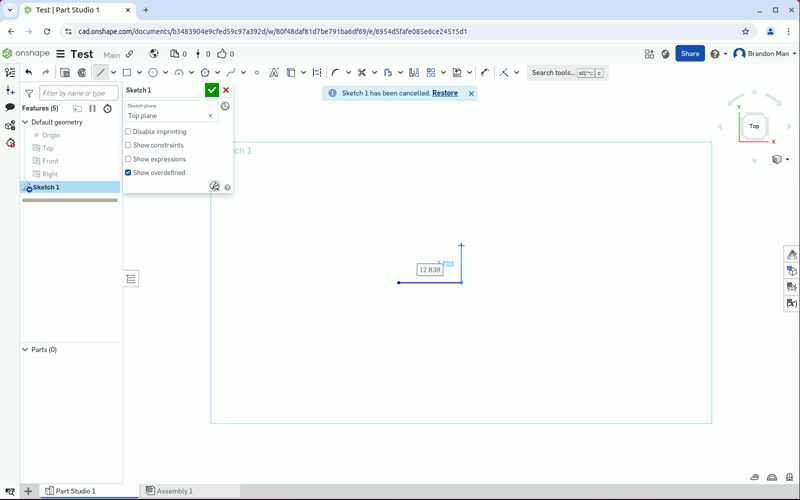
click(461, 245)
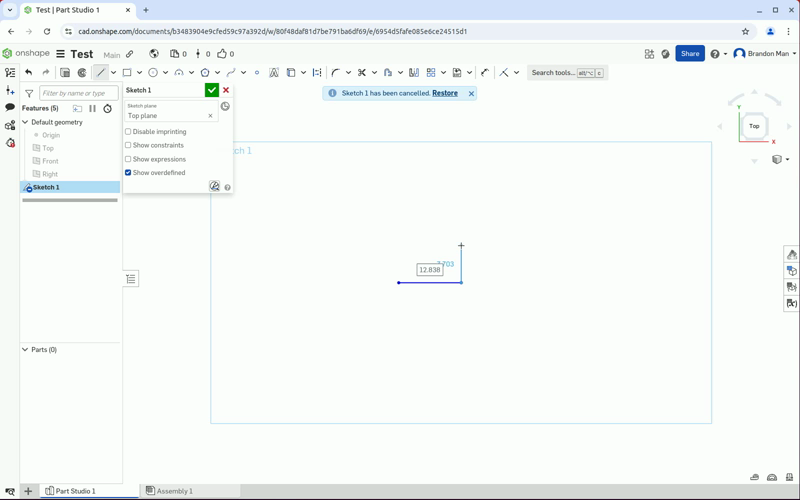
key_up(shift)
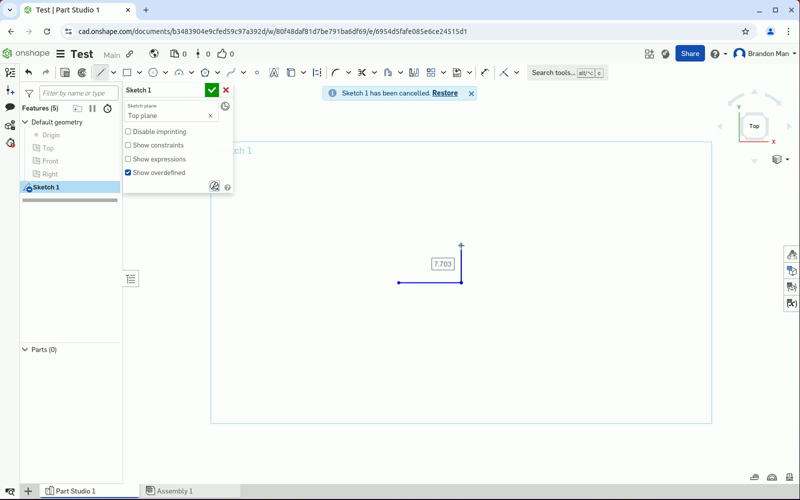
key_down(shift)
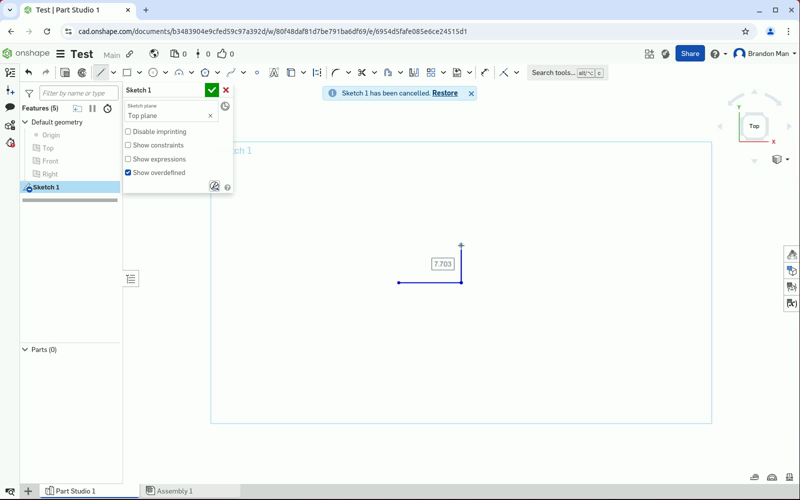
mouse_move(398, 245)
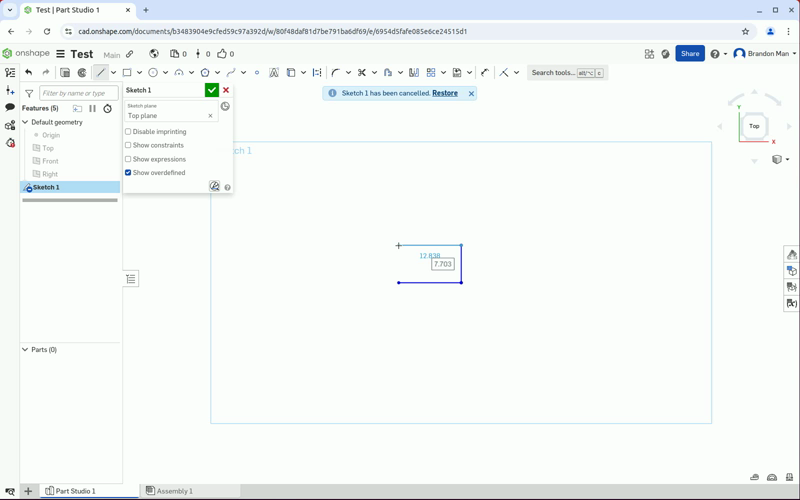
click(398, 245)
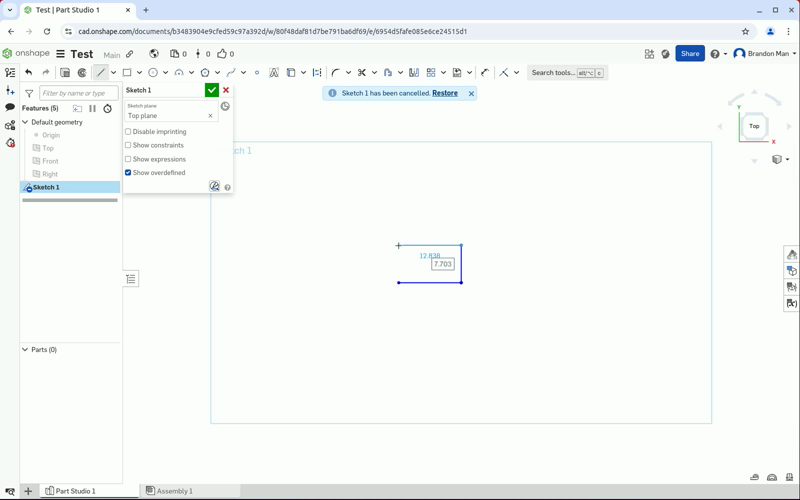
key_up(shift)
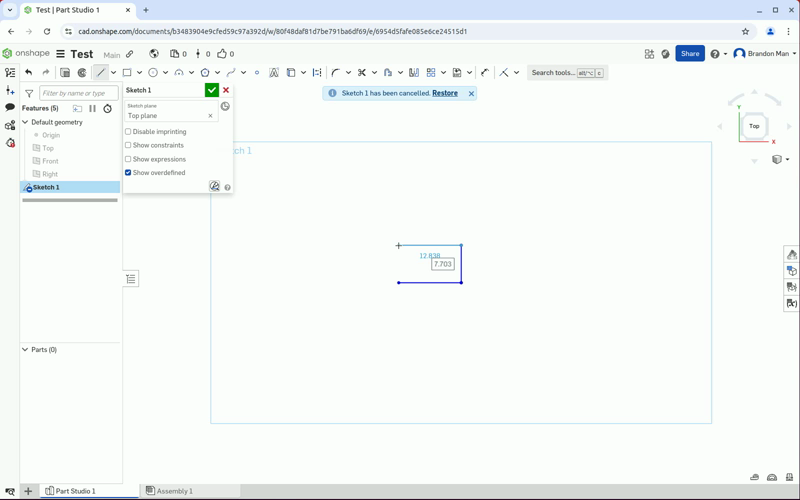
mouse_move(428, 245)
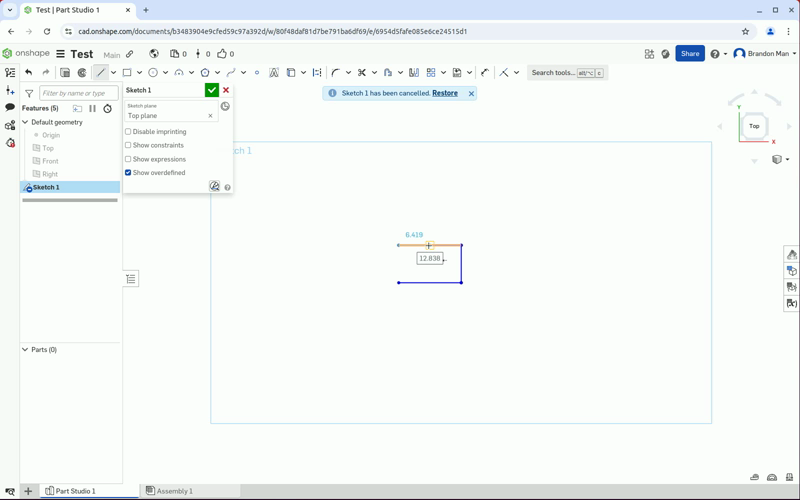
key_down(shift)
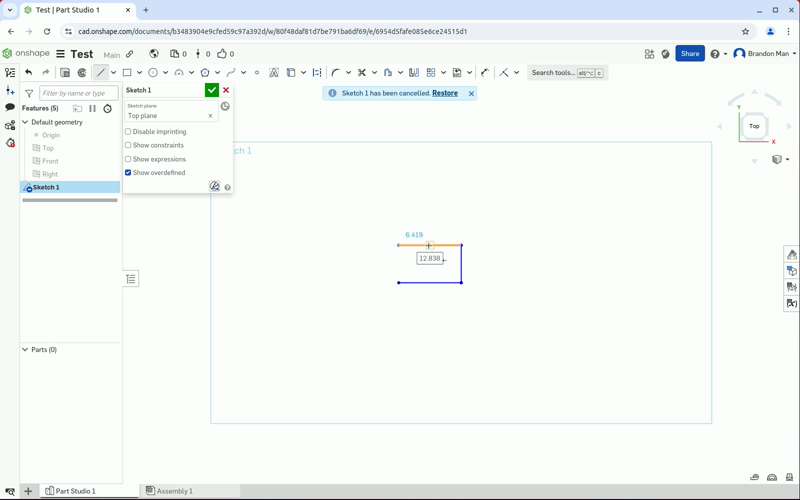
mouse_move(398, 282)
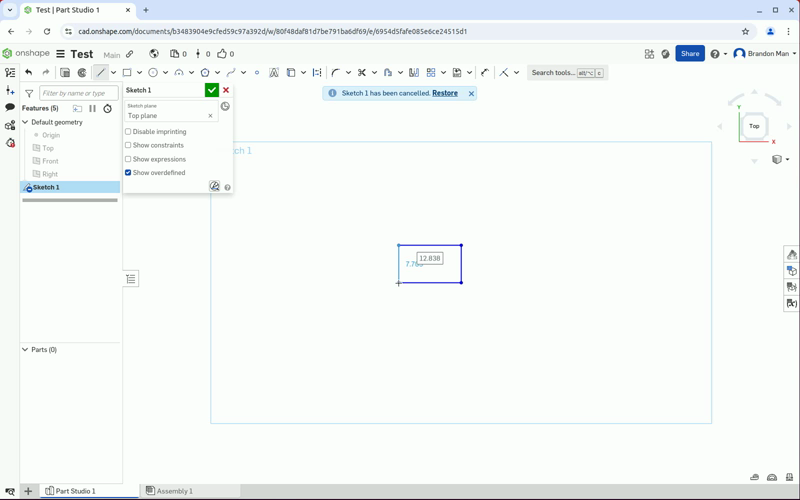
key_up(shift)
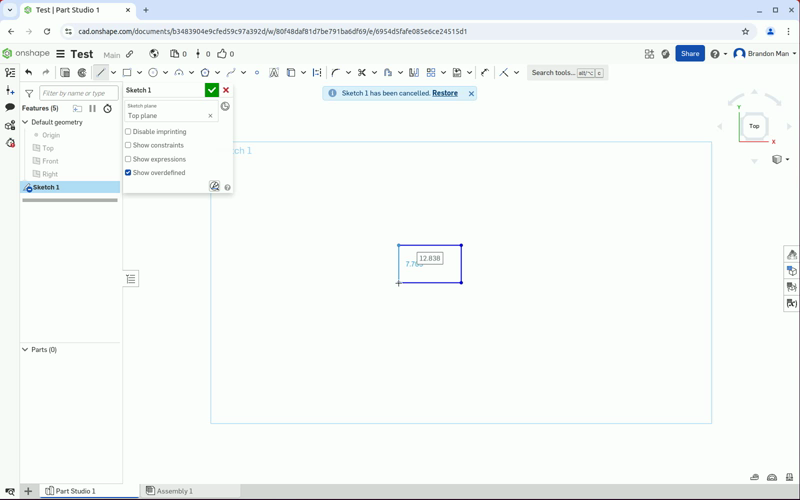
click(398, 282)
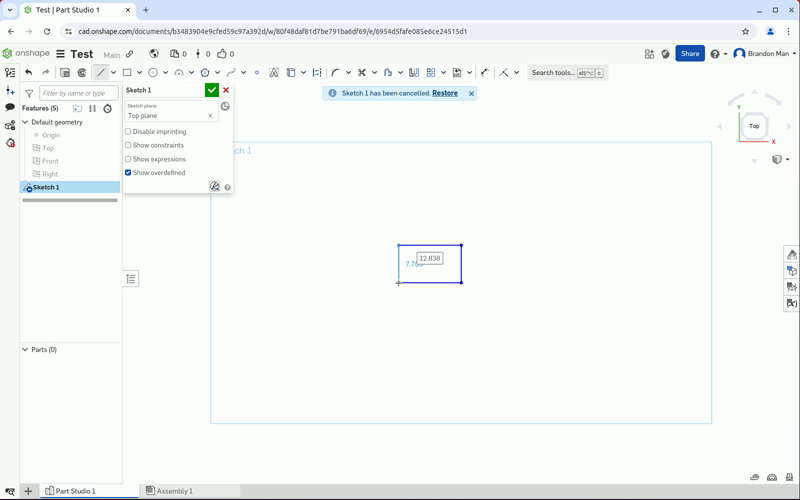
key(esc)
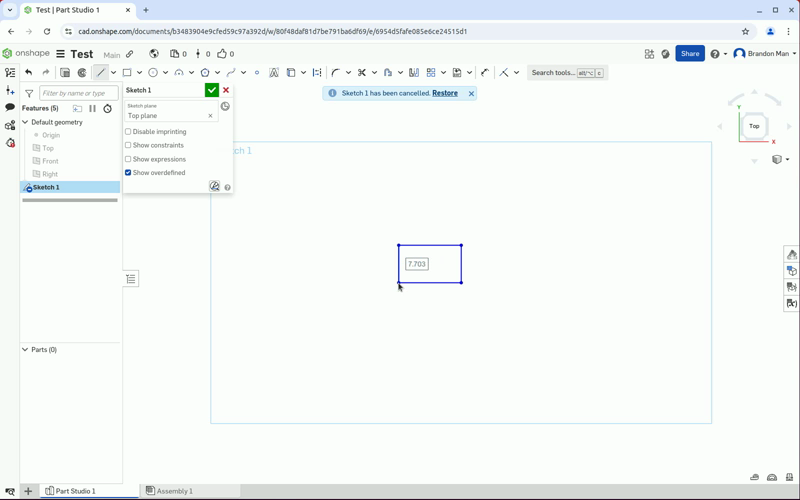
mouse_move(452, 277)
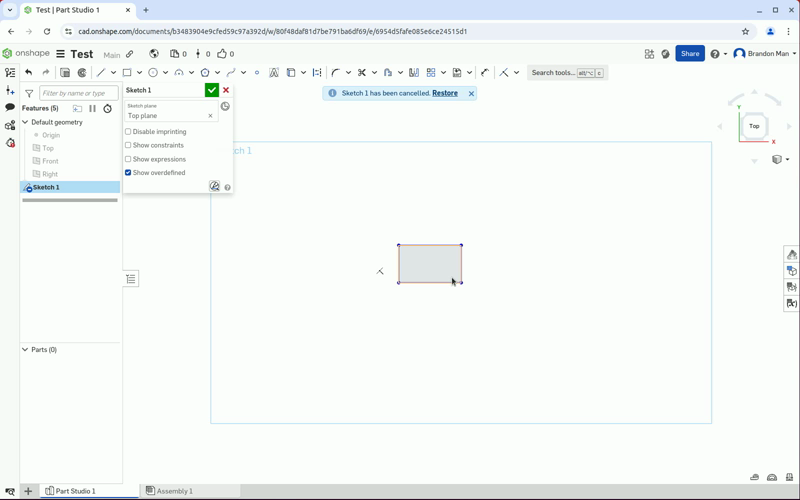
click(452, 277)
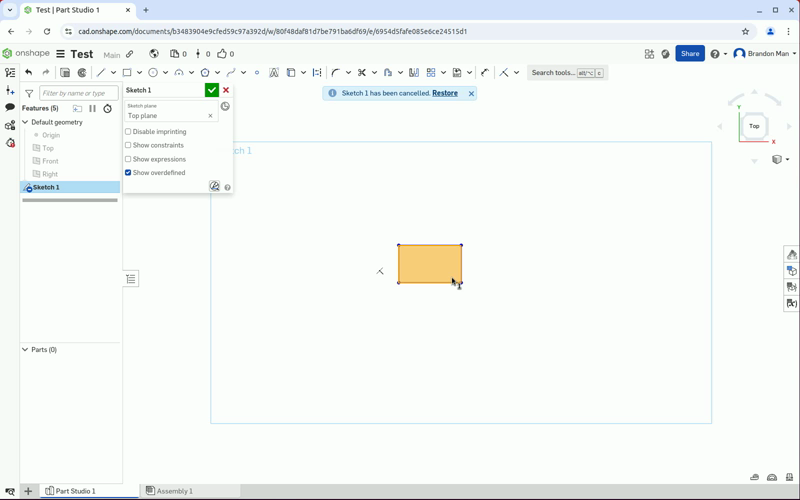
mouse_move(73, 352)
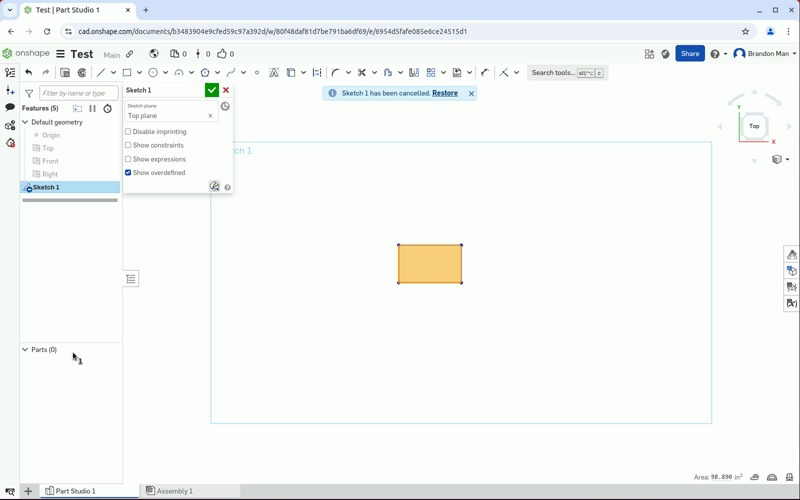
key(shift+y)
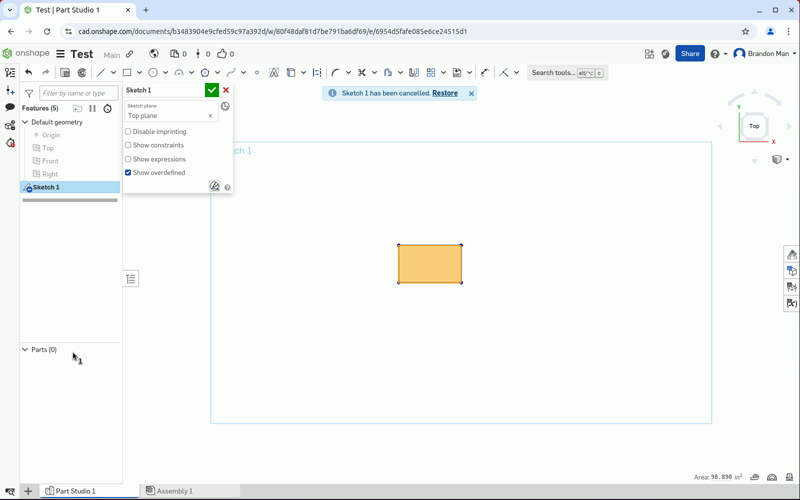
key(shift+e)
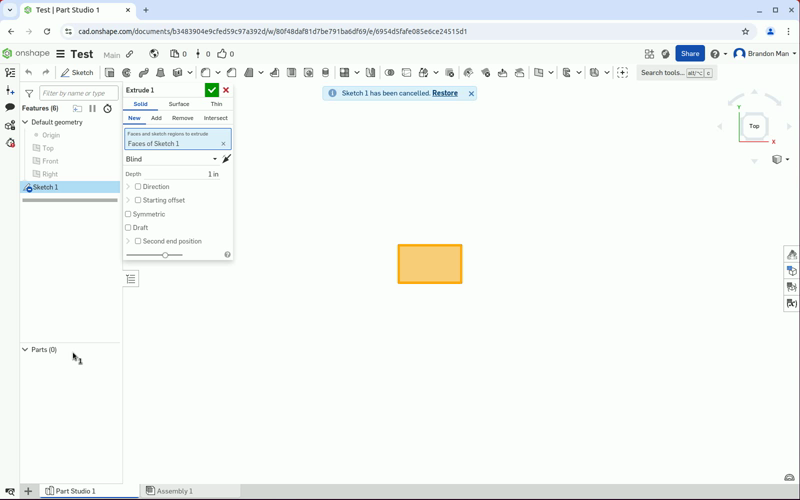
mouse_move(143, 106)
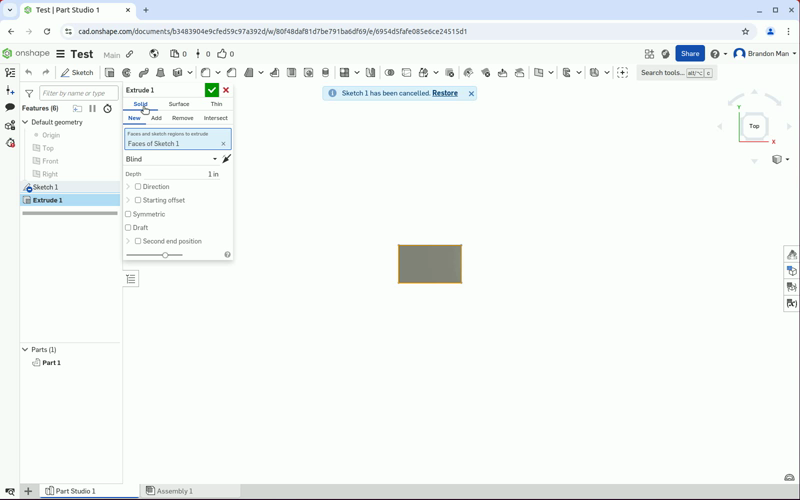
click(143, 106)
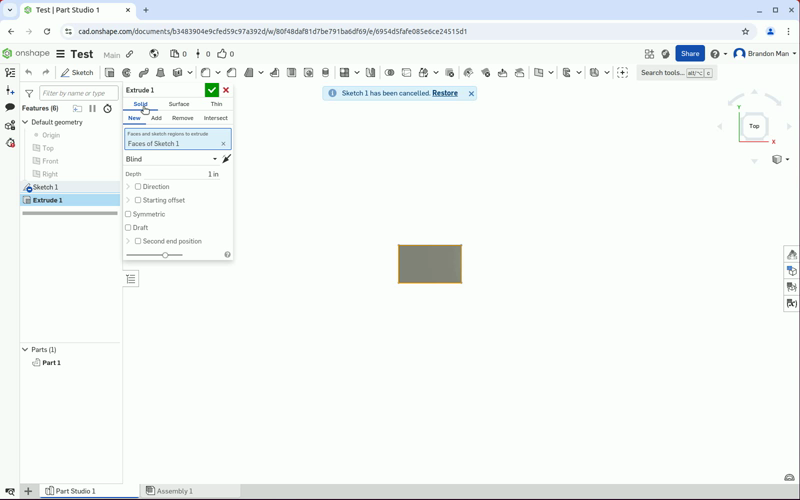
mouse_move(137, 120)
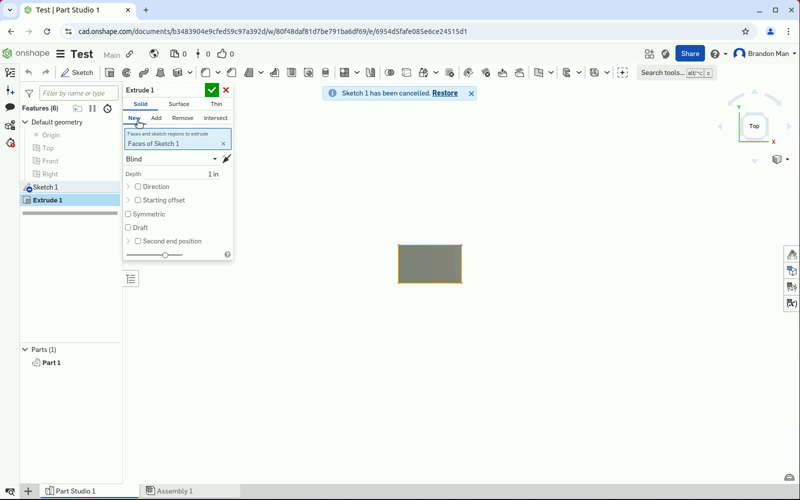
click(137, 120)
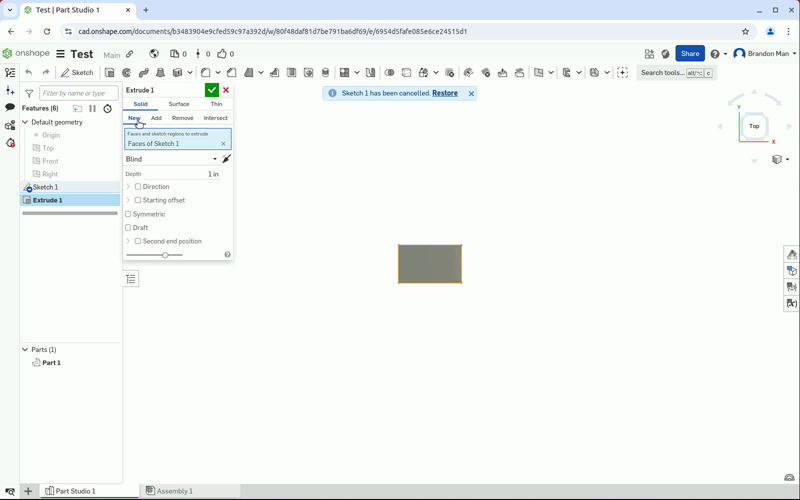
key(tab, 4)
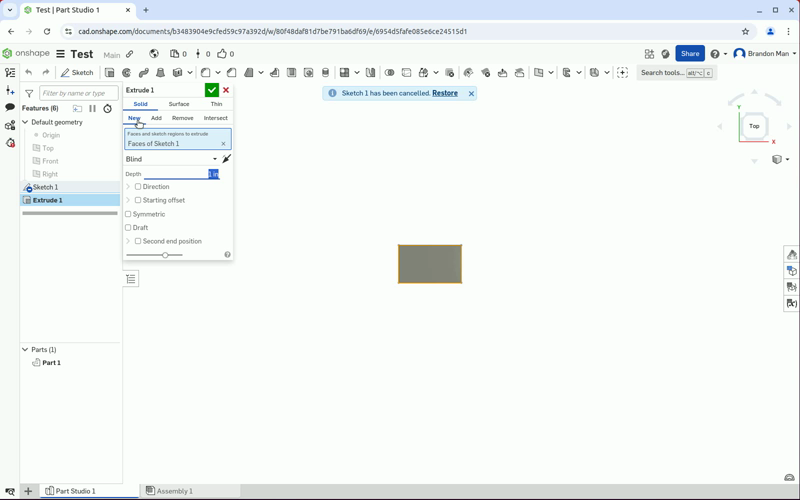
text(6.981)
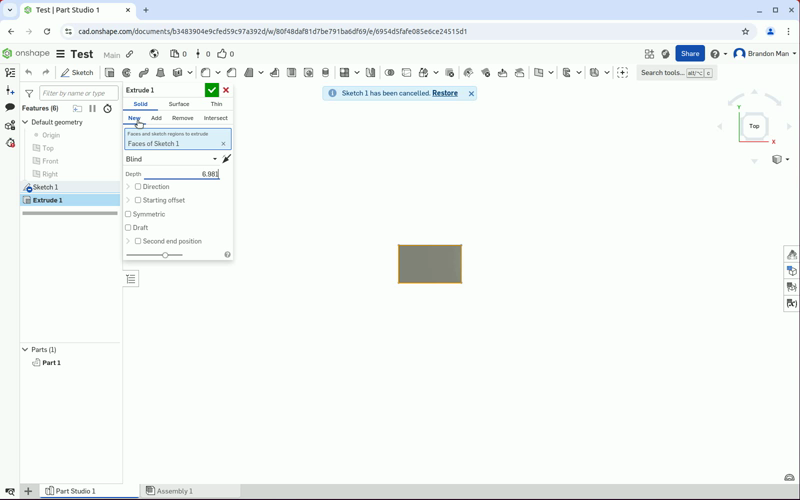
key(enter)
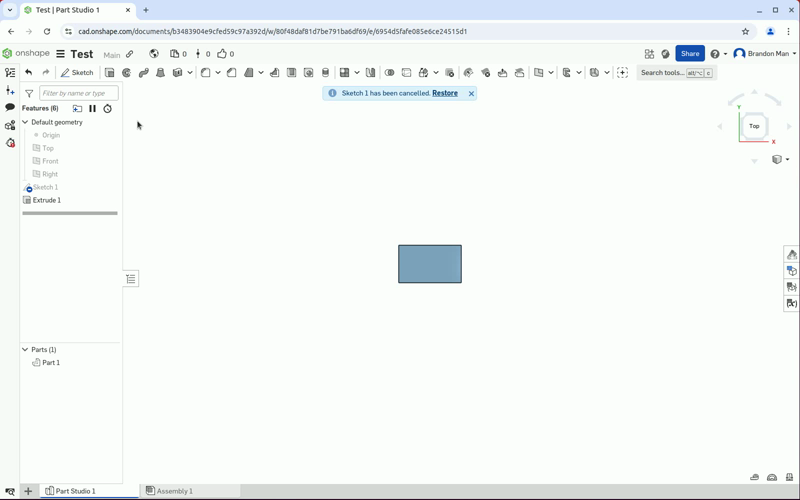
key(shift+h)
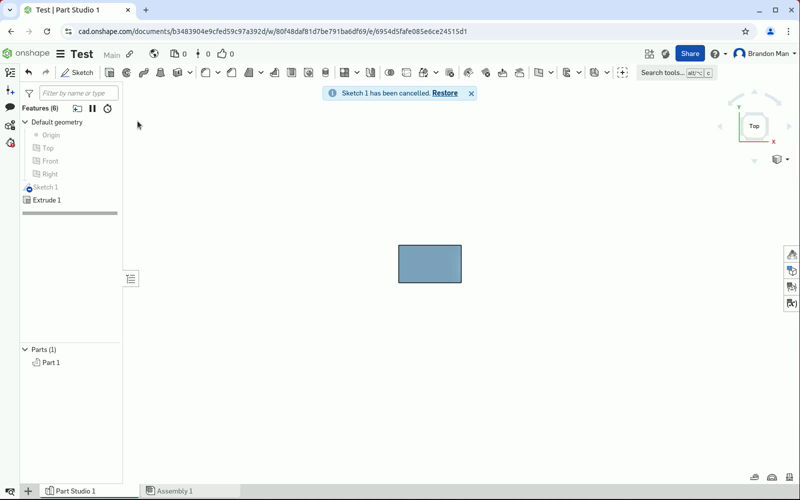
key(shift+h)
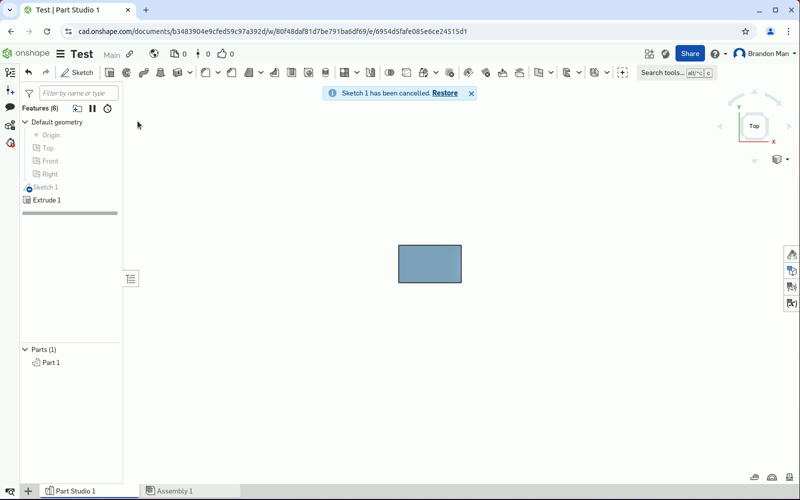
mouse_move(73, 189)
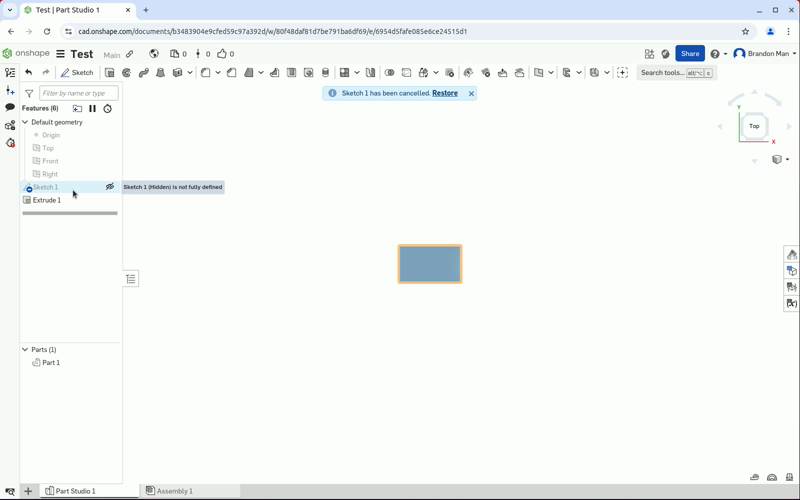
click(73, 189)
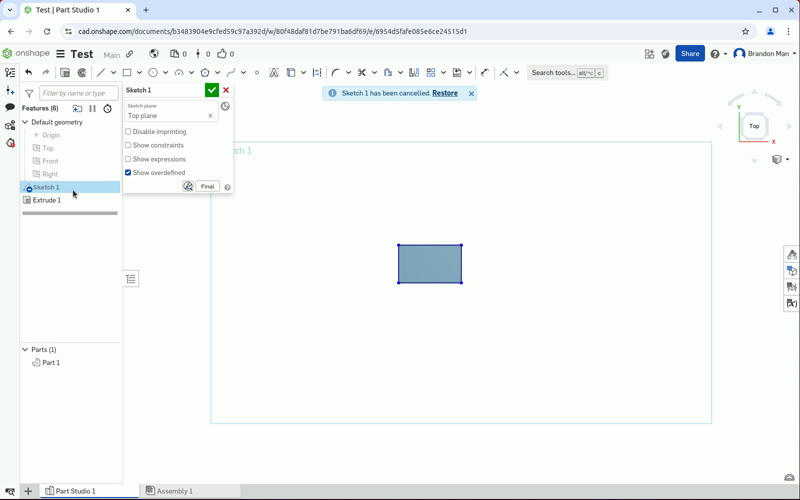
mouse_move(229, 92)
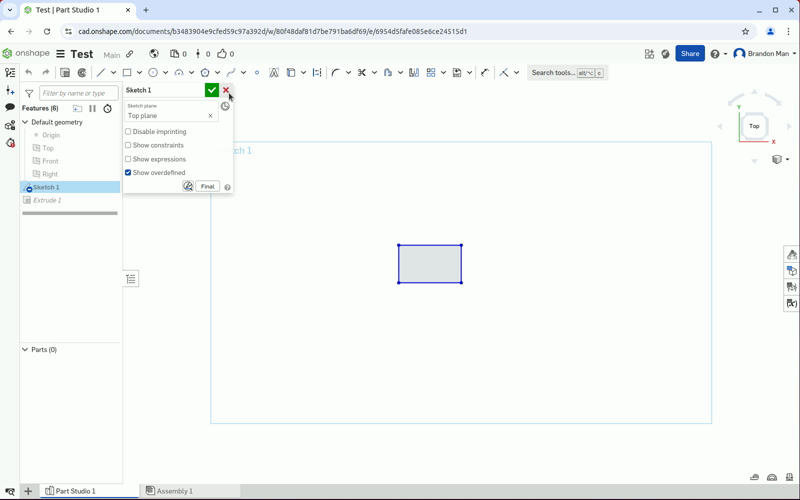
click(229, 92)
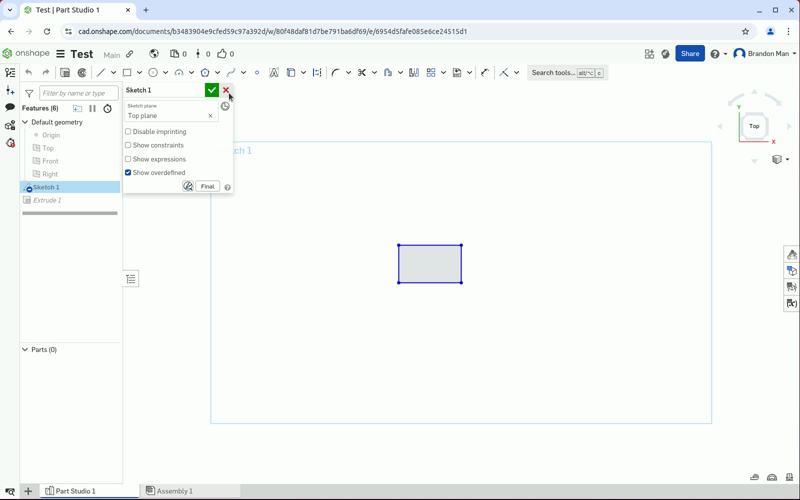
key(shift+s)
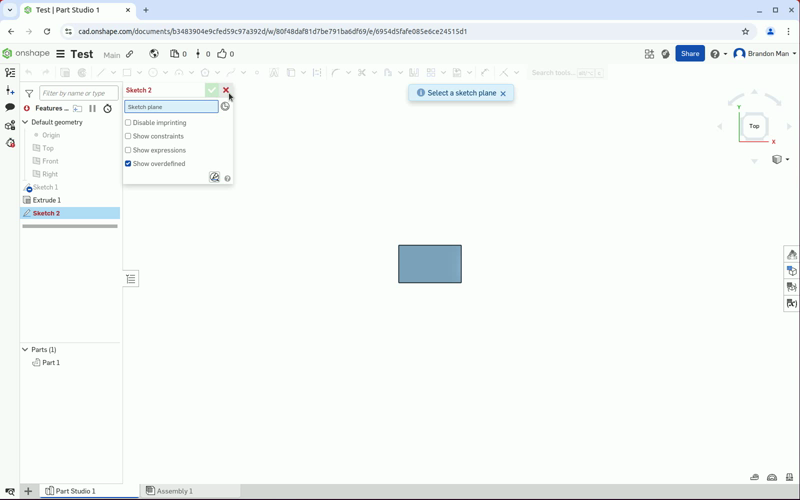
mouse_move(73, 150)
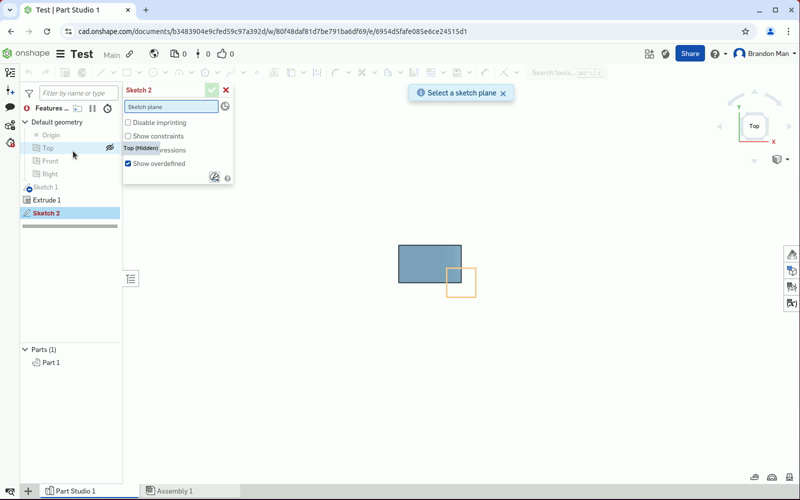
click(73, 150)
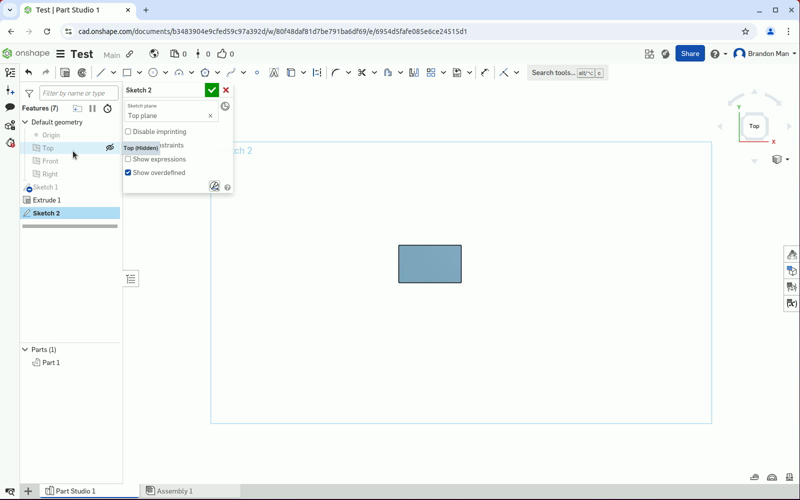
mouse_move(73, 352)
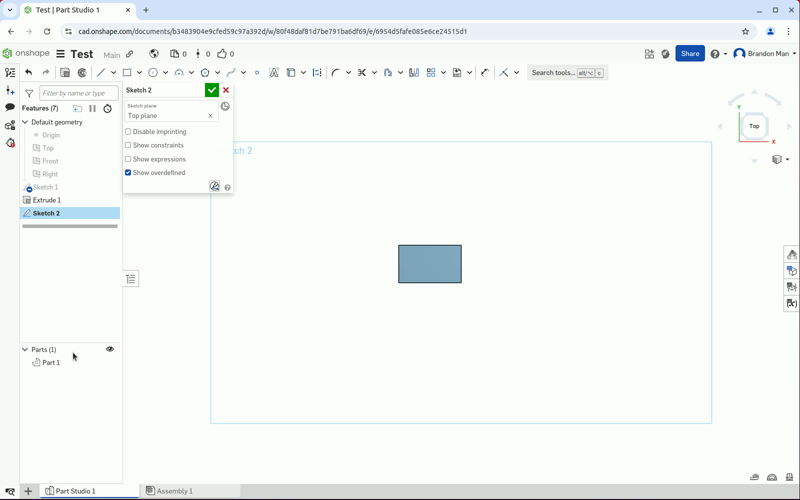
key(y)
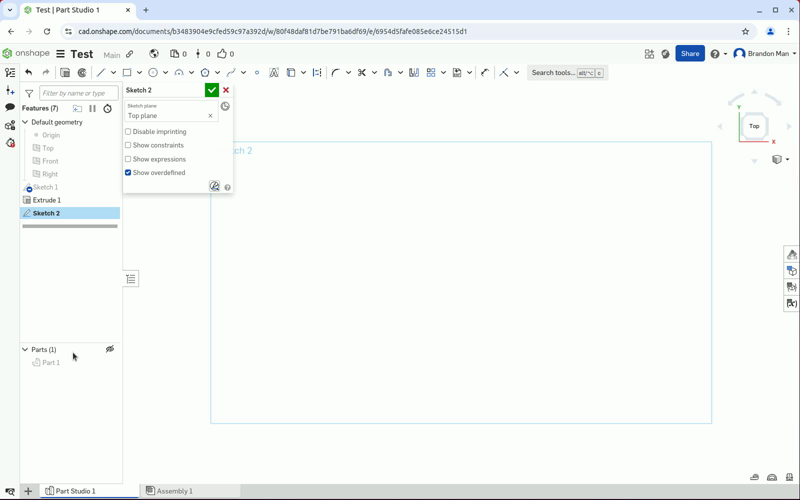
key(c)
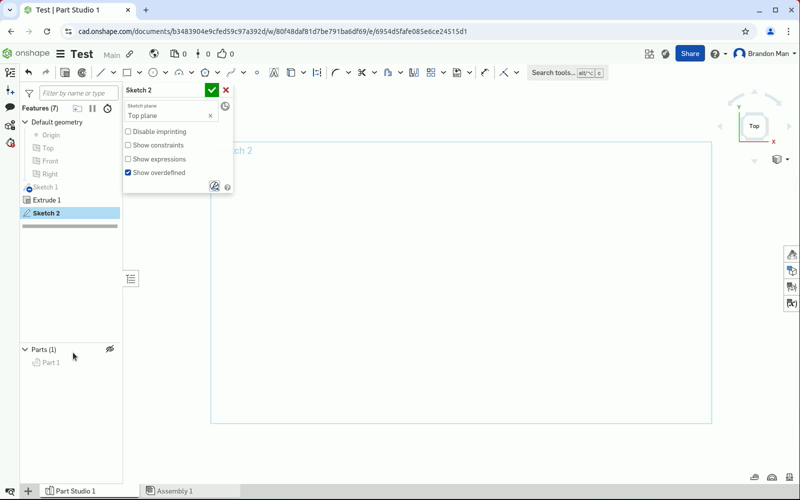
key_down(shift)
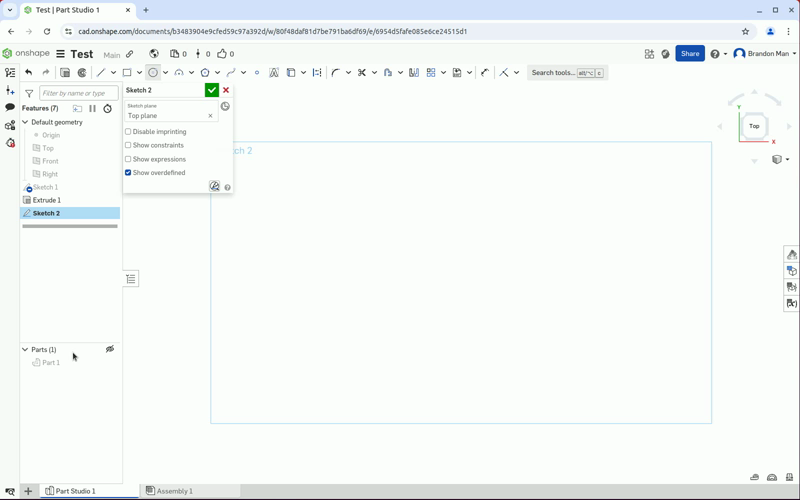
mouse_move(392, 205)
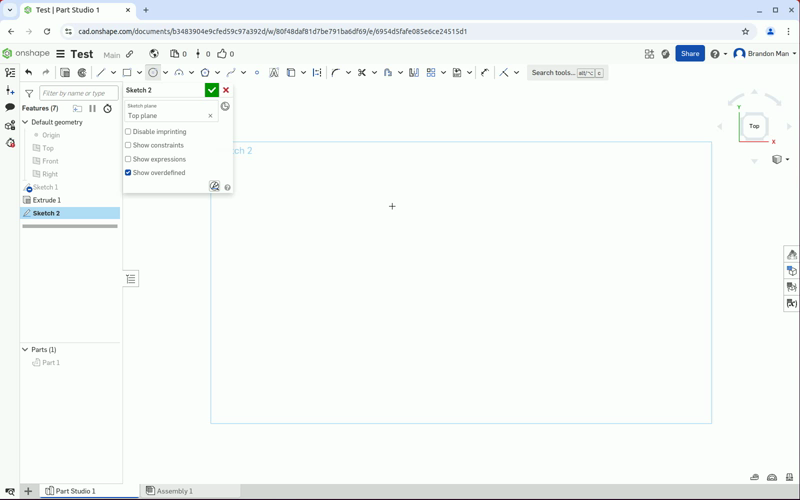
click(392, 205)
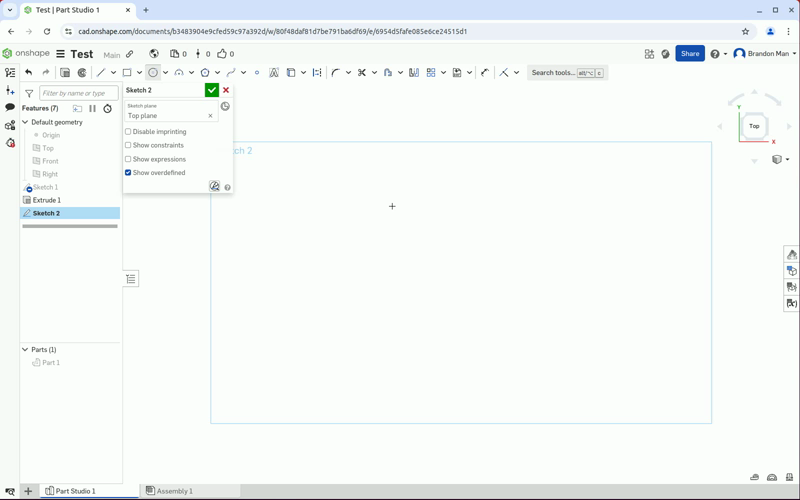
key_up(shift)
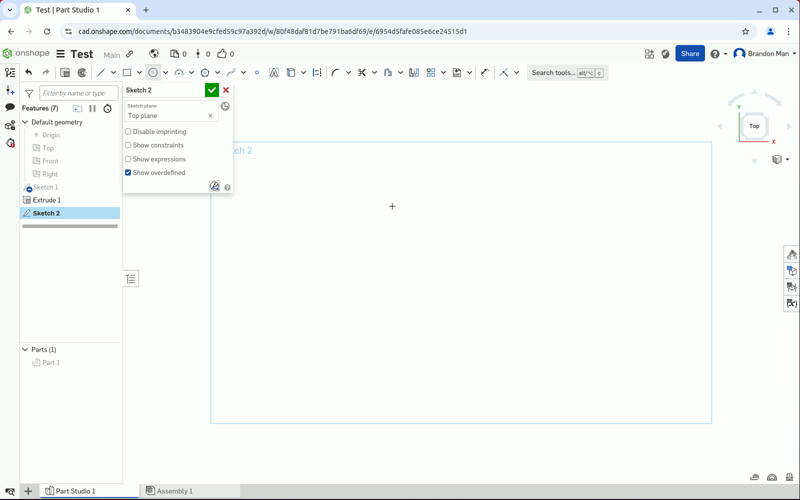
mouse_move(404, 205)
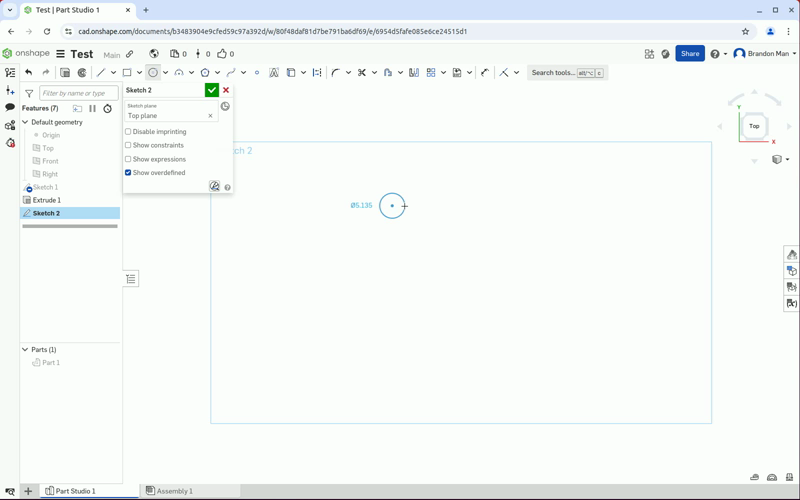
click(404, 205)
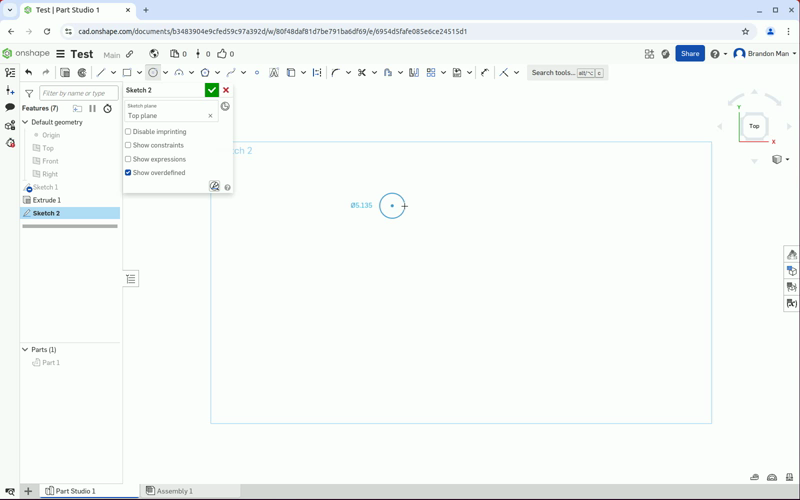
key(esc)
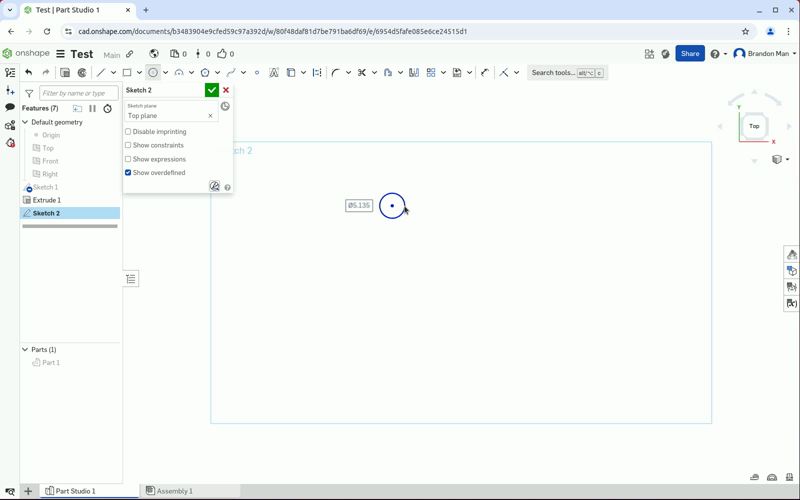
key(c)
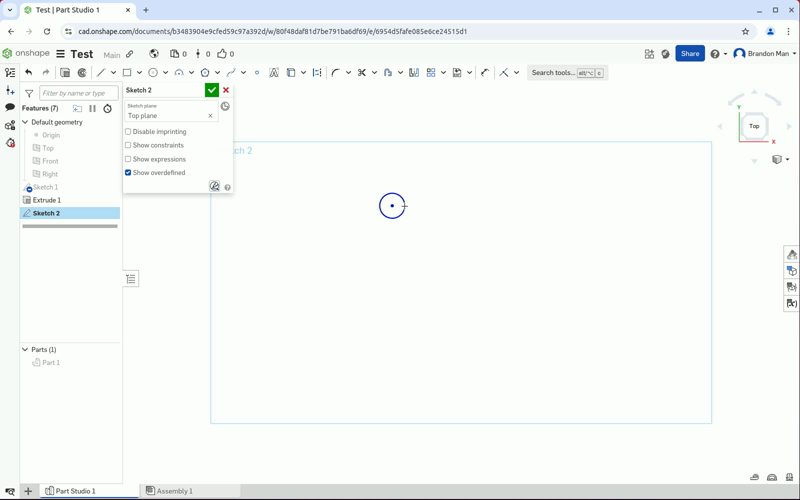
key_down(shift)
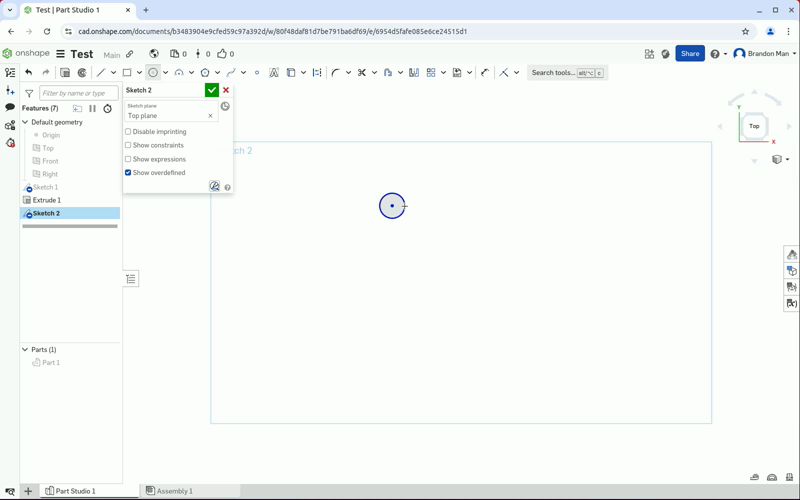
mouse_move(392, 205)
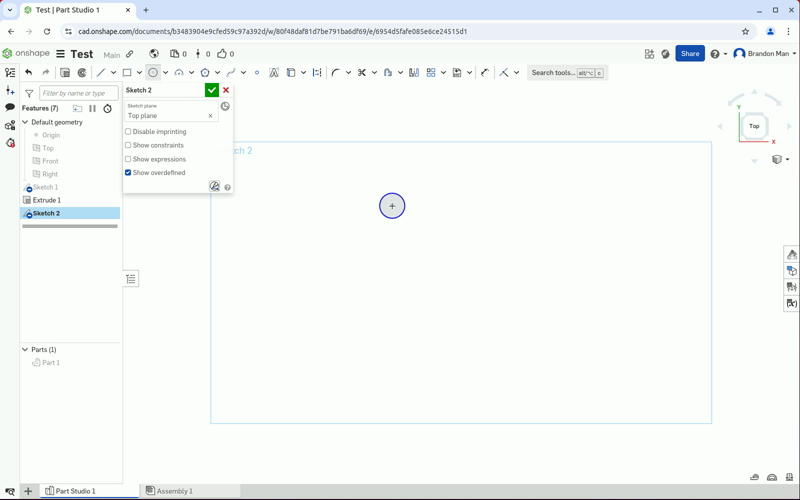
click(392, 205)
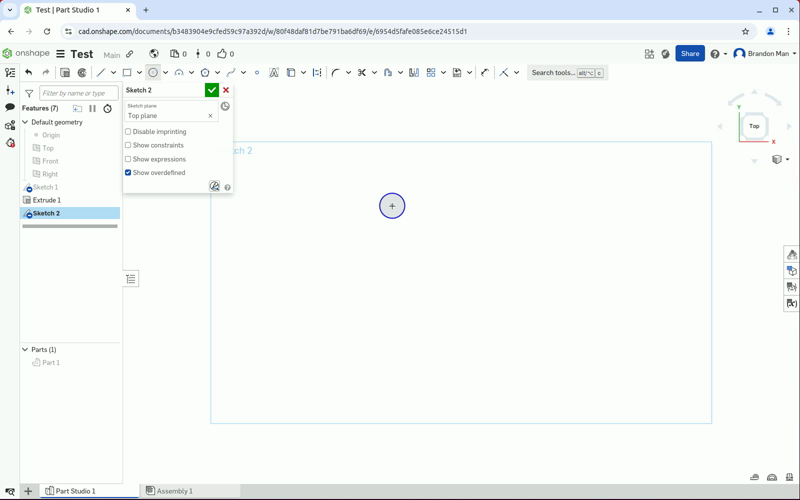
key_up(shift)
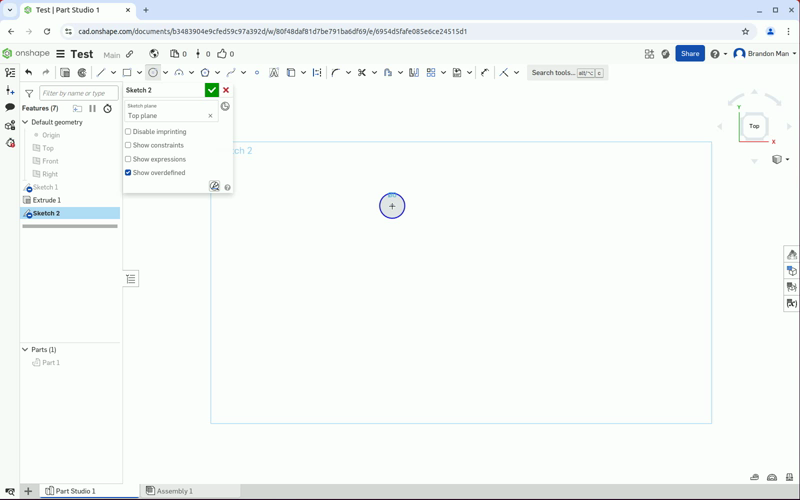
mouse_move(396, 205)
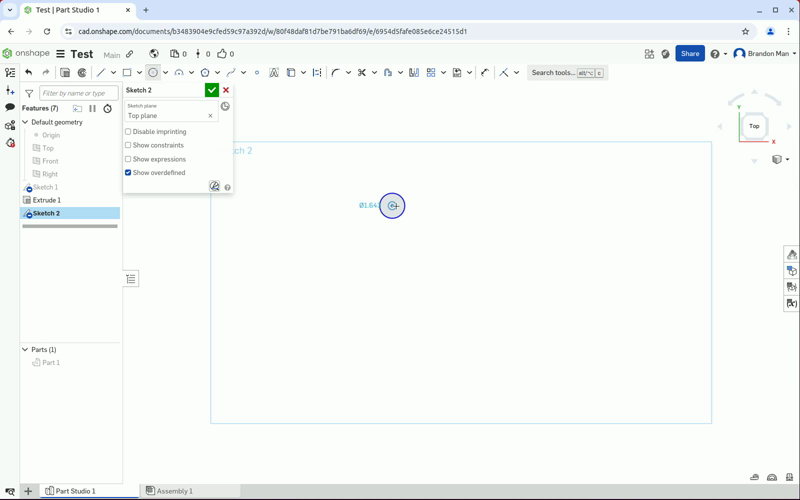
scroll(6)
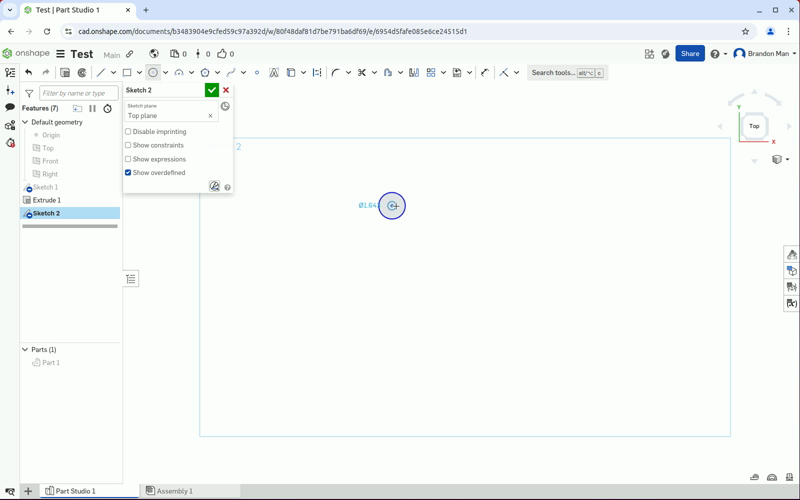
scroll(6)
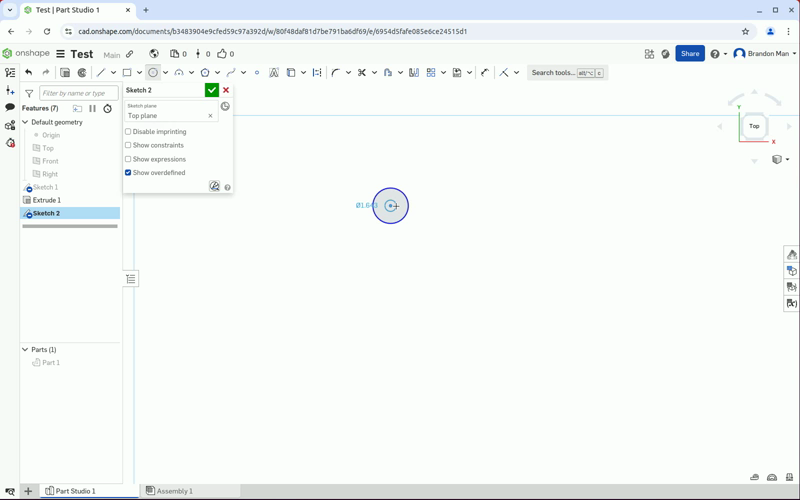
scroll(6)
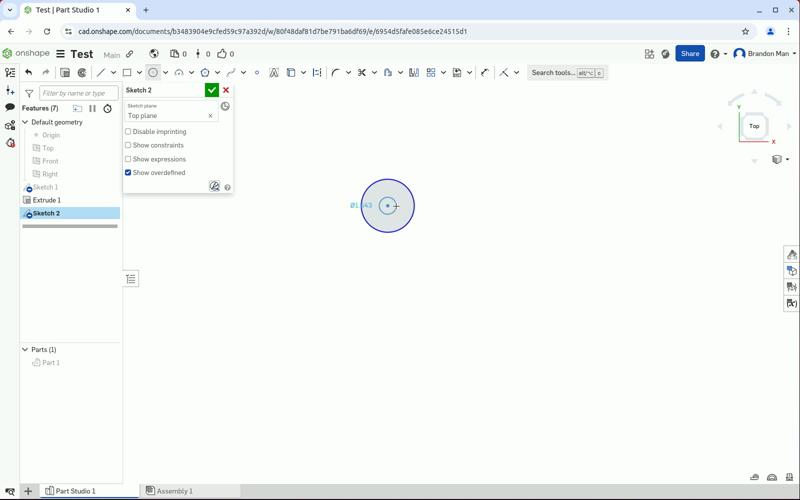
scroll(6)
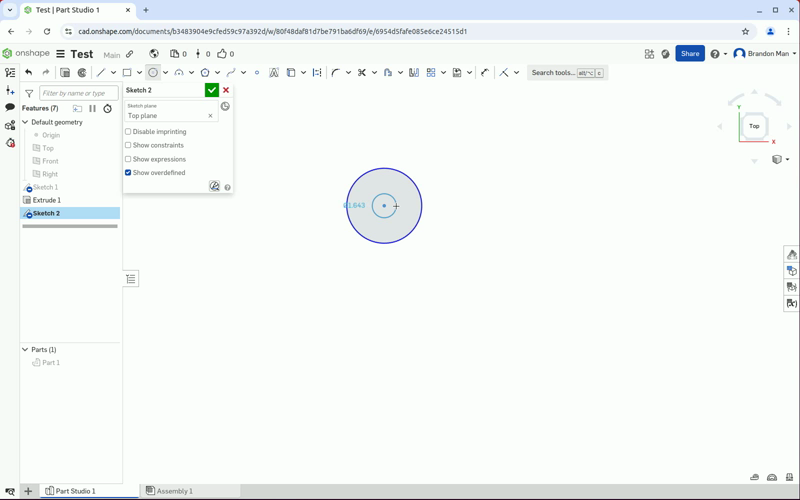
scroll(6)
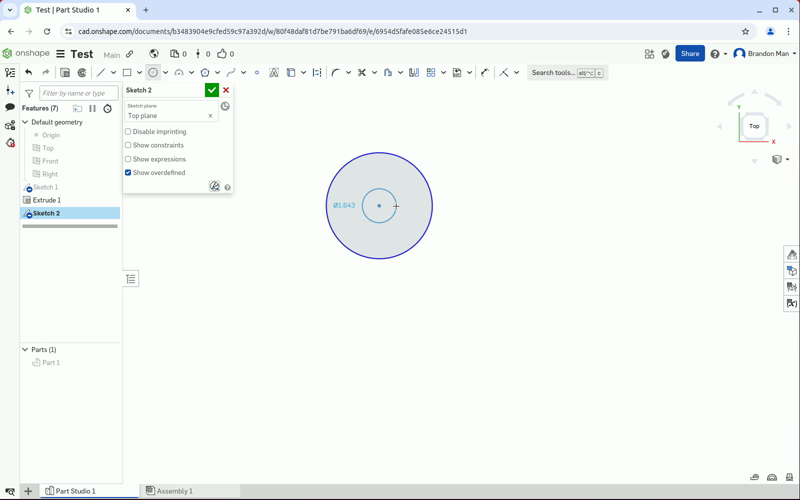
scroll(6)
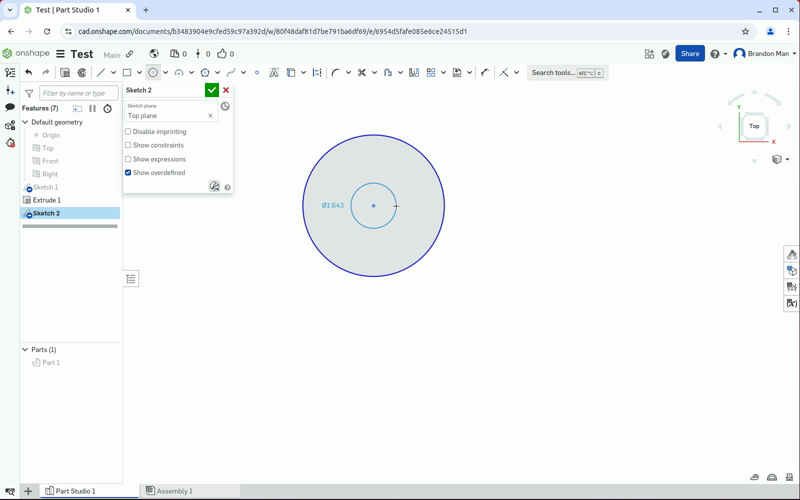
scroll(6)
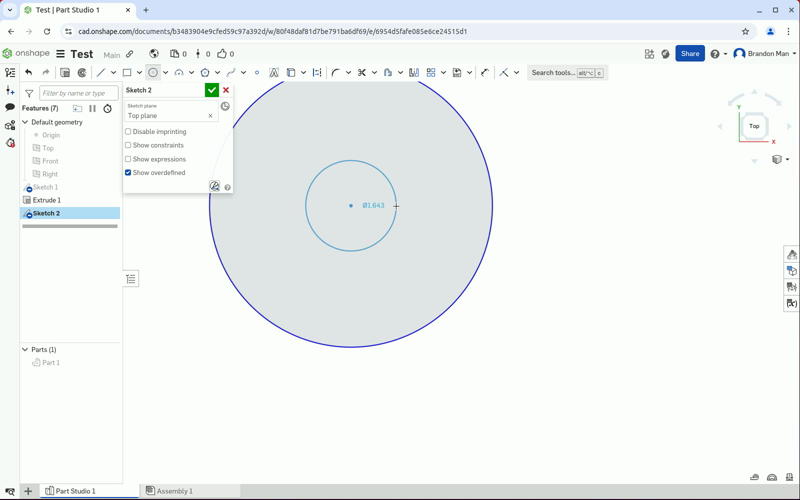
click(396, 205)
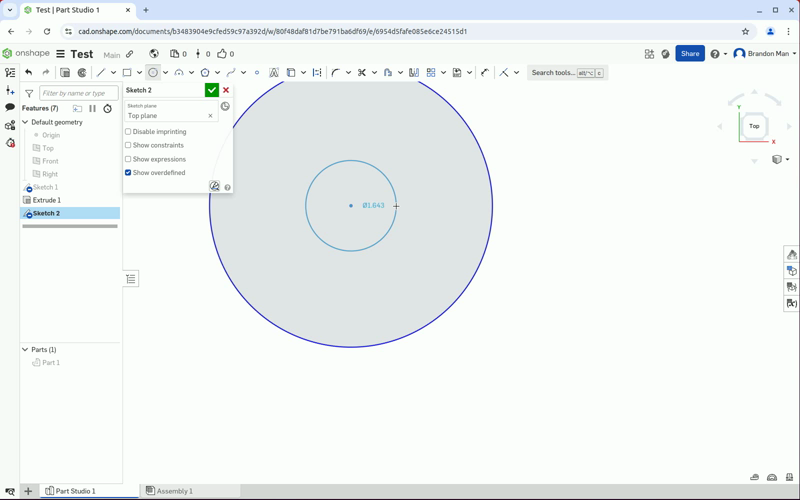
scroll(-6)
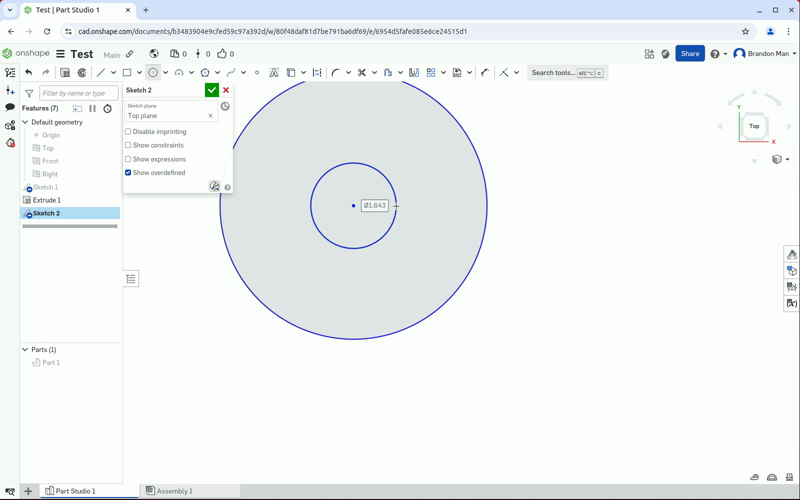
scroll(-6)
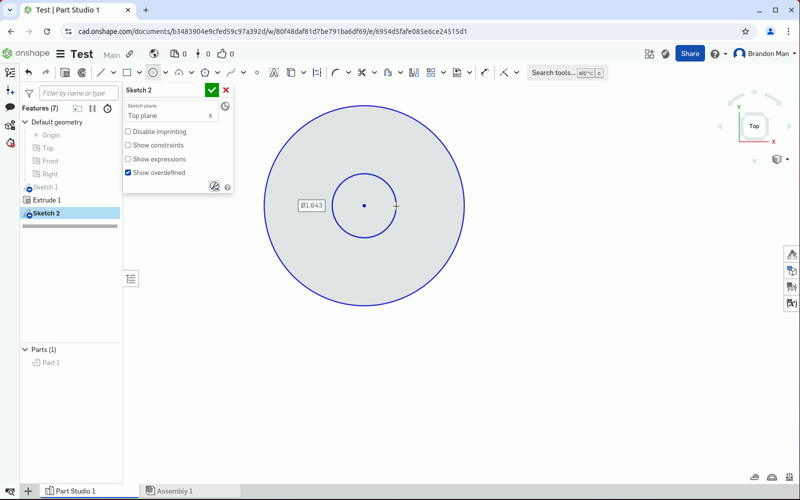
scroll(-6)
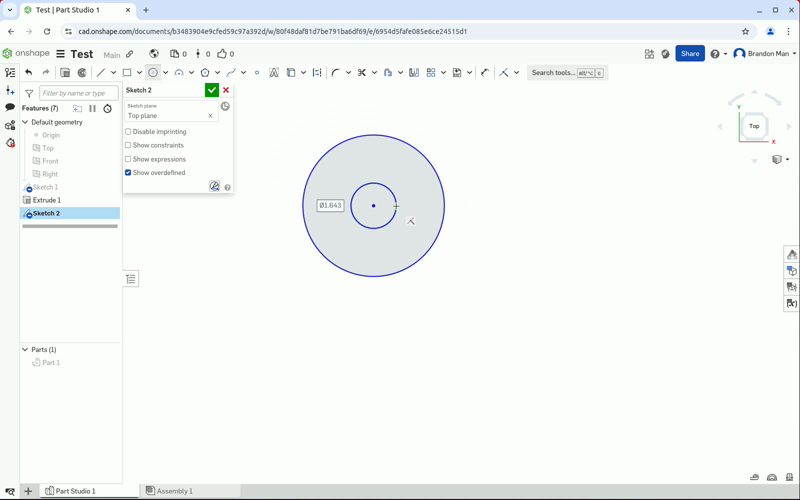
scroll(-6)
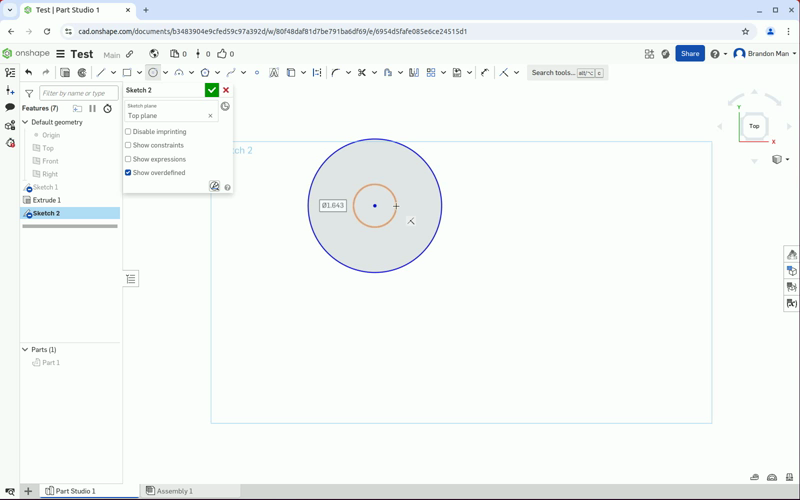
scroll(-6)
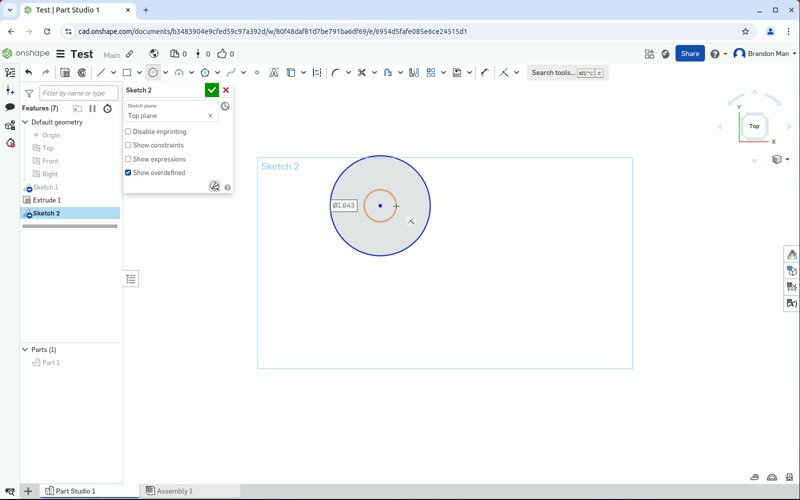
scroll(-6)
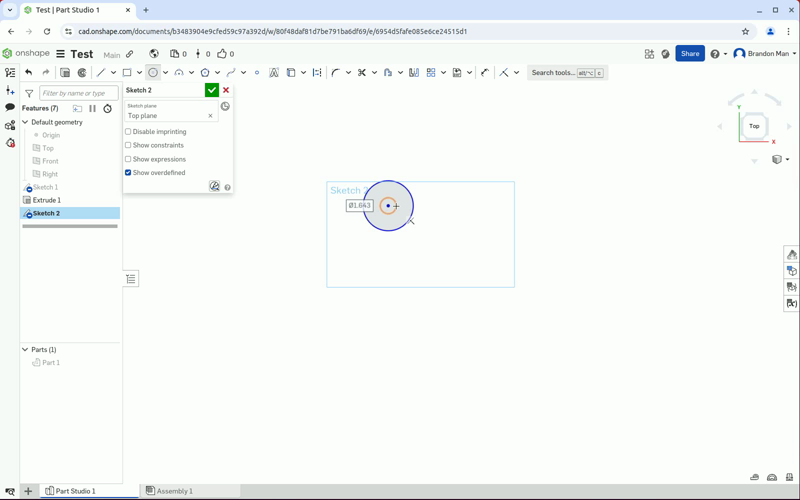
scroll(-6)
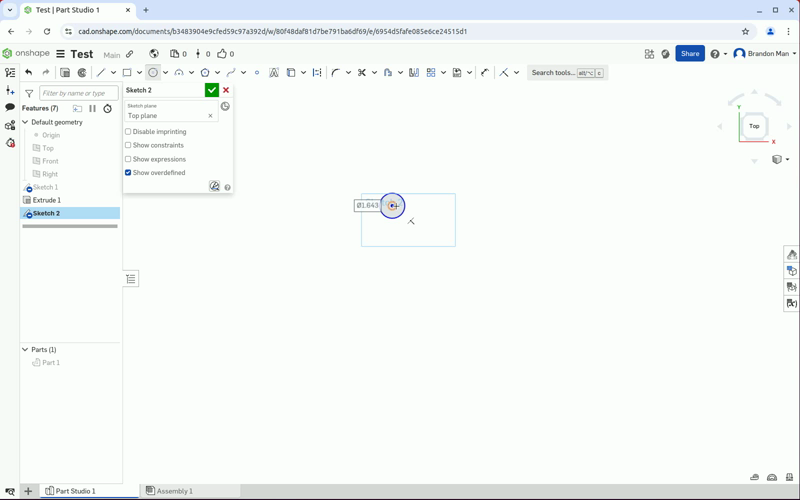
key(esc)
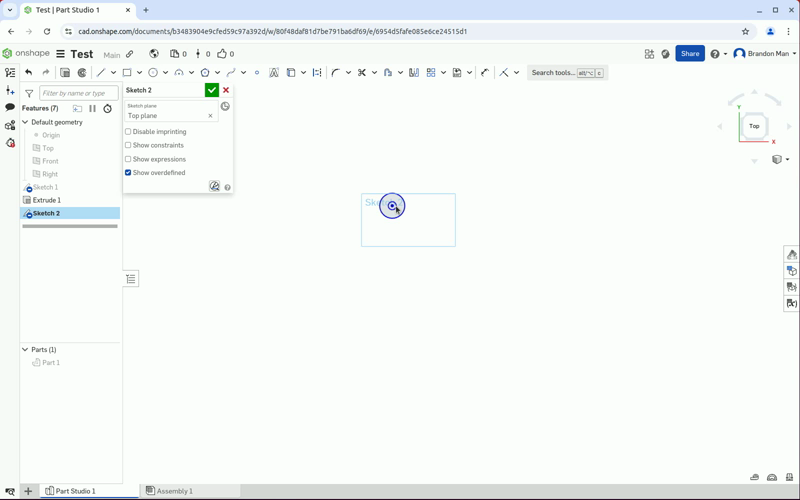
mouse_move(391, 196)
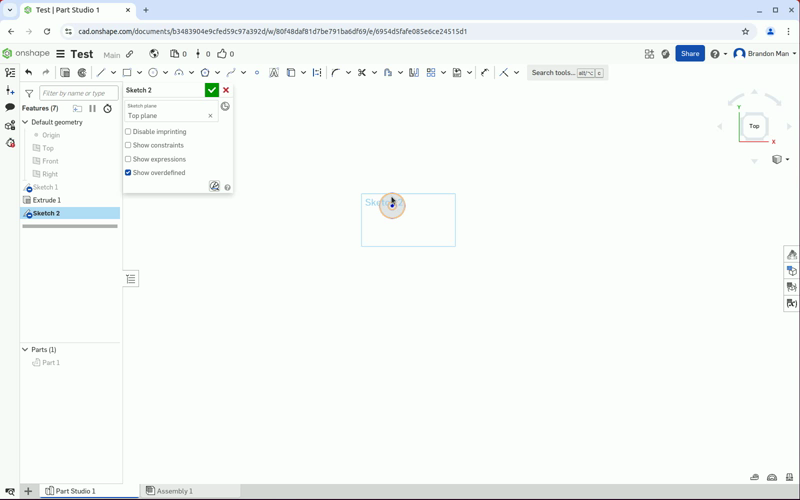
scroll(6)
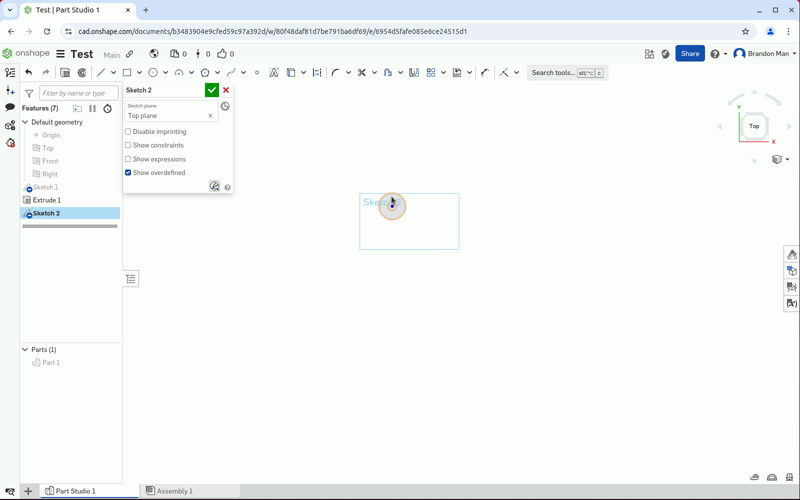
scroll(6)
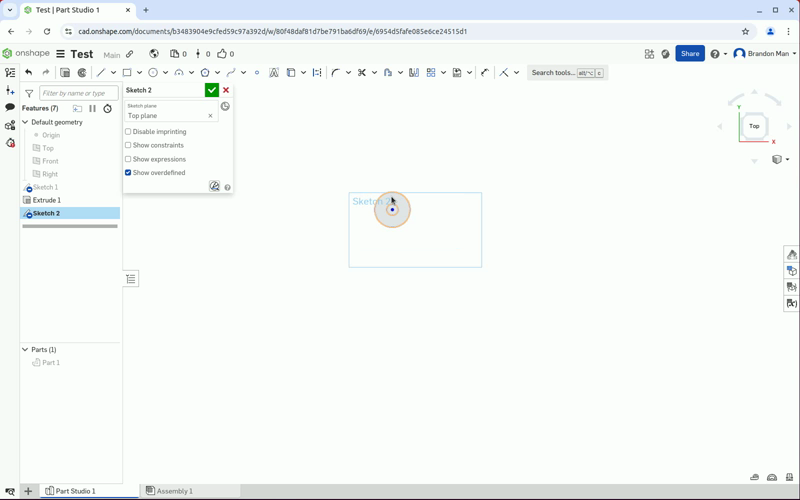
scroll(6)
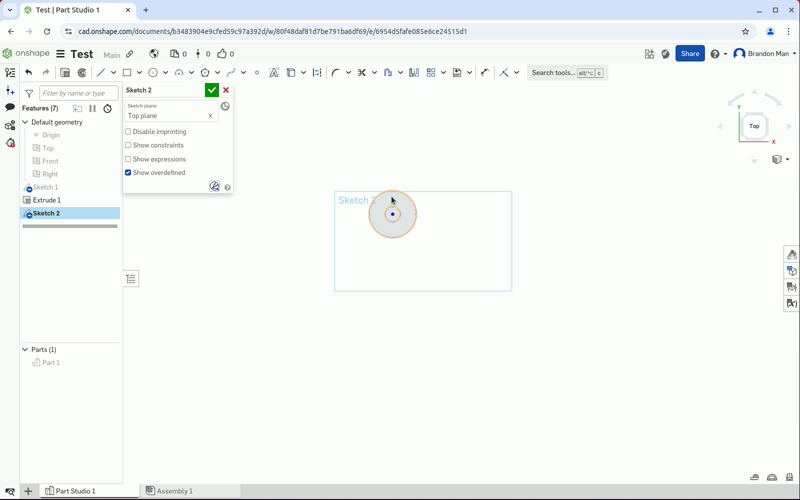
scroll(6)
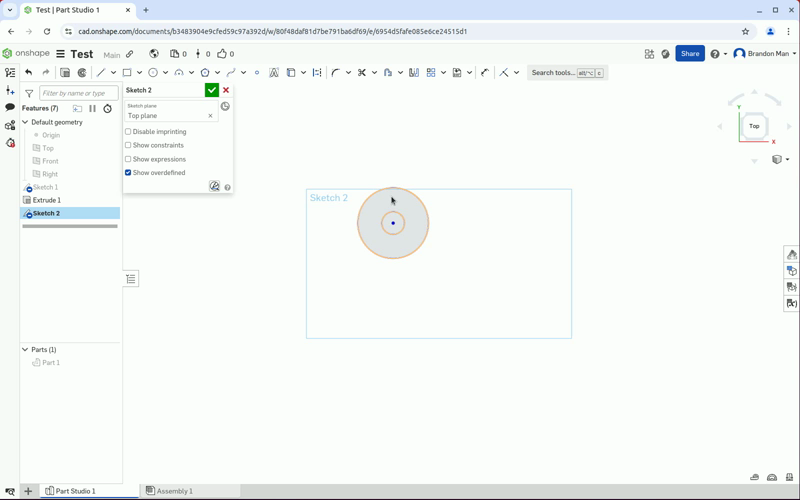
scroll(6)
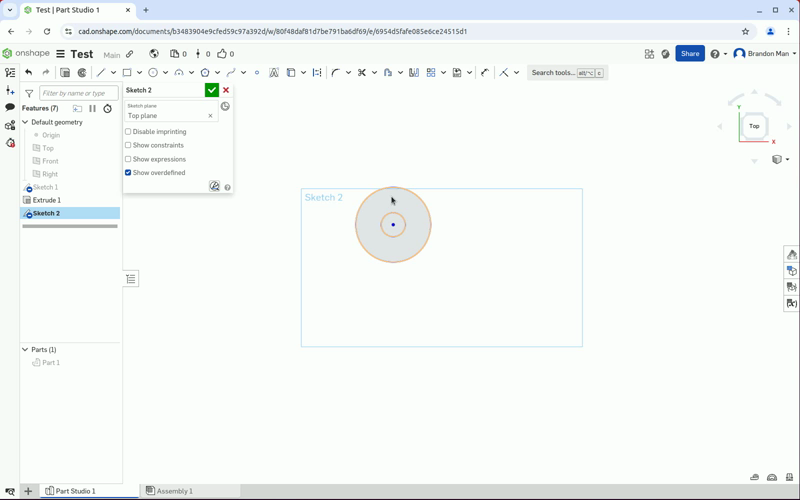
scroll(6)
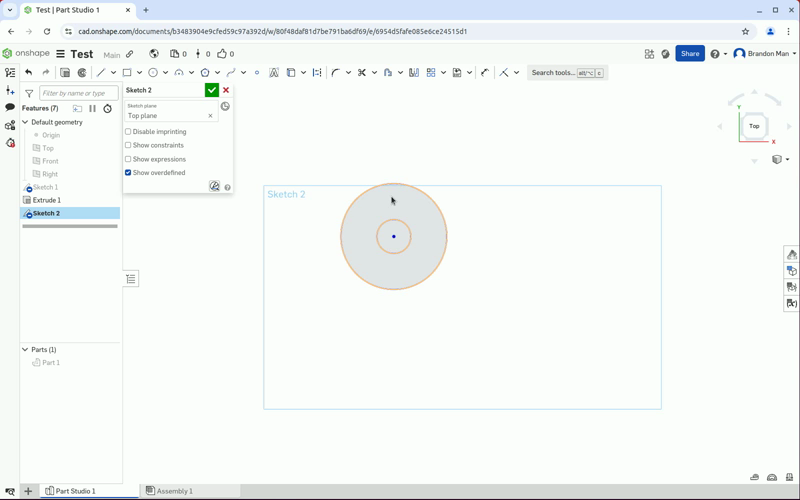
scroll(6)
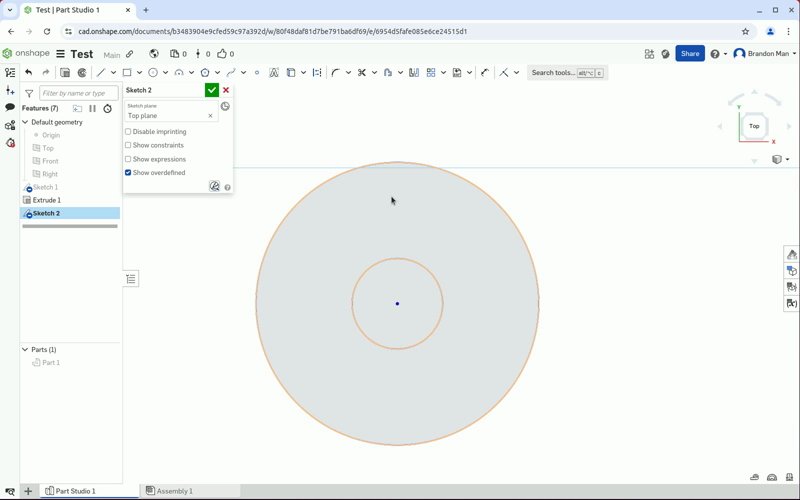
click(391, 196)
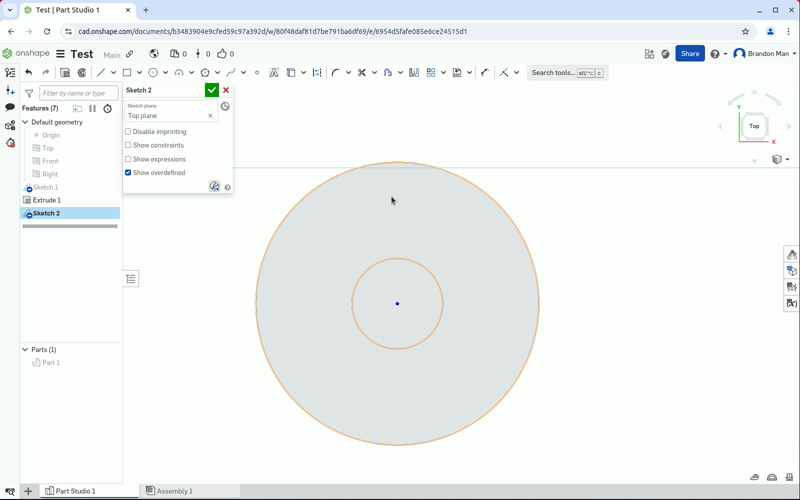
scroll(-6)
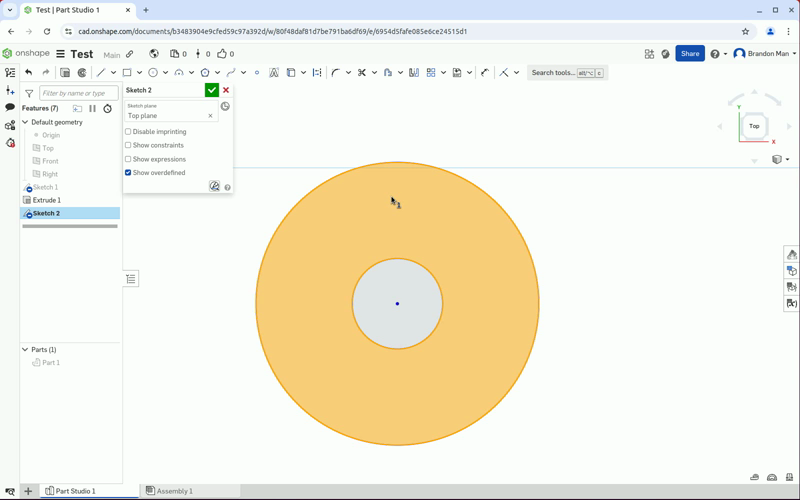
scroll(-6)
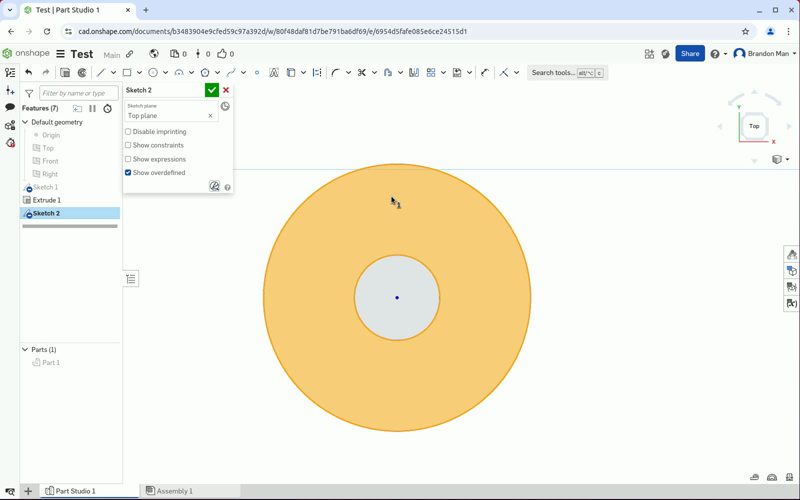
scroll(-6)
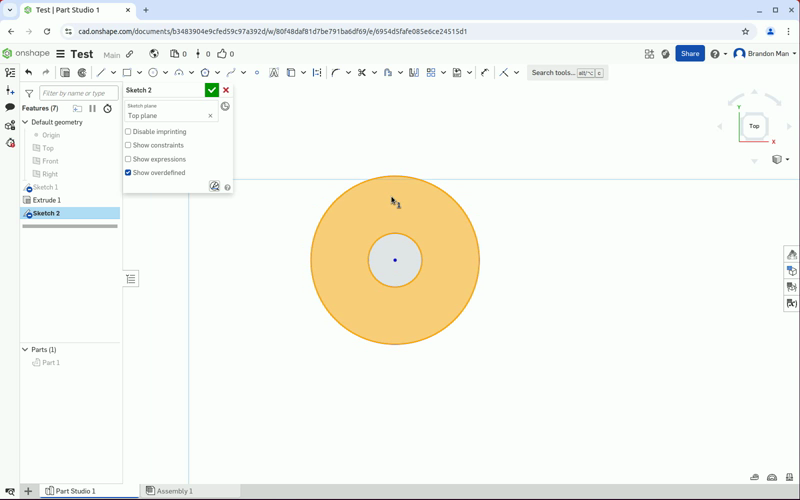
scroll(-6)
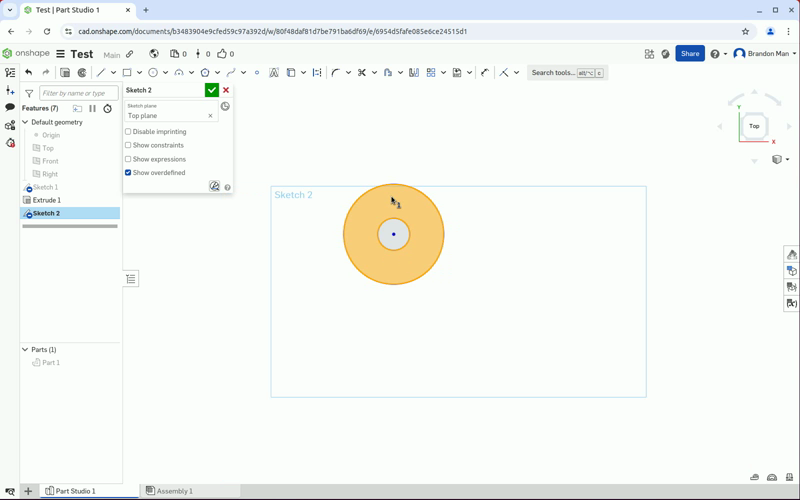
scroll(-6)
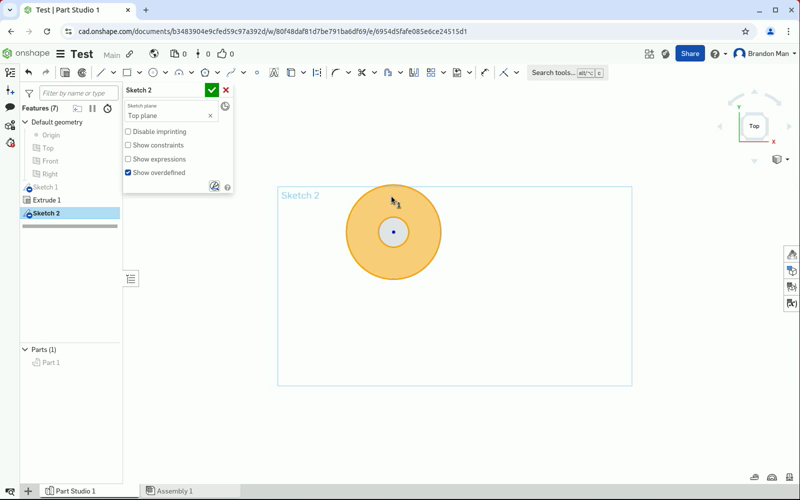
scroll(-6)
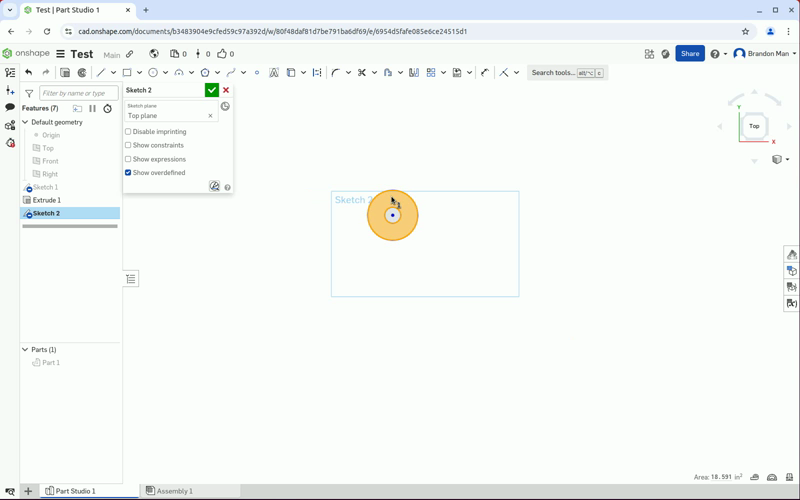
scroll(-6)
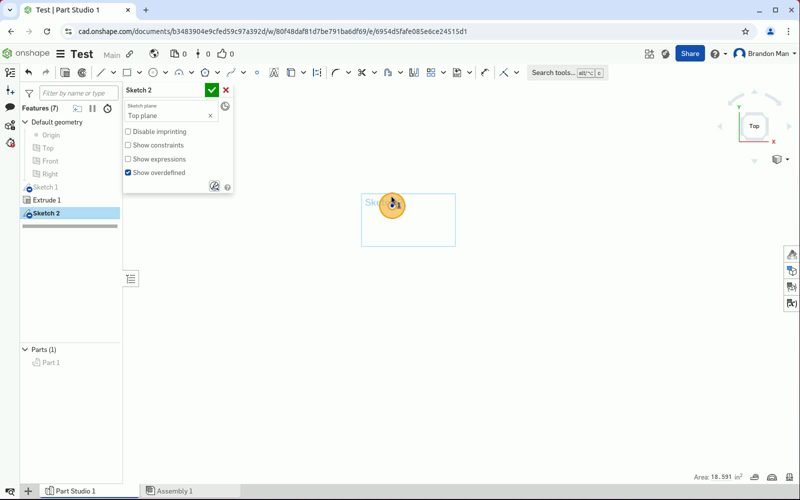
mouse_move(73, 352)
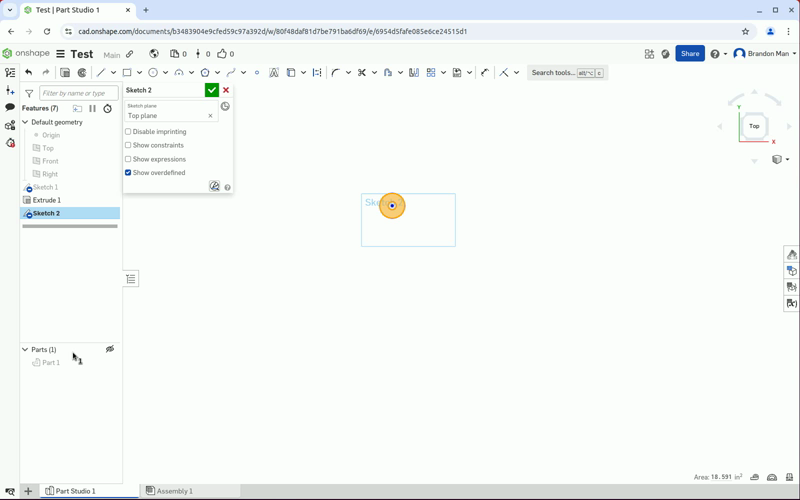
key(shift+y)
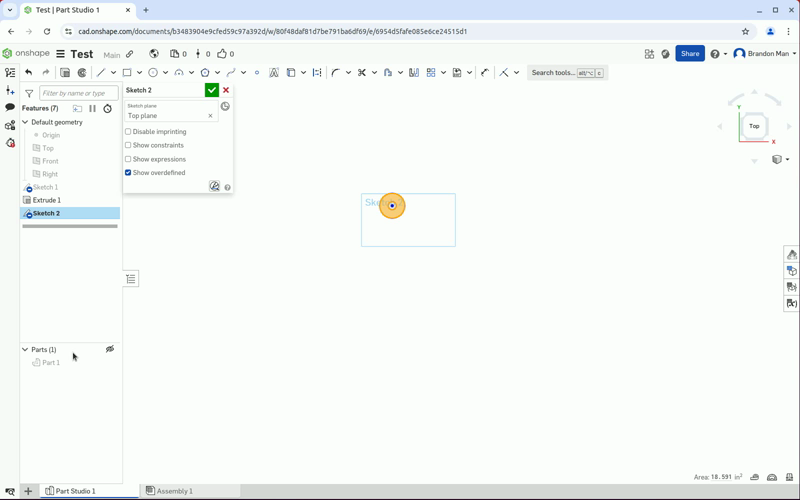
key(shift+e)
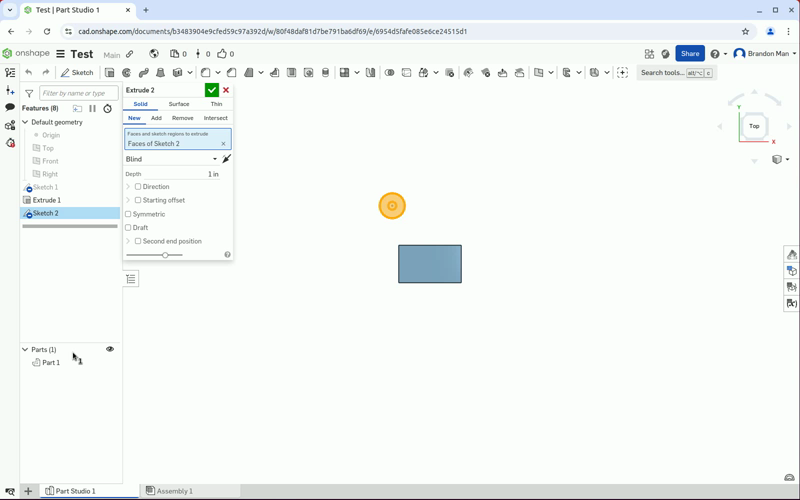
mouse_move(143, 106)
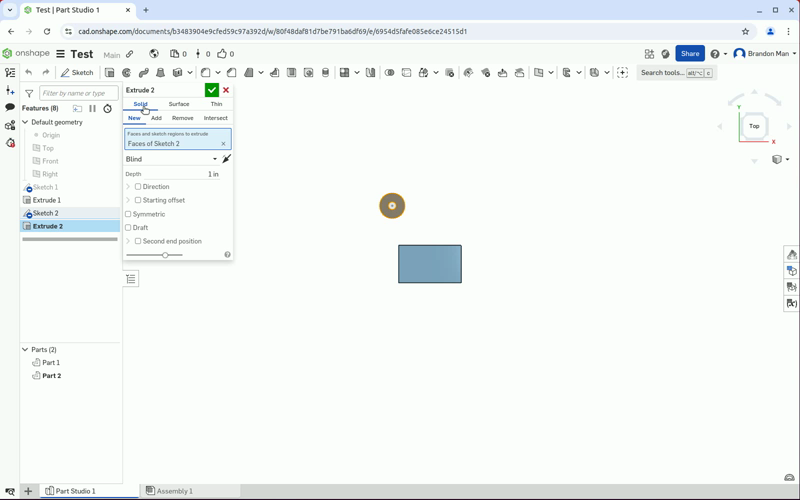
click(143, 106)
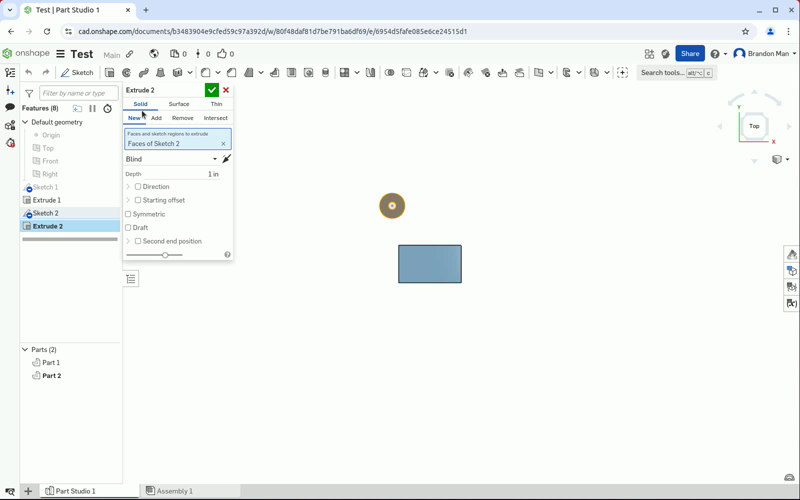
mouse_move(137, 120)
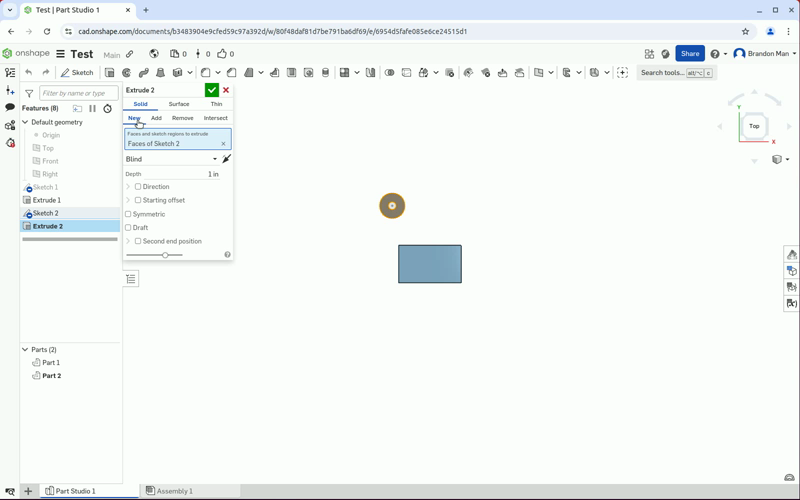
click(137, 120)
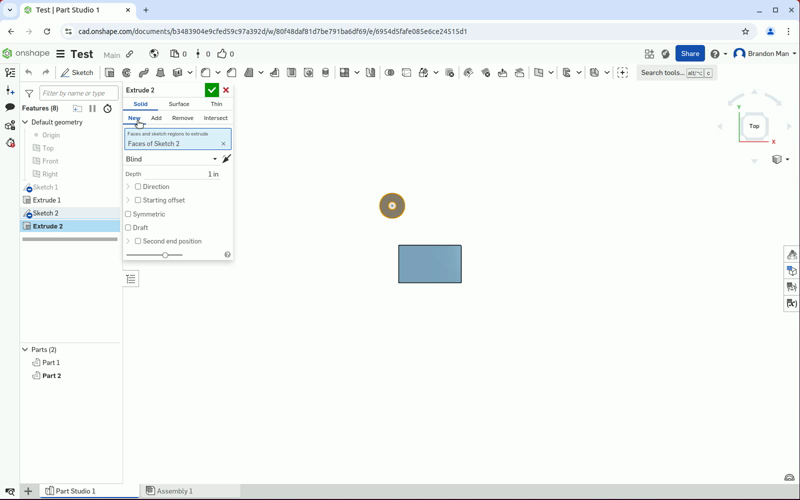
key(tab, 4)
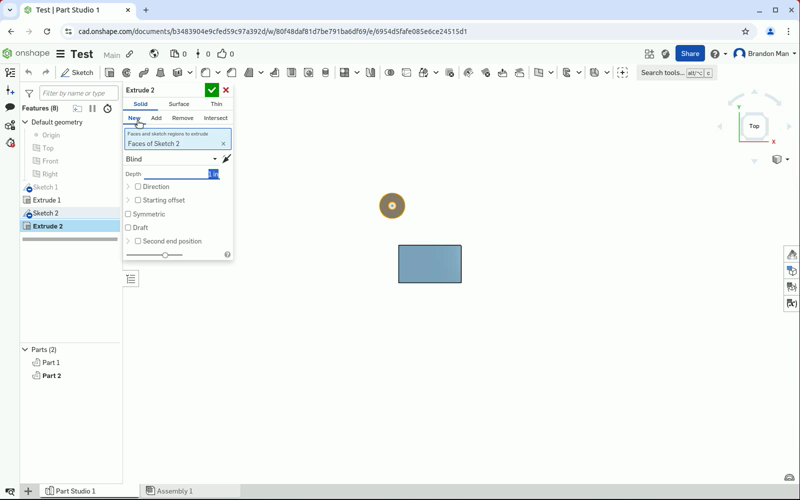
text(1.685)
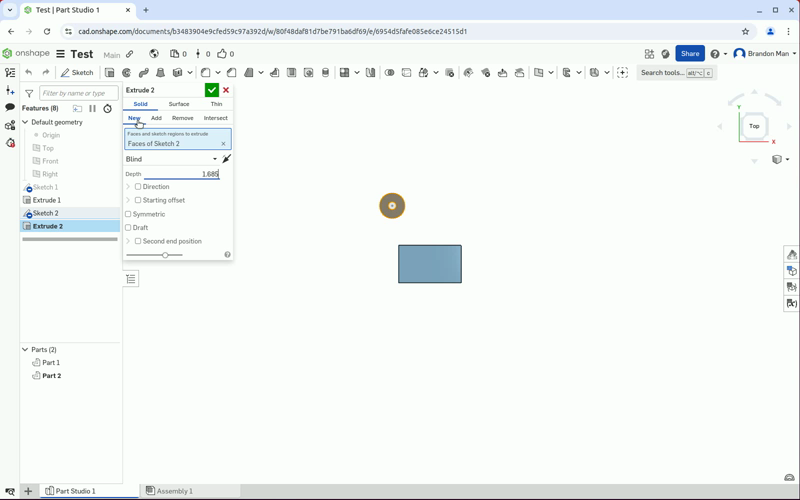
key(enter)
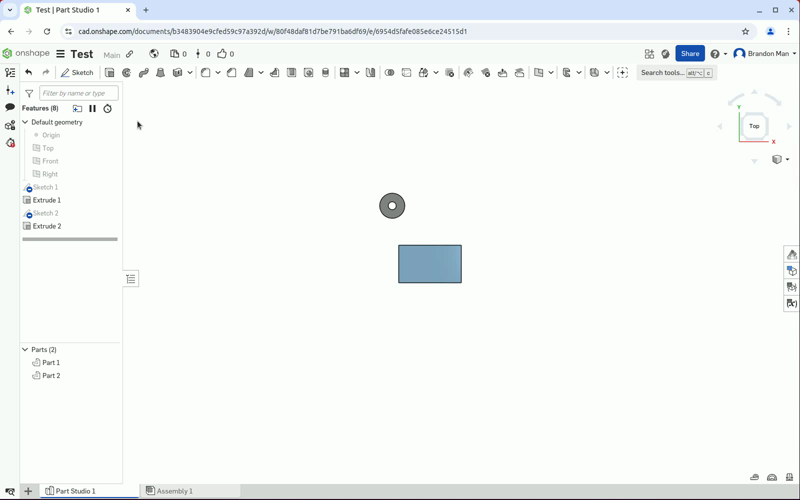
key(shift+h)
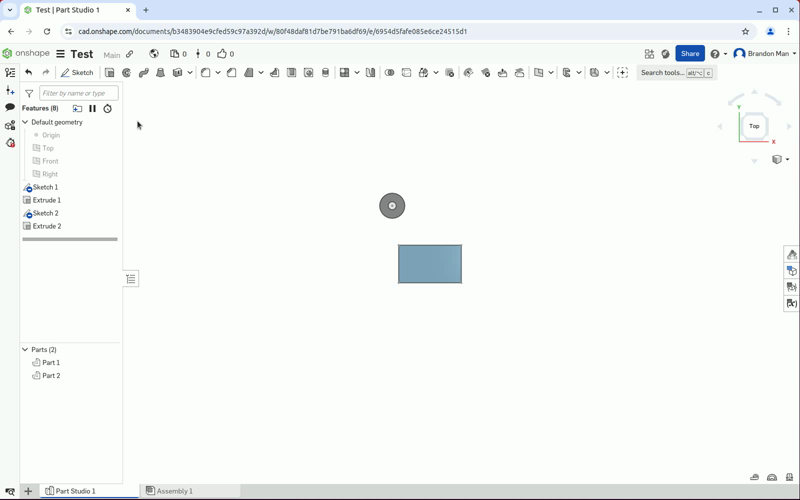
key(shift+h)
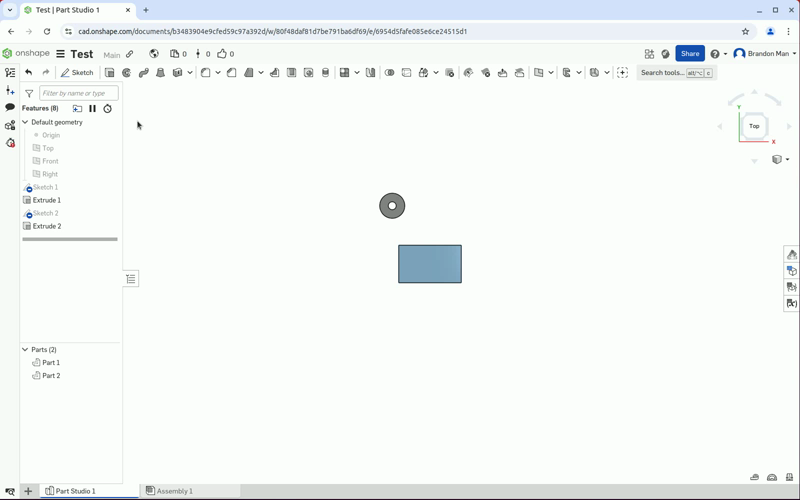
mouse_move(73, 189)
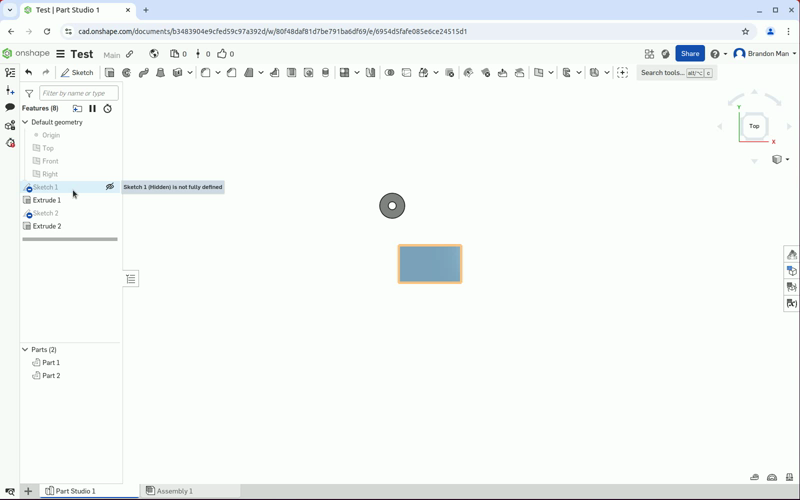
click(73, 189)
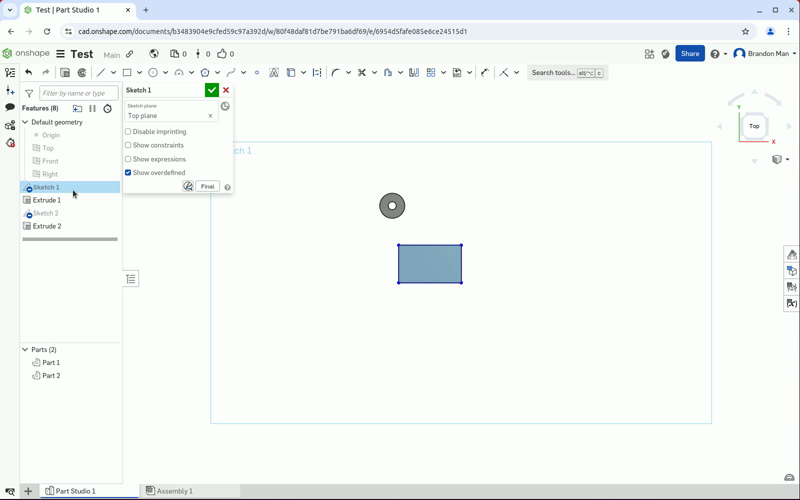
mouse_move(229, 92)
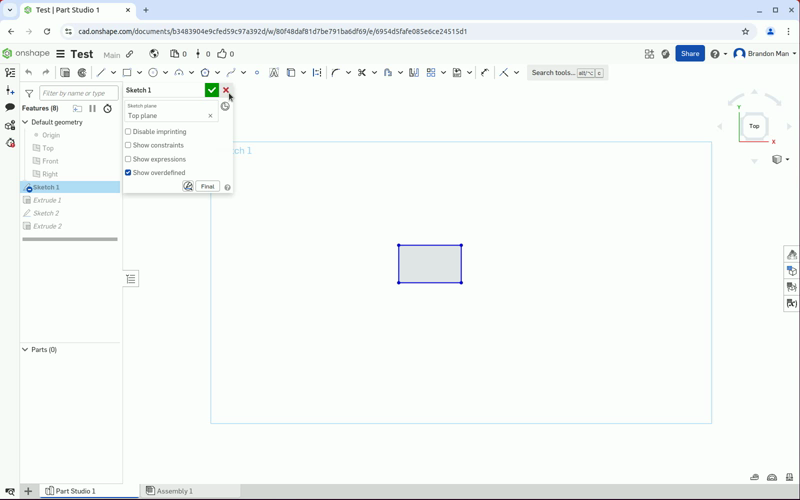
click(229, 92)
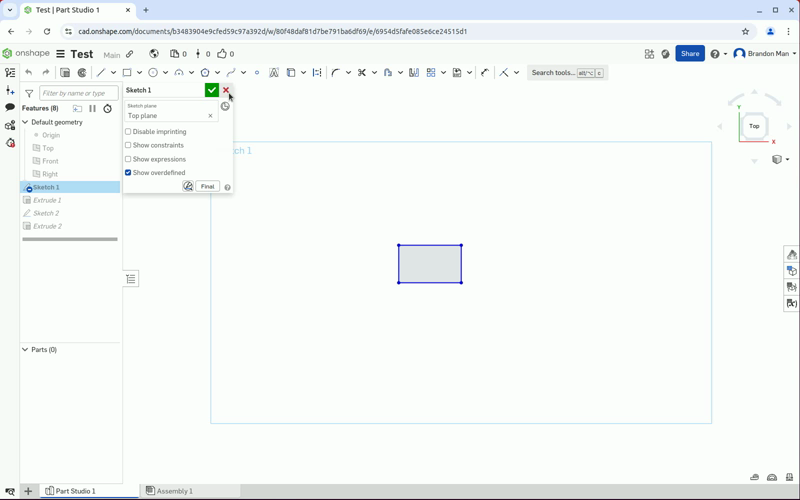
key(shift+s)
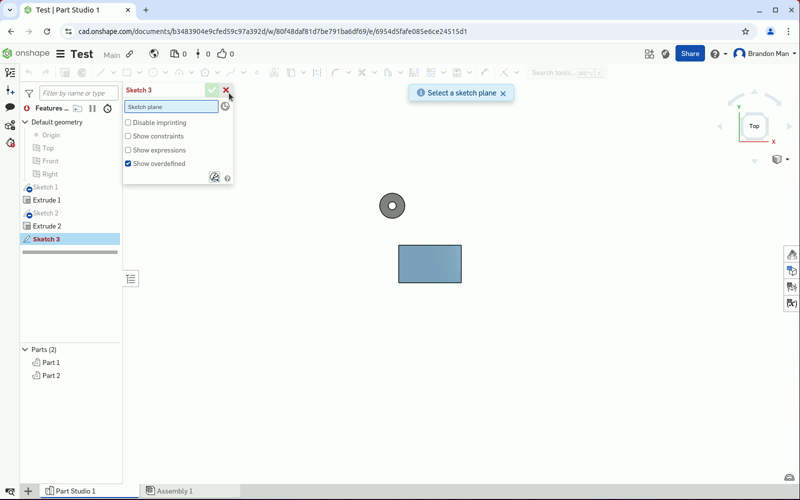
mouse_move(73, 150)
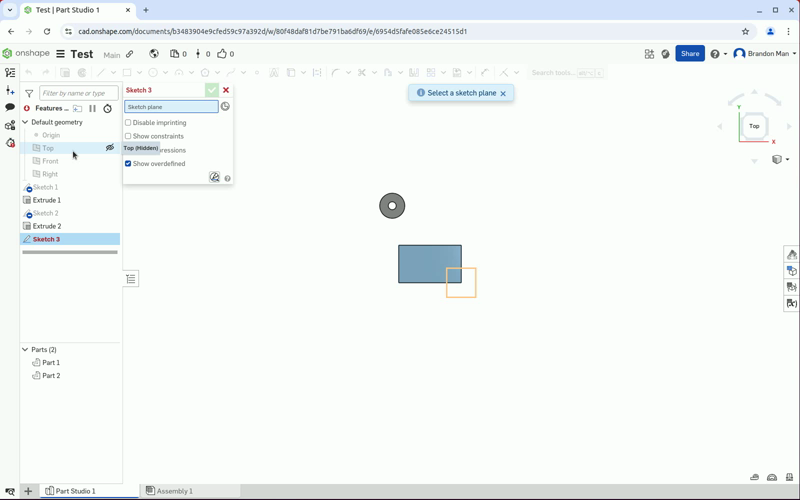
click(73, 150)
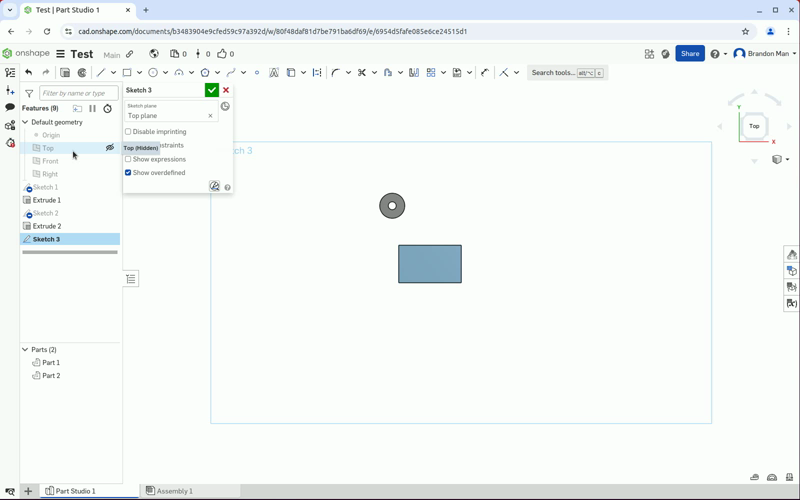
mouse_move(73, 352)
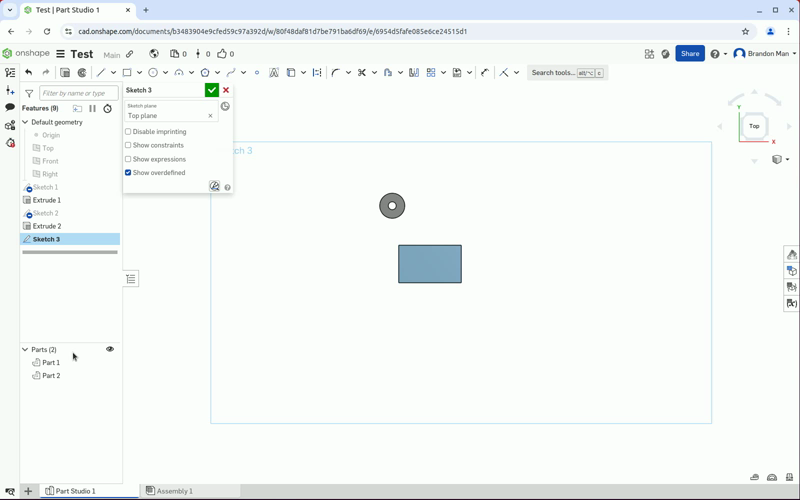
key(y)
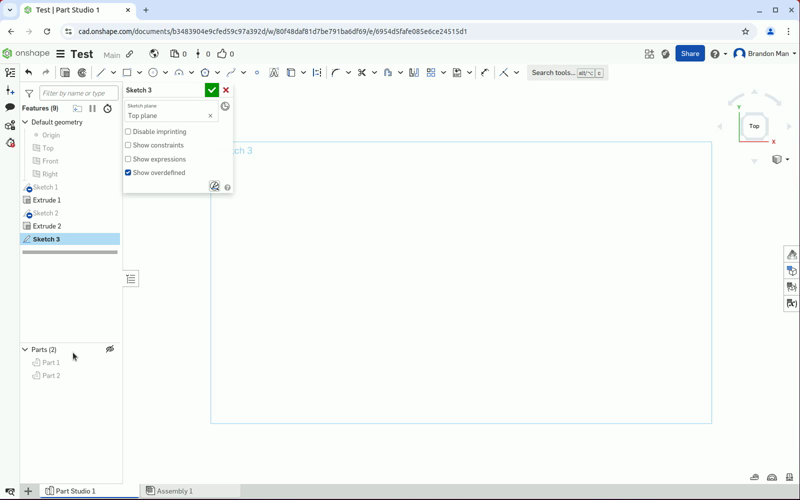
key(l)
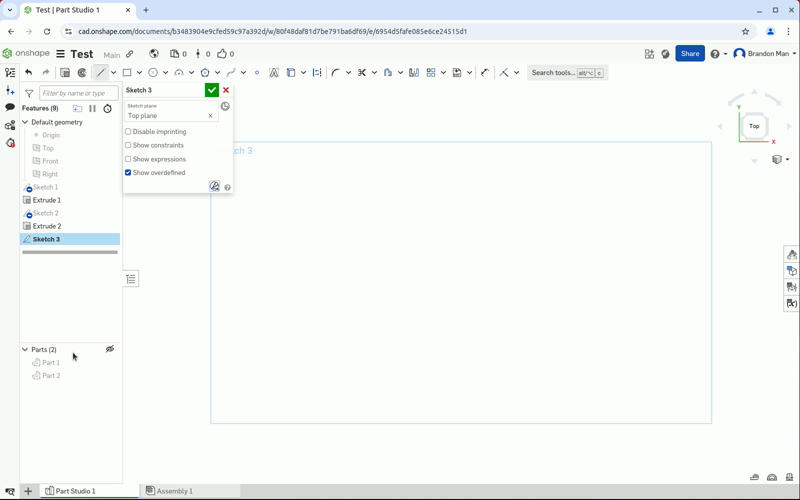
key_down(shift)
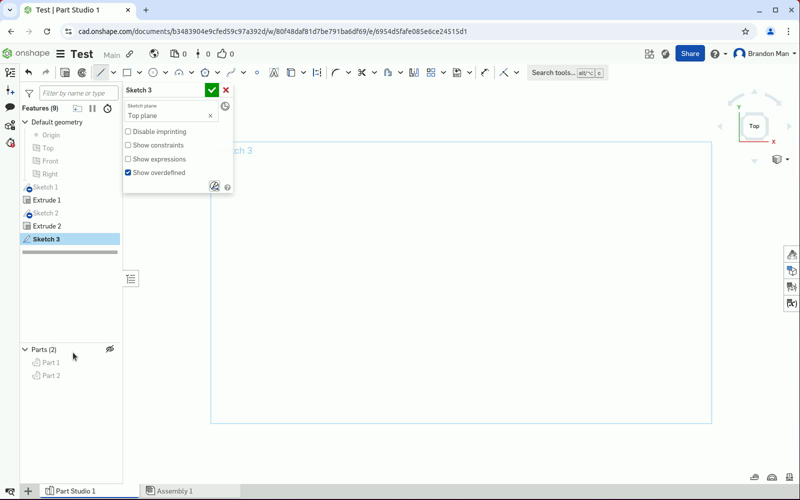
mouse_move(375, 366)
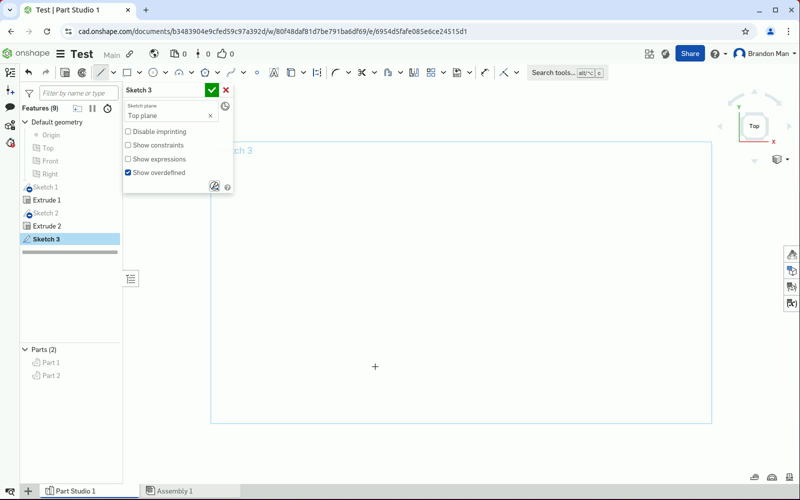
click(375, 366)
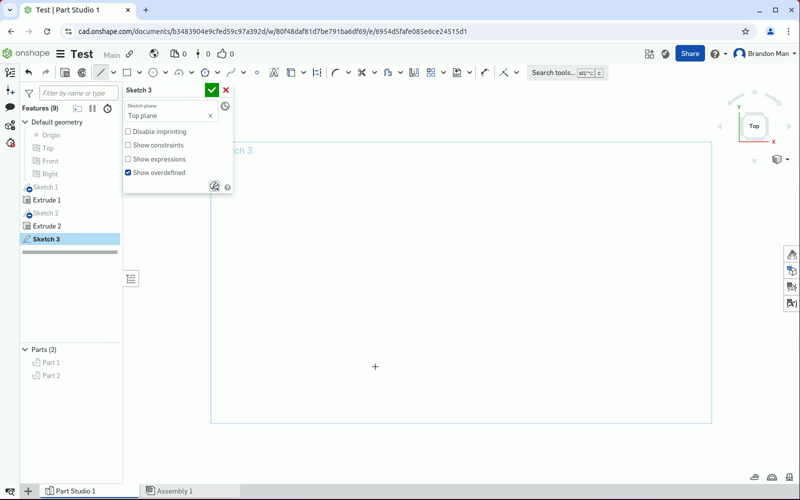
key_up(shift)
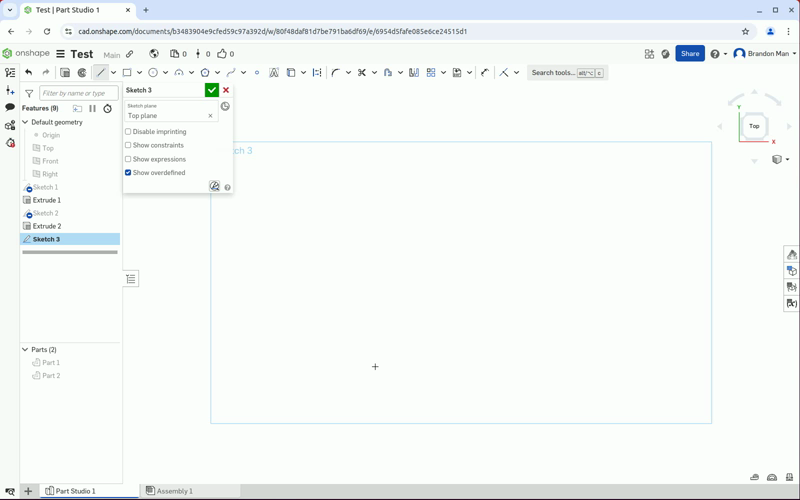
key_down(shift)
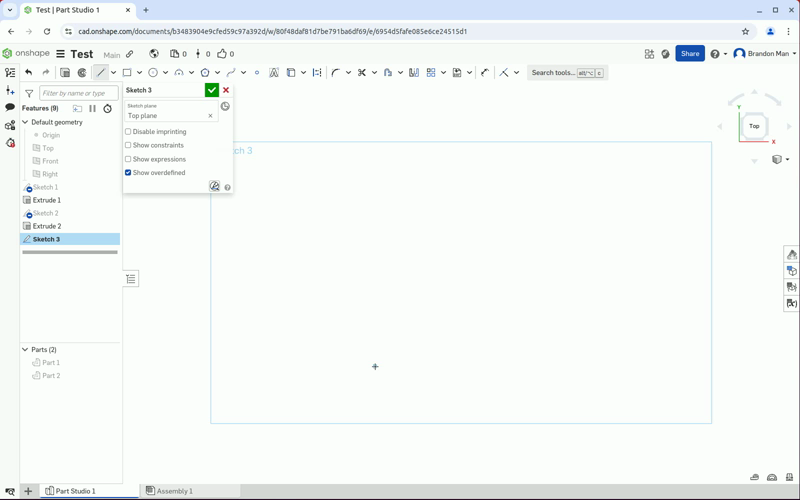
mouse_move(405, 366)
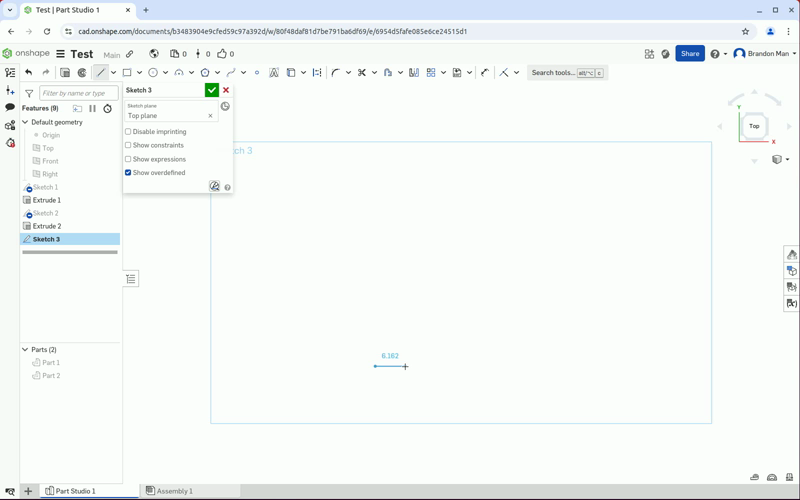
mouse_move(397, 366)
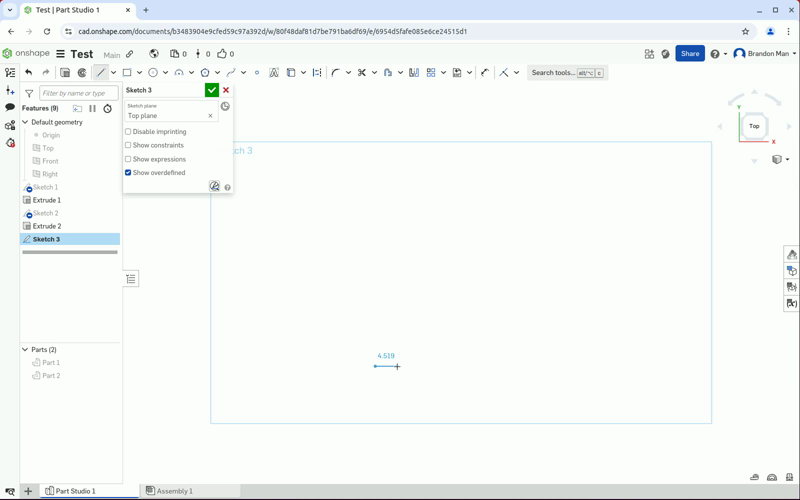
click(397, 366)
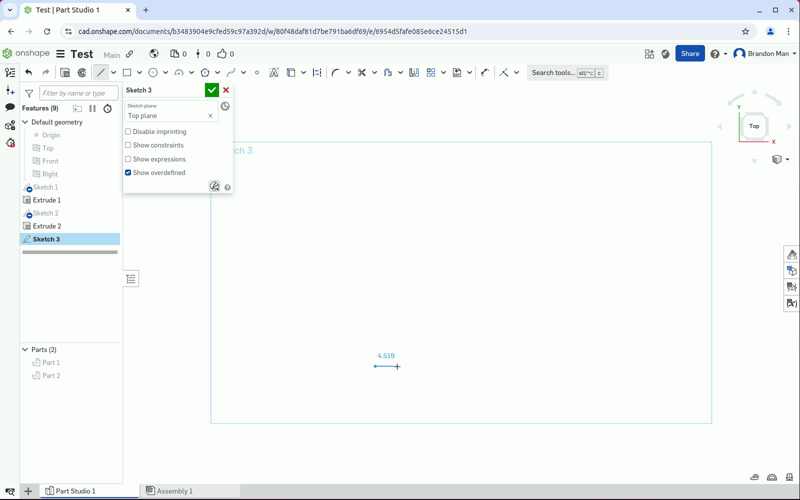
key_up(shift)
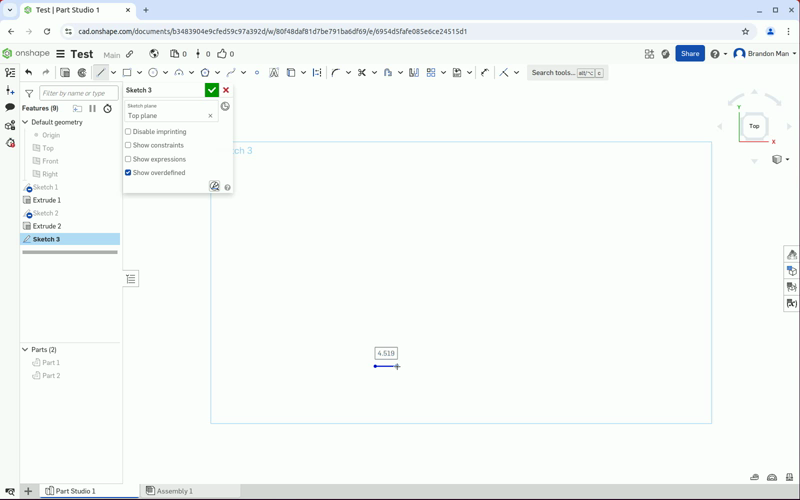
key_down(shift)
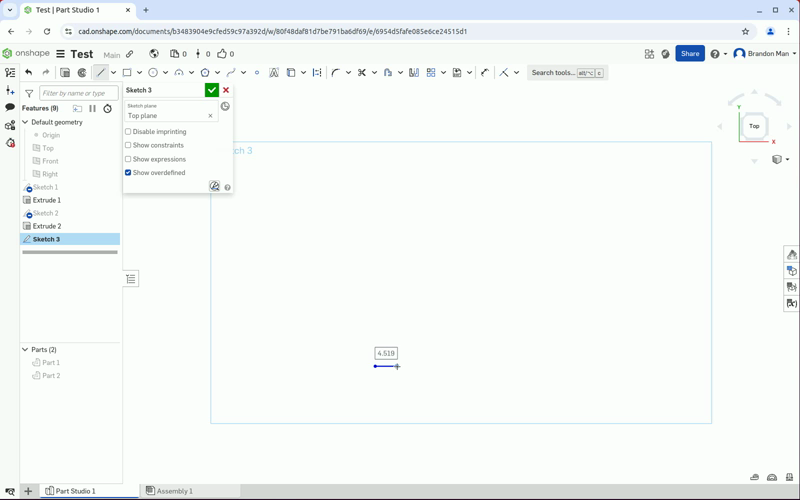
mouse_move(427, 366)
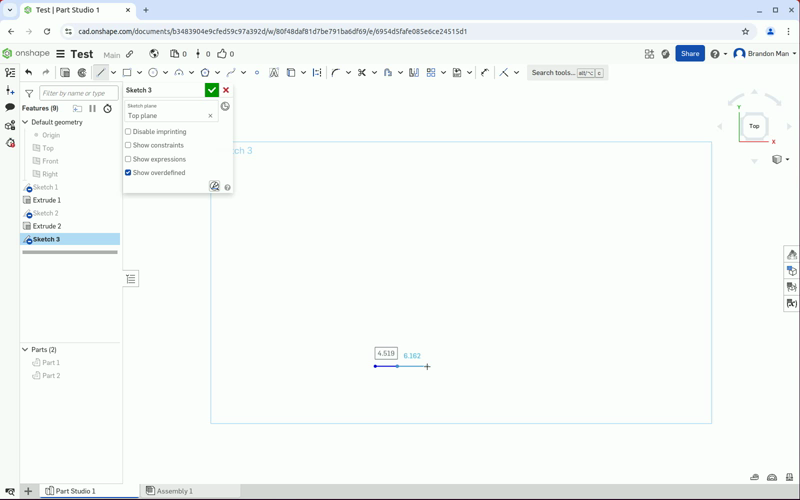
mouse_move(397, 344)
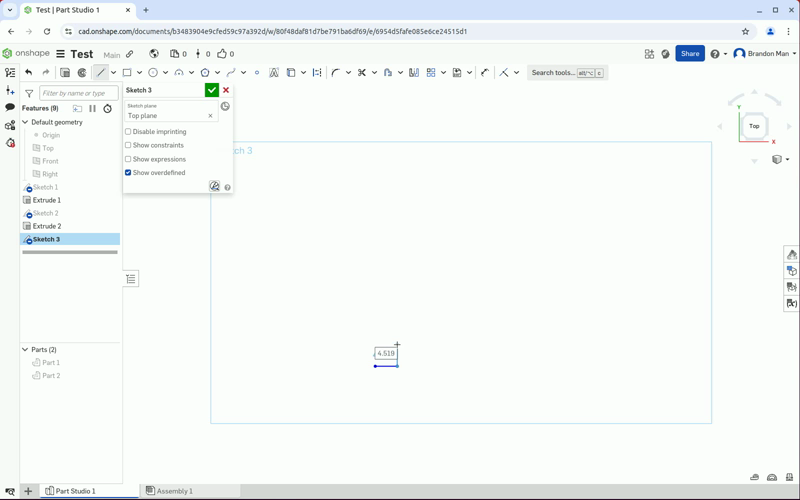
click(397, 344)
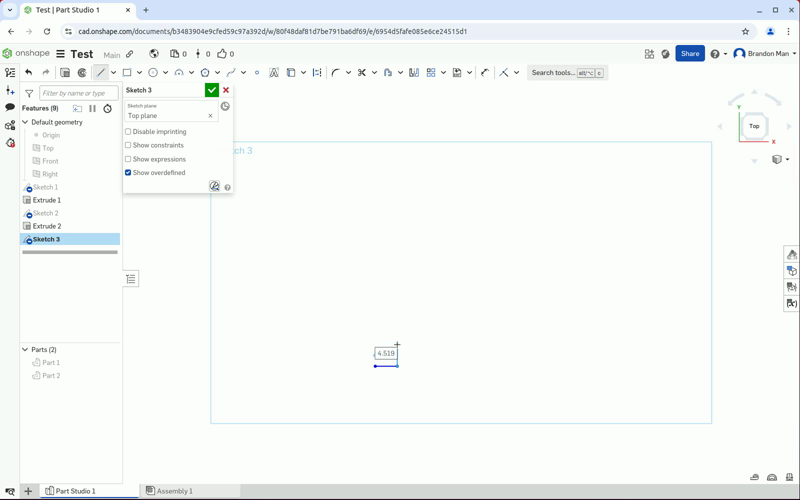
key_up(shift)
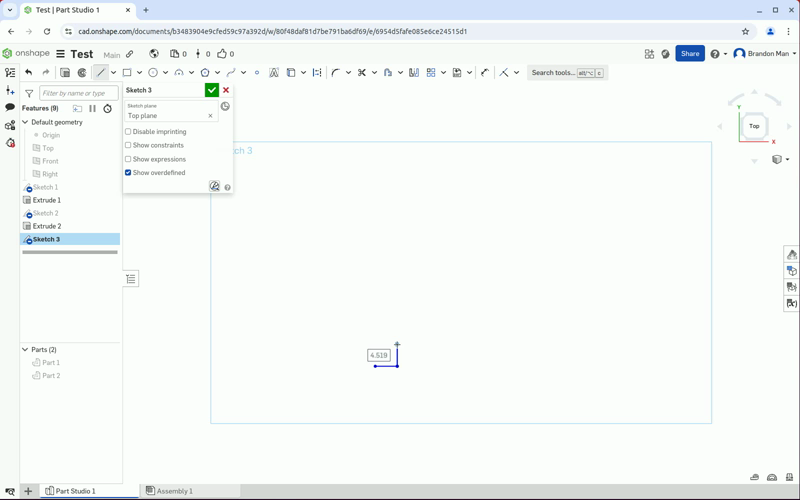
key_down(shift)
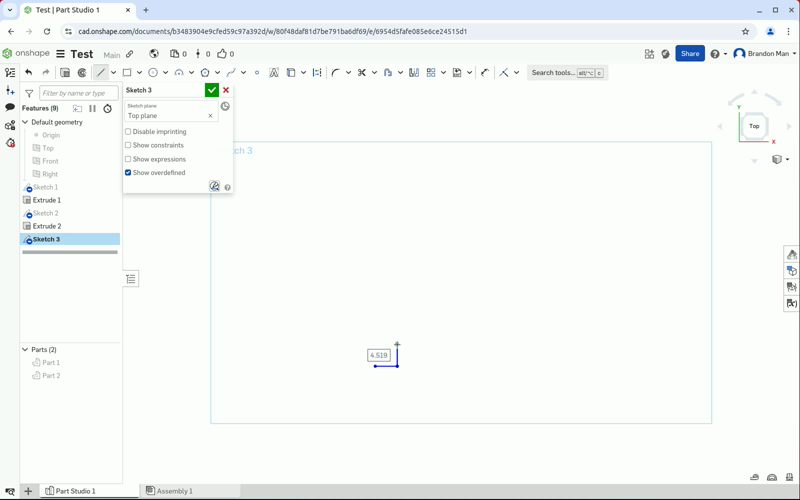
mouse_move(427, 344)
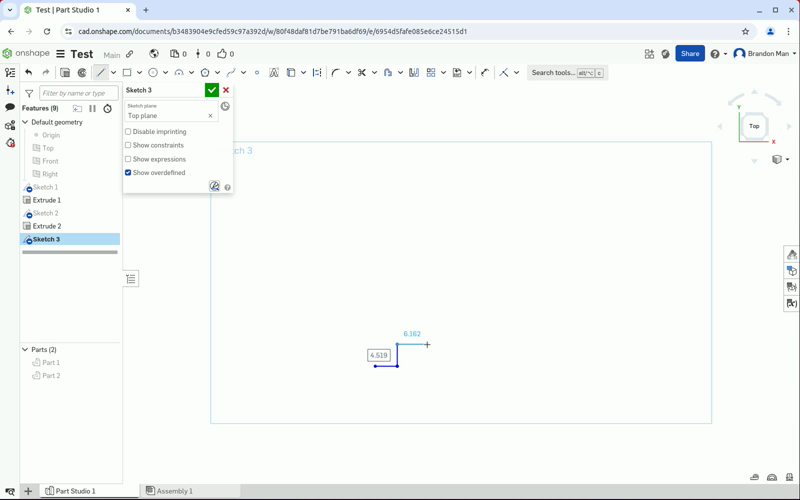
mouse_move(375, 344)
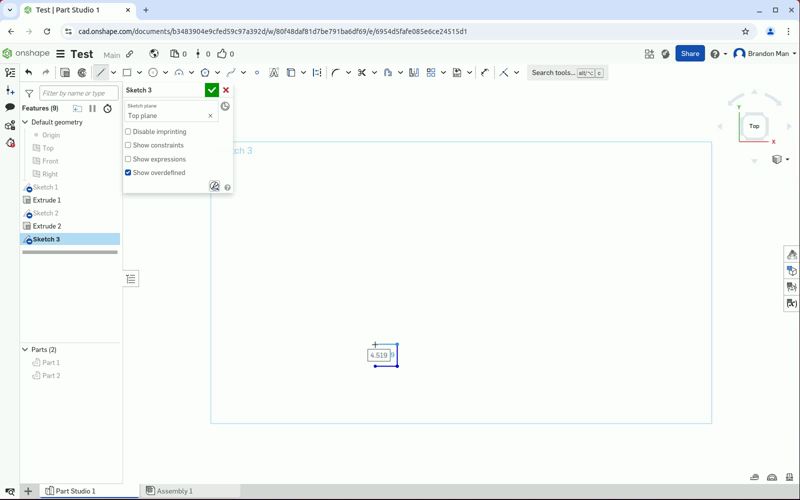
click(375, 344)
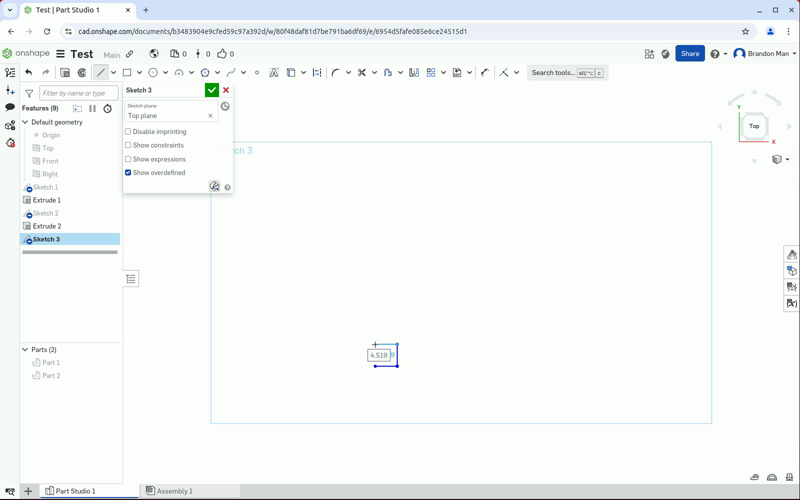
key_up(shift)
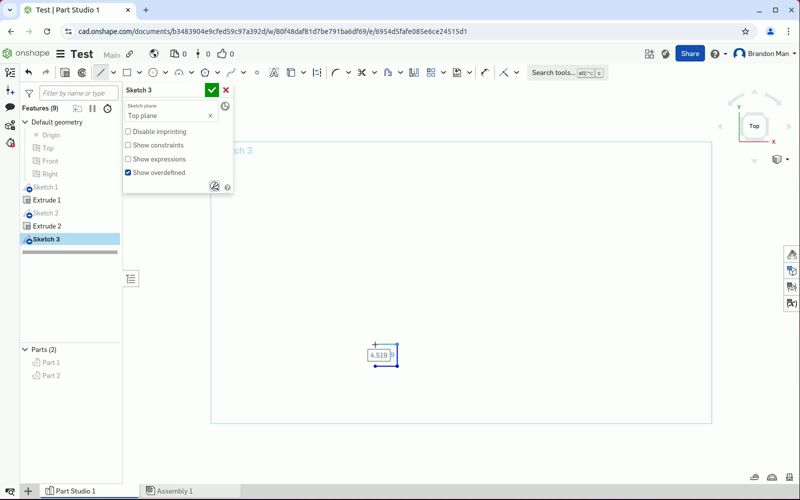
mouse_move(405, 344)
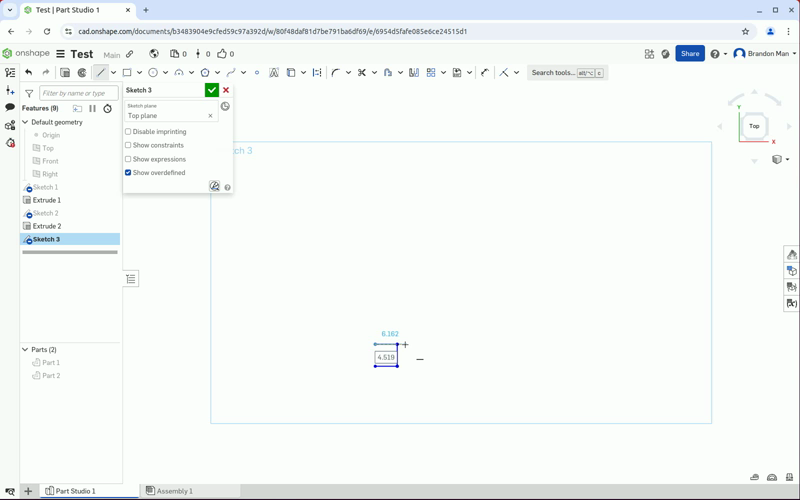
key_down(shift)
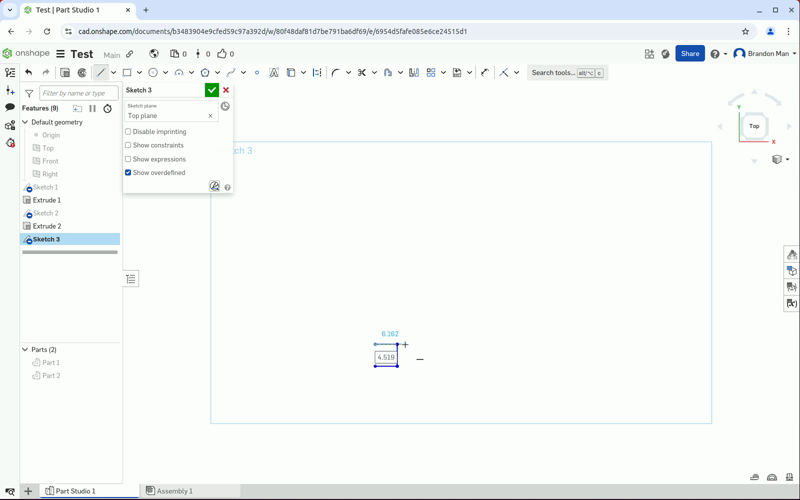
mouse_move(375, 366)
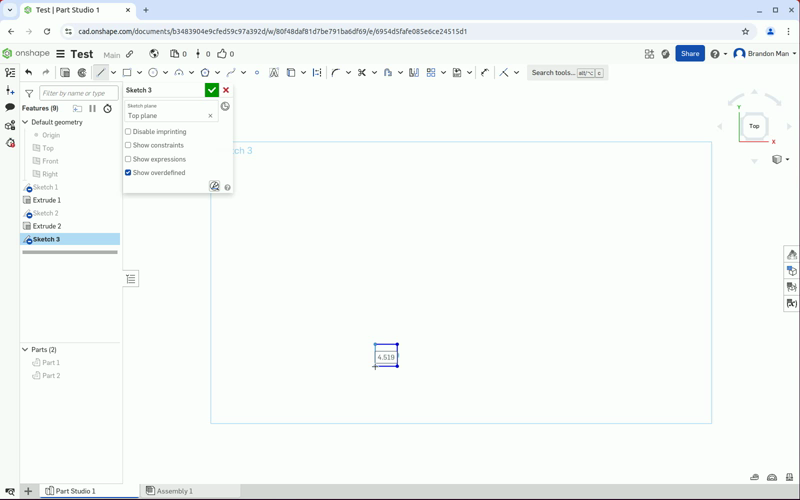
key_up(shift)
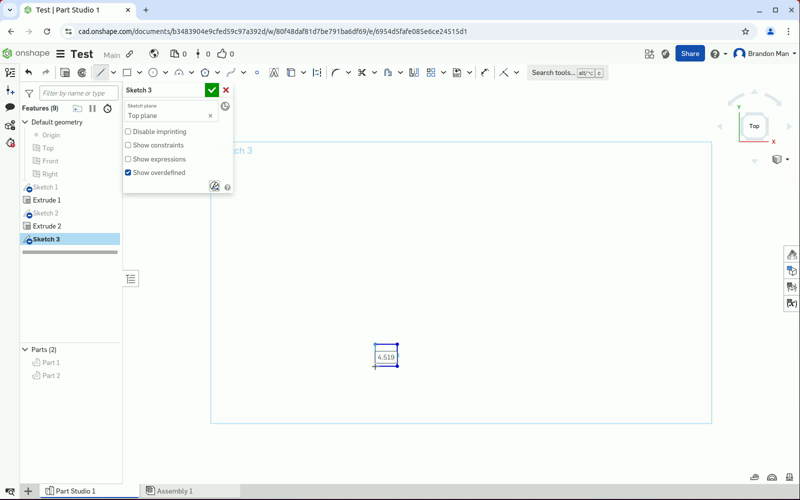
click(375, 366)
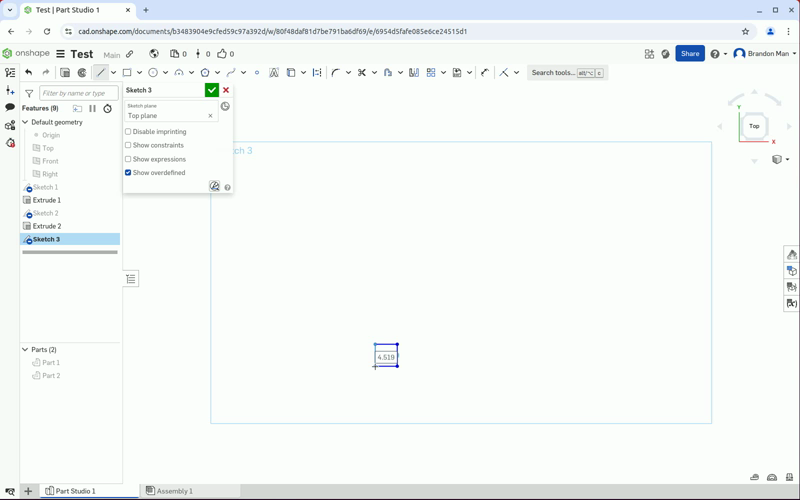
key(esc)
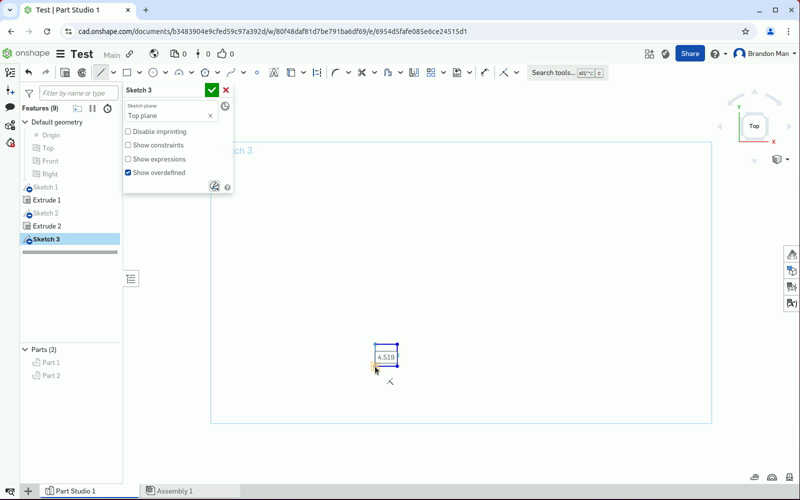
mouse_move(381, 359)
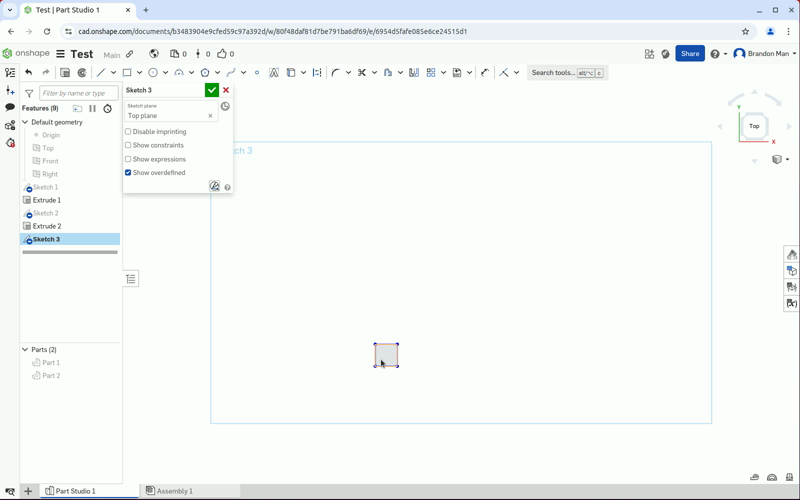
scroll(6)
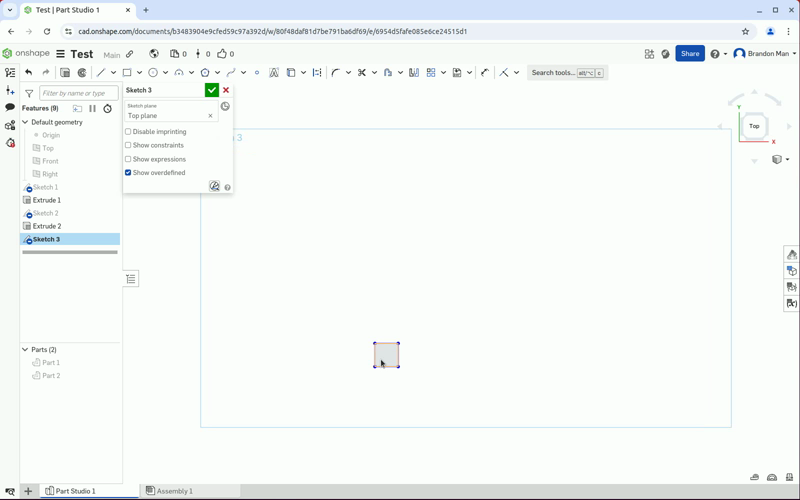
scroll(6)
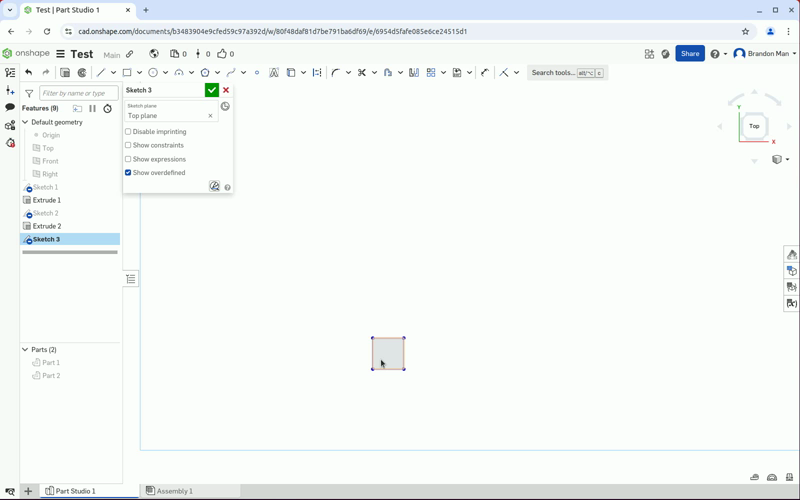
scroll(6)
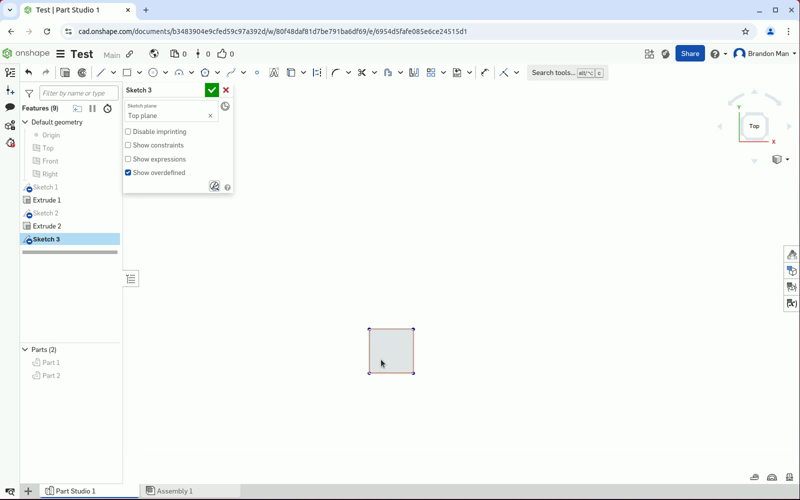
scroll(6)
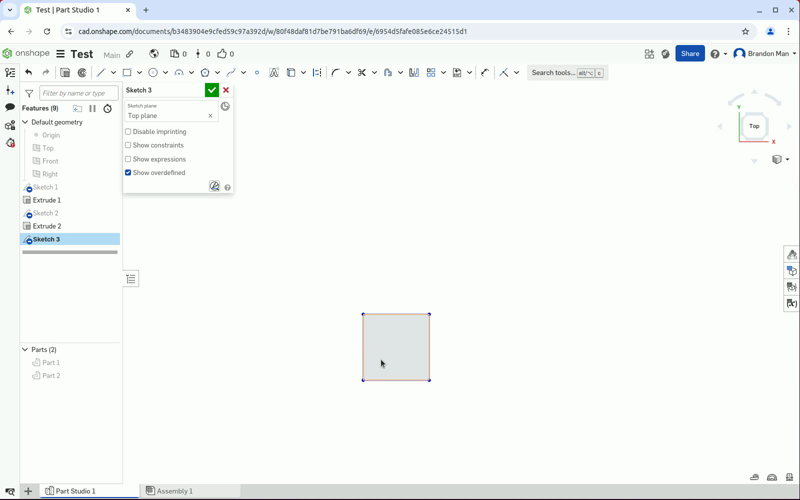
scroll(6)
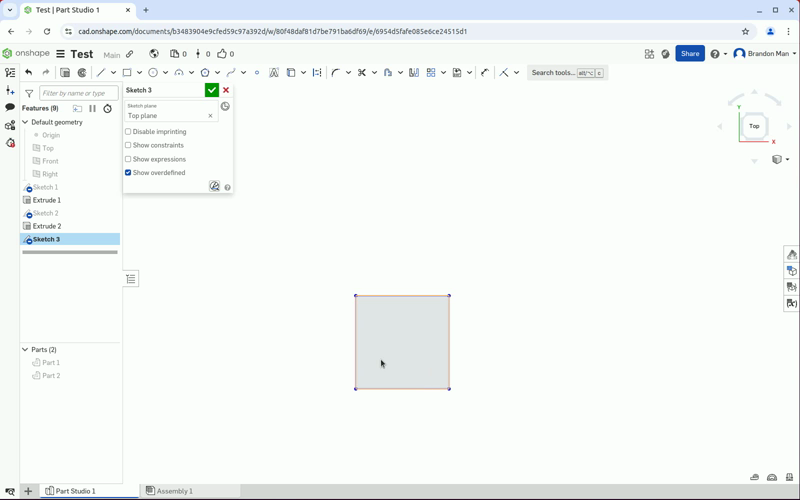
scroll(6)
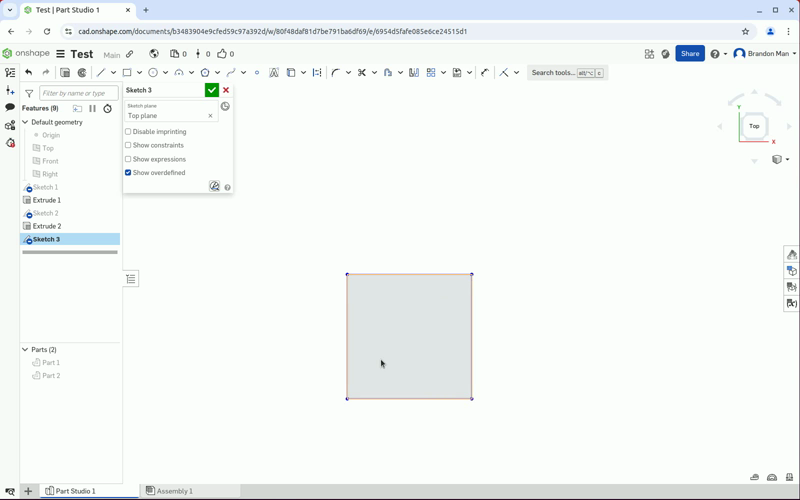
scroll(6)
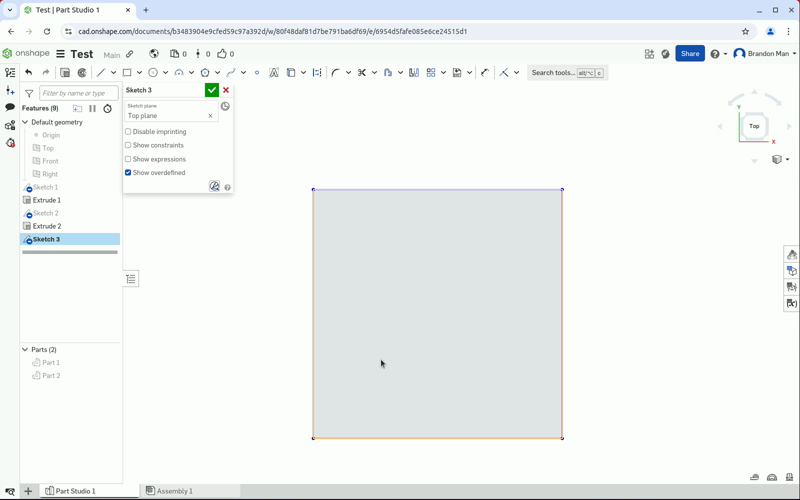
click(381, 359)
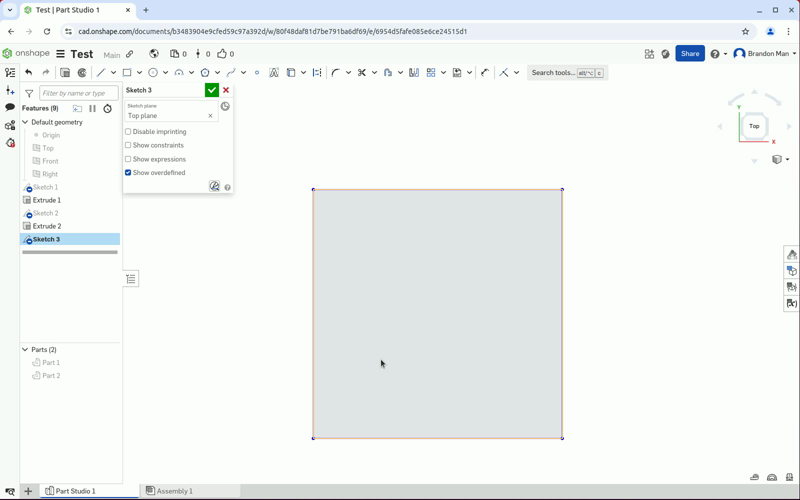
scroll(-6)
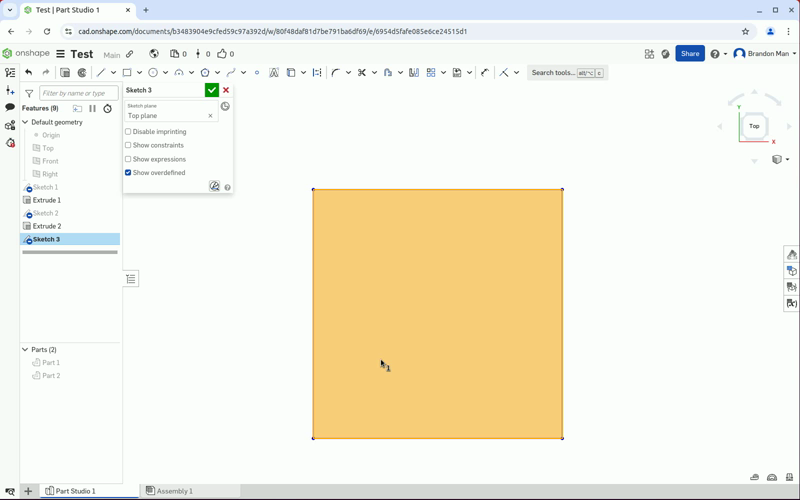
scroll(-6)
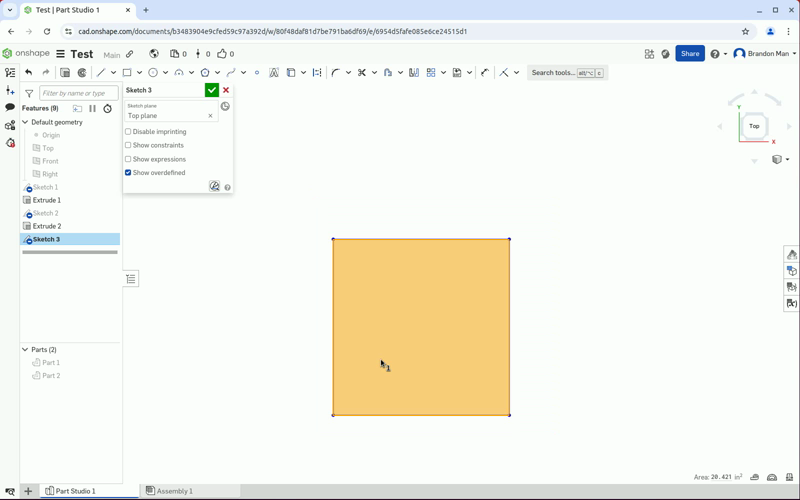
scroll(-6)
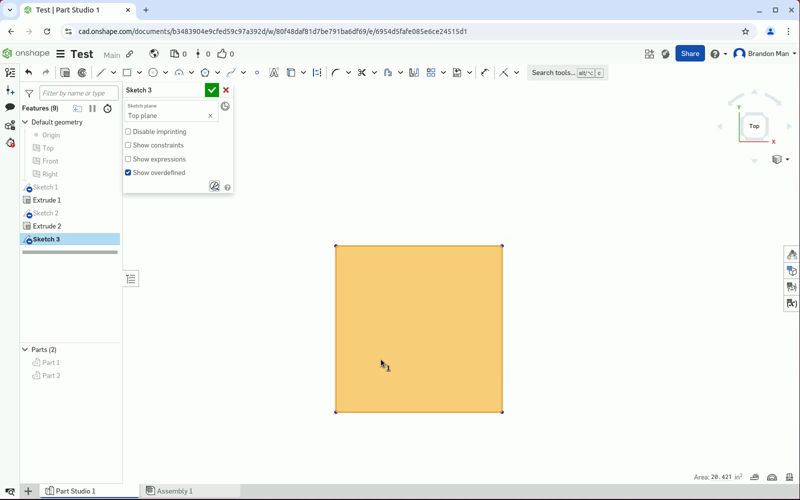
scroll(-6)
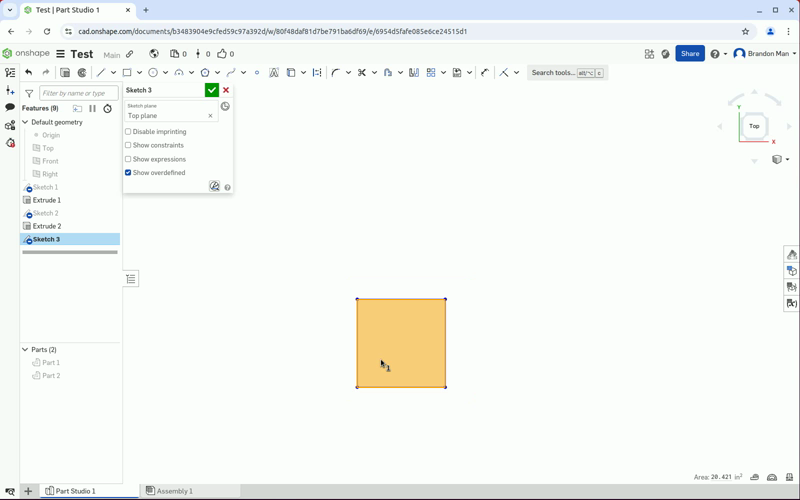
scroll(-6)
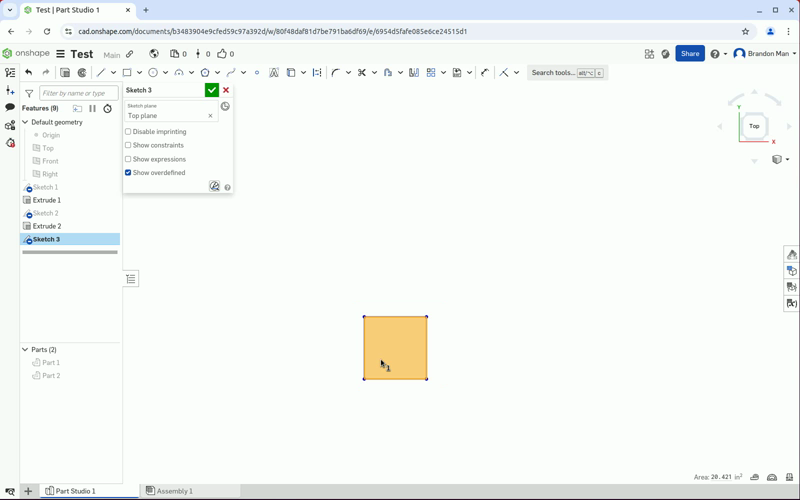
scroll(-6)
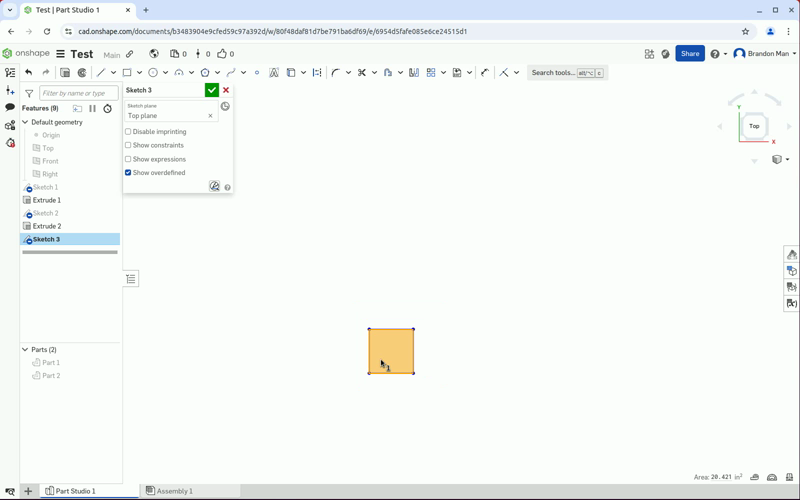
scroll(-6)
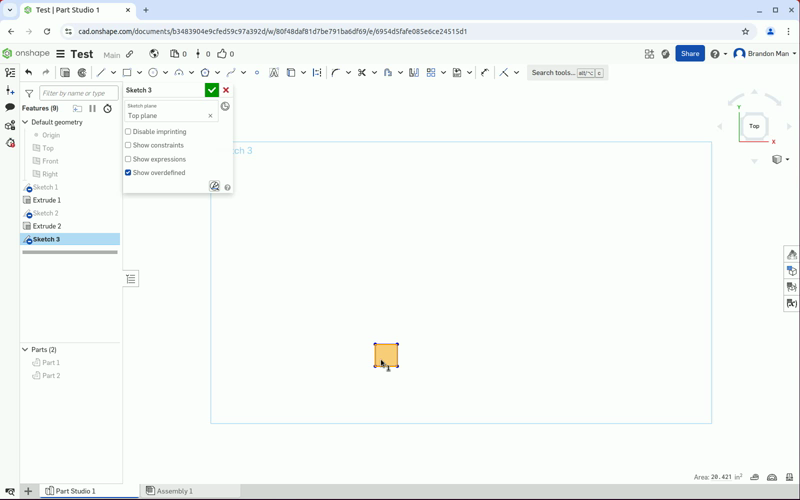
mouse_move(73, 352)
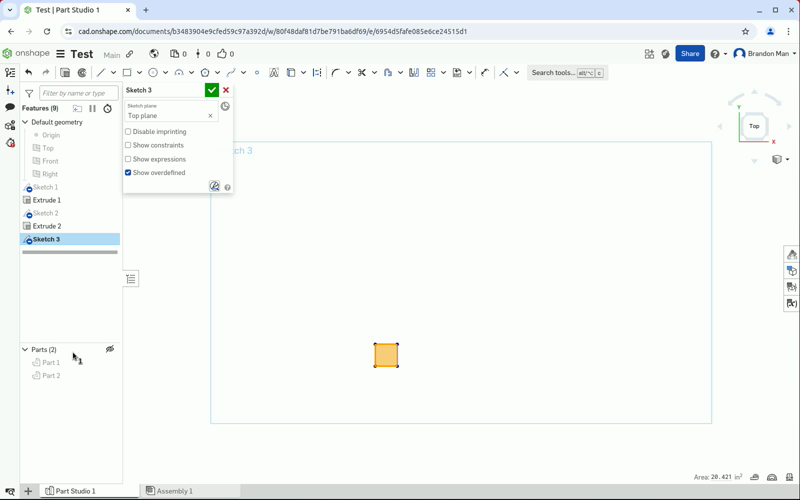
key(shift+y)
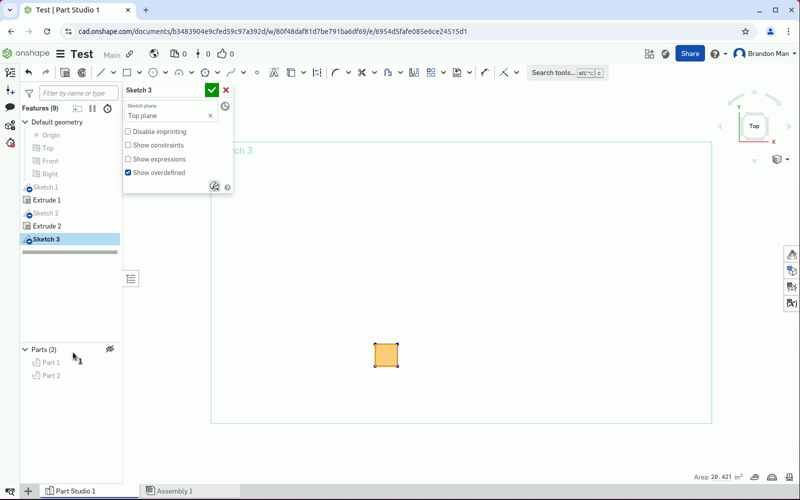
key(shift+e)
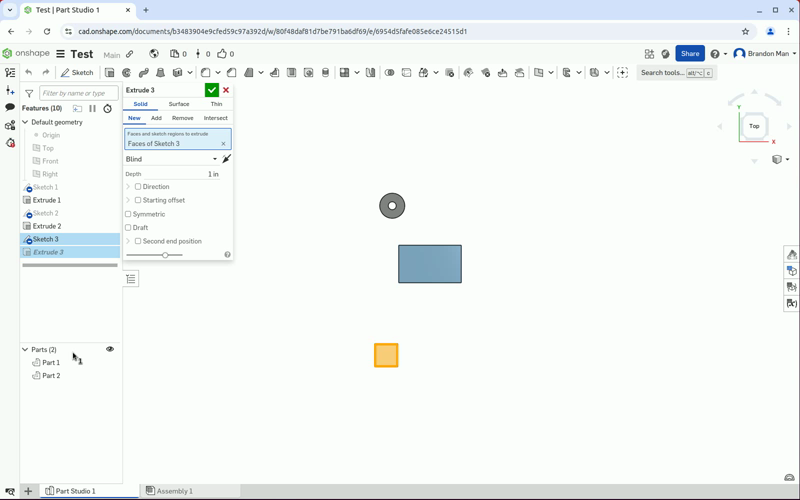
mouse_move(143, 106)
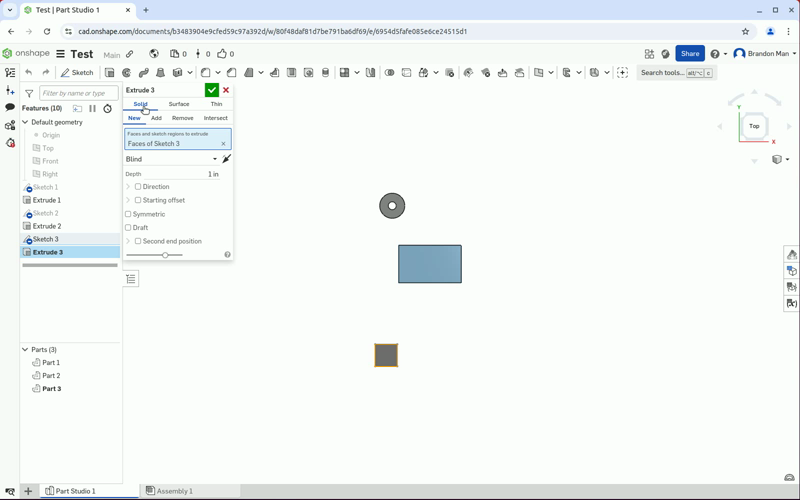
click(143, 106)
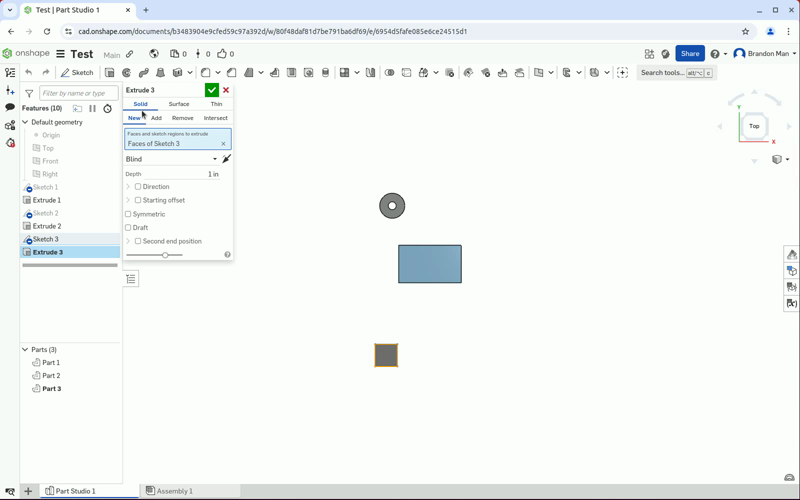
mouse_move(137, 120)
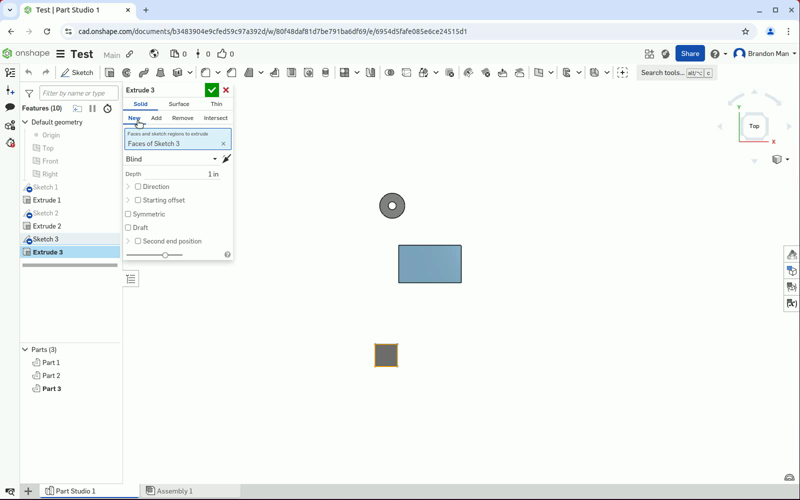
click(137, 120)
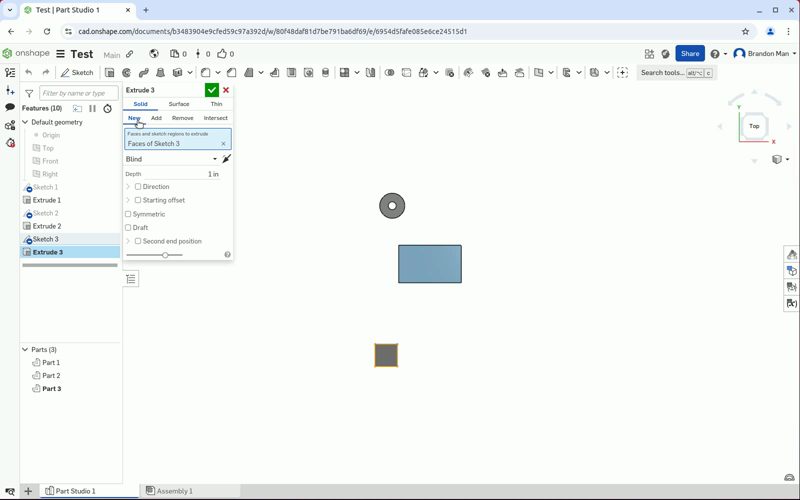
key(tab, 4)
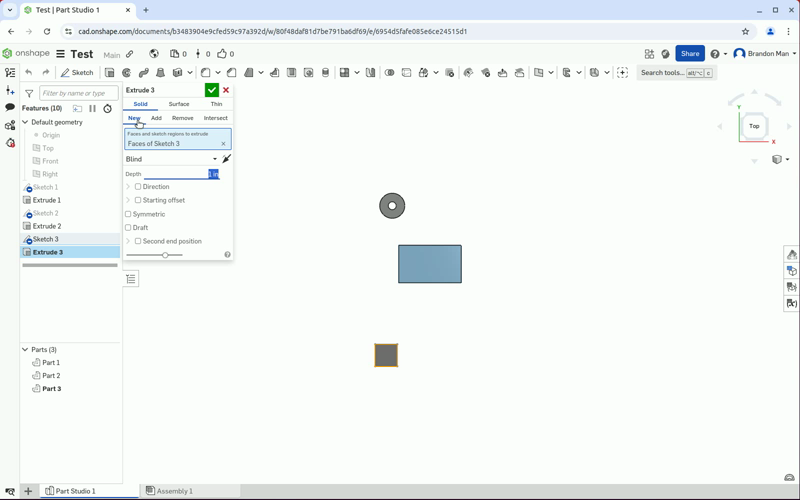
text(6.981)
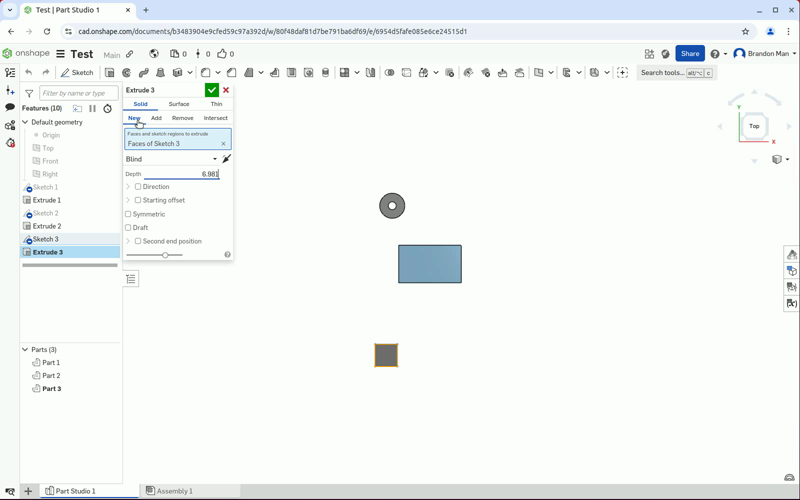
key(enter)
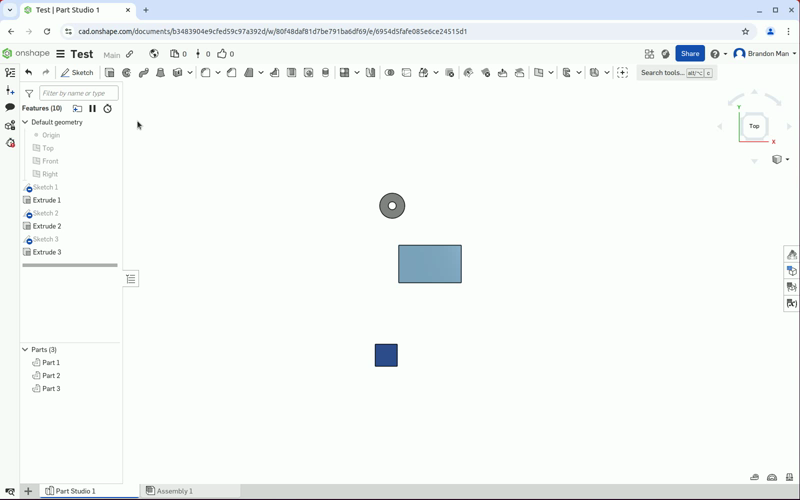
key(shift+h)
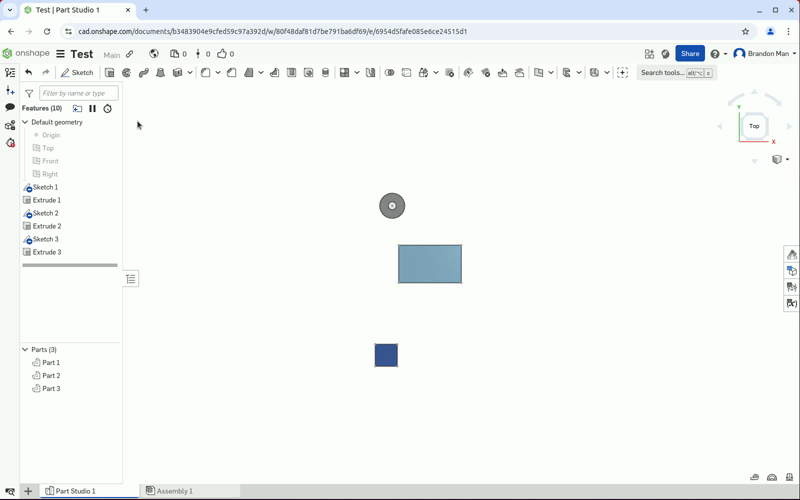
key(shift+h)
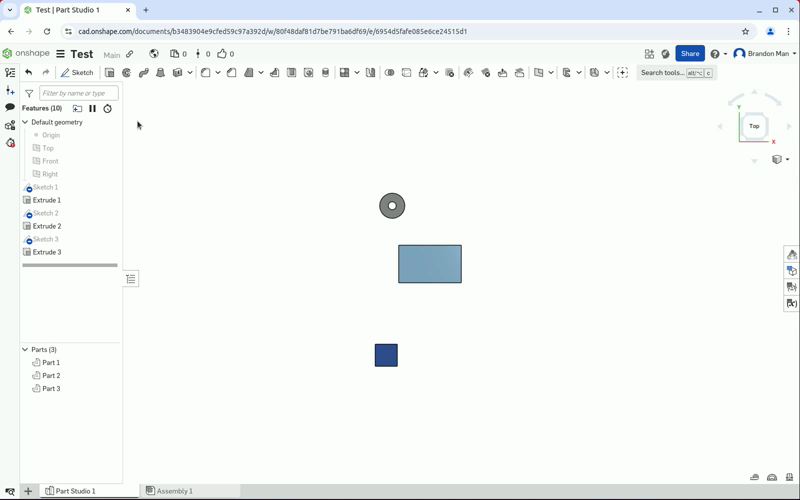
mouse_move(73, 189)
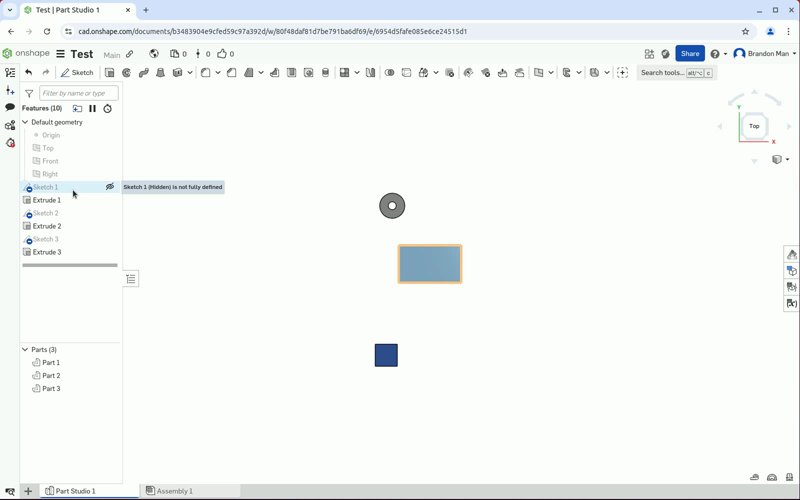
click(73, 189)
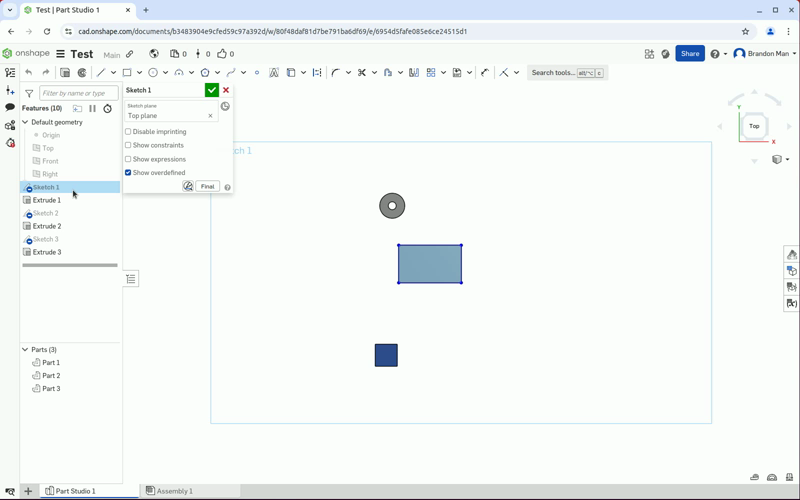
mouse_move(229, 92)
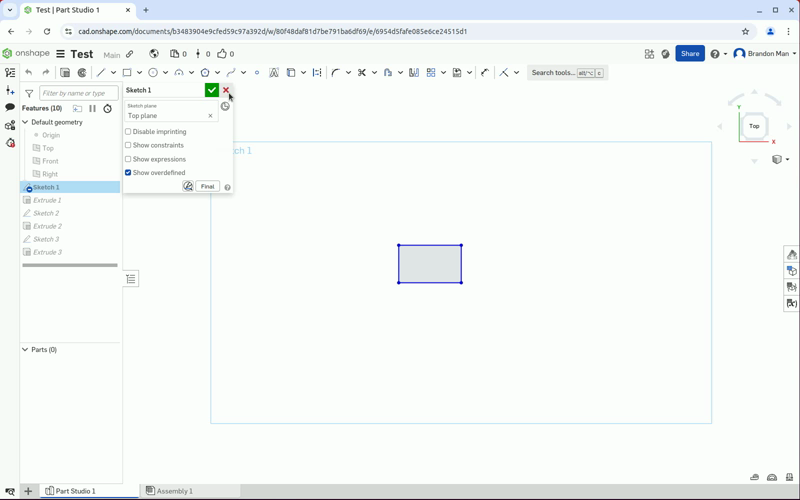
click(229, 92)
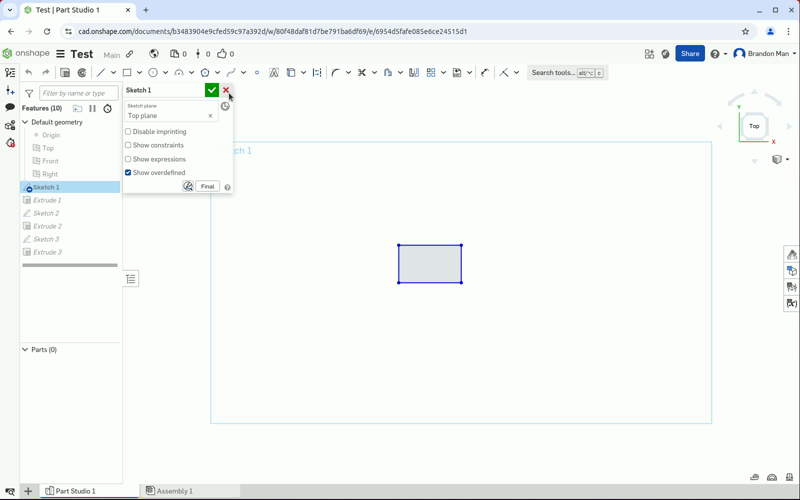
key(shift+s)
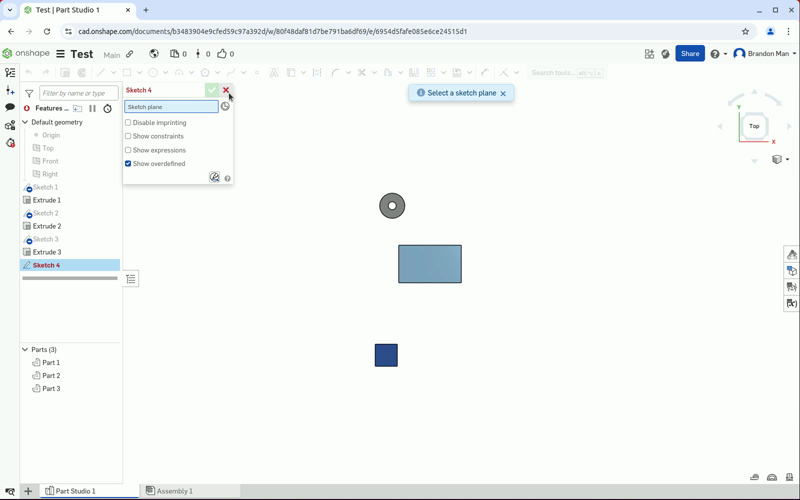
mouse_move(73, 150)
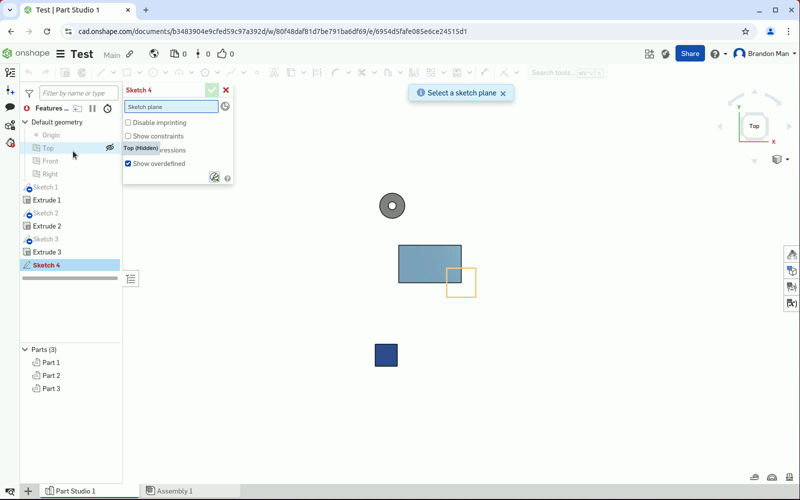
click(73, 150)
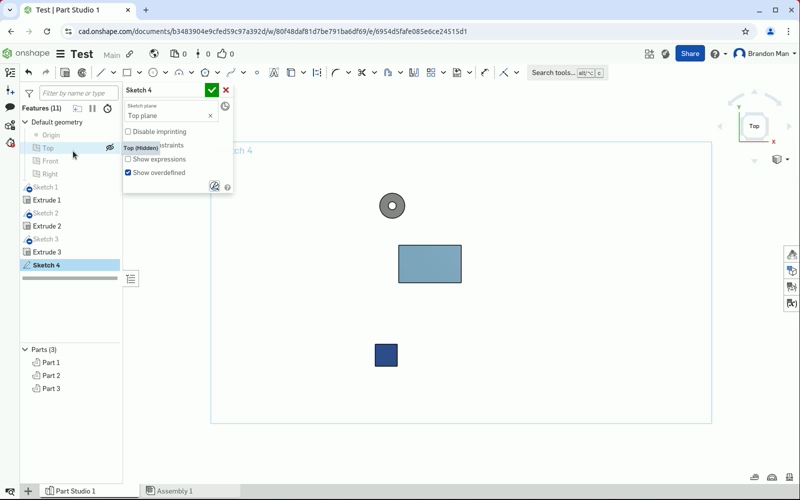
mouse_move(73, 352)
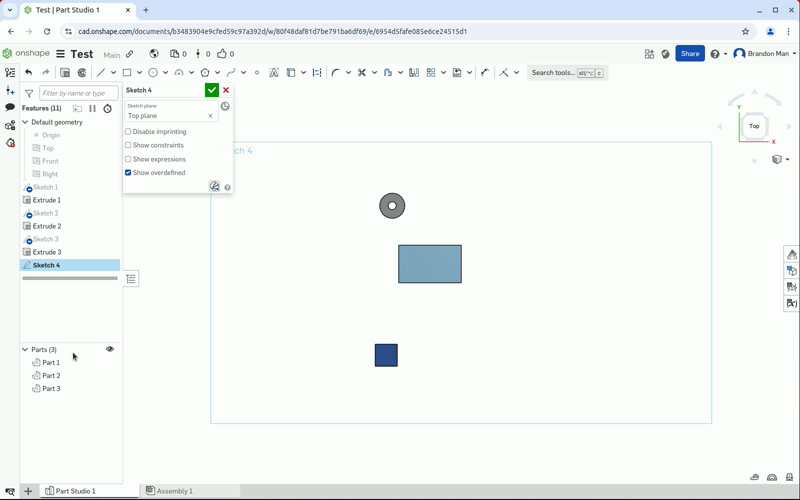
key(y)
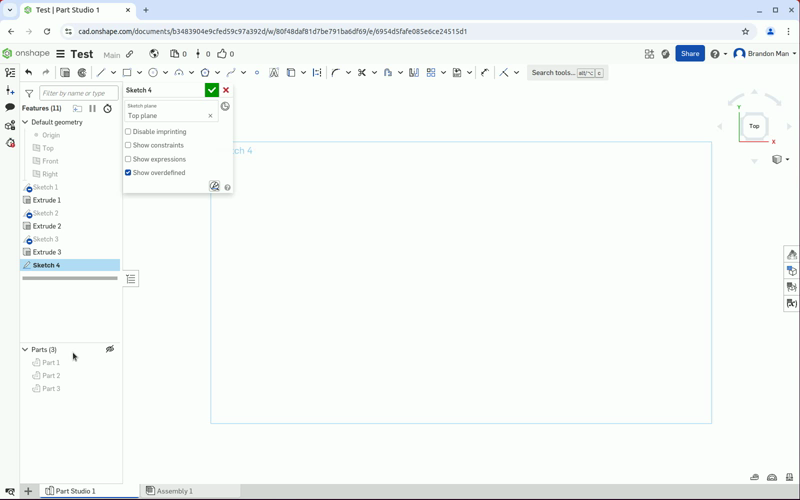
key(l)
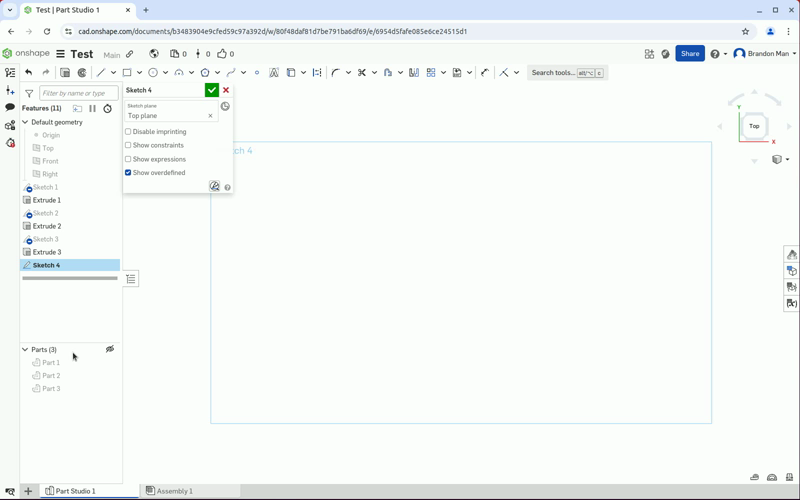
key_down(shift)
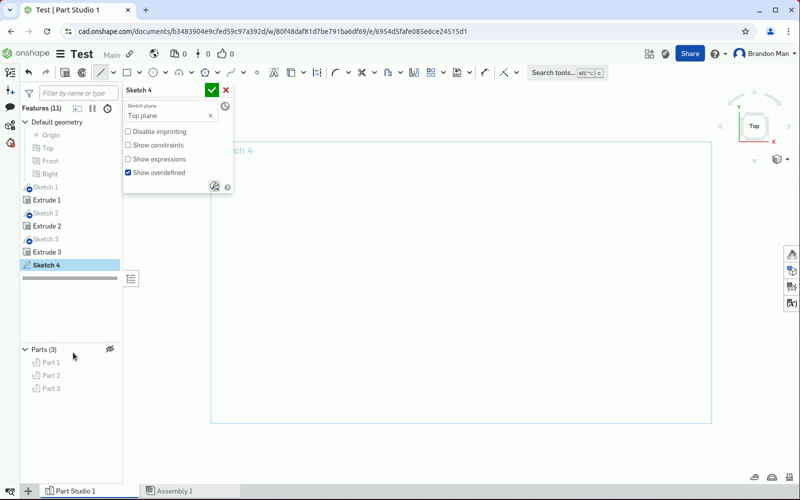
mouse_move(425, 325)
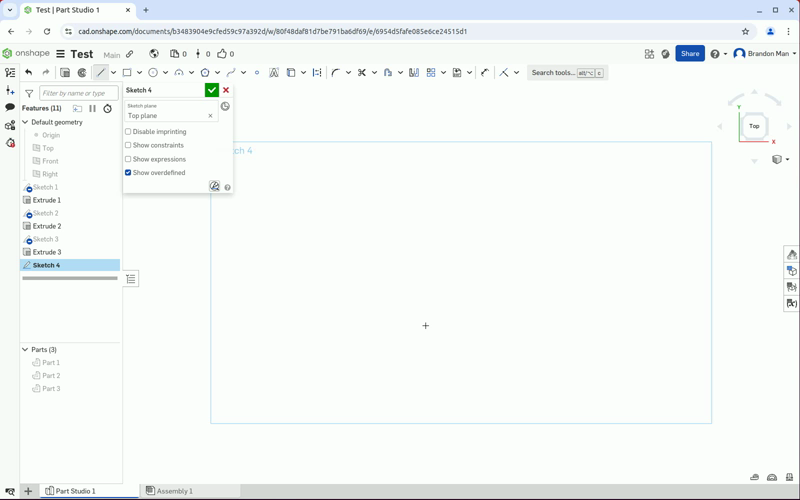
click(425, 325)
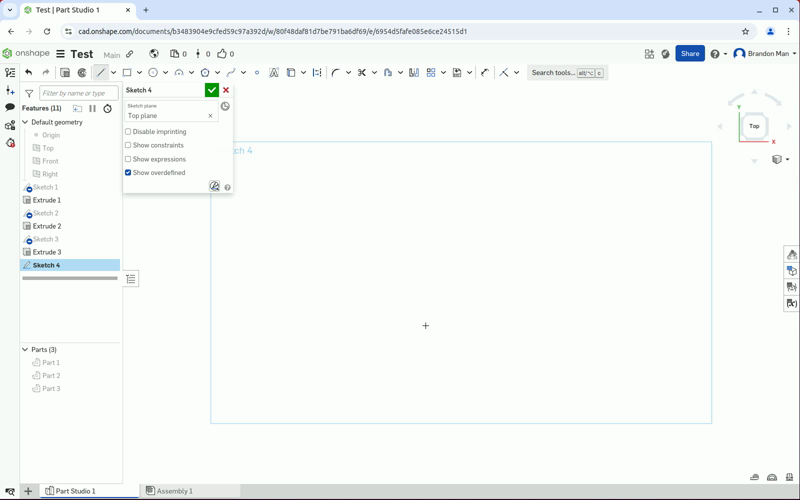
key_up(shift)
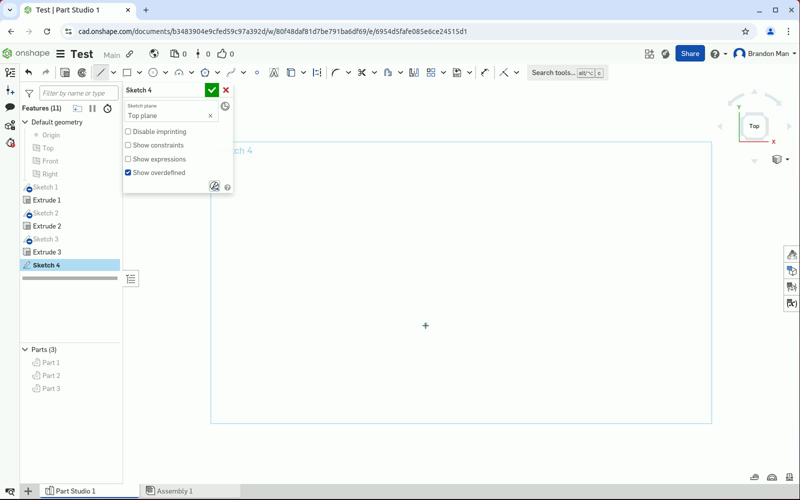
key_down(shift)
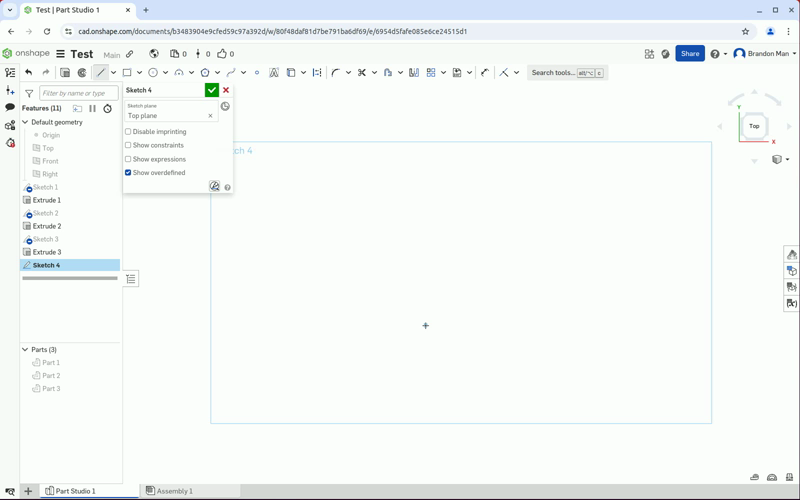
mouse_move(560, 325)
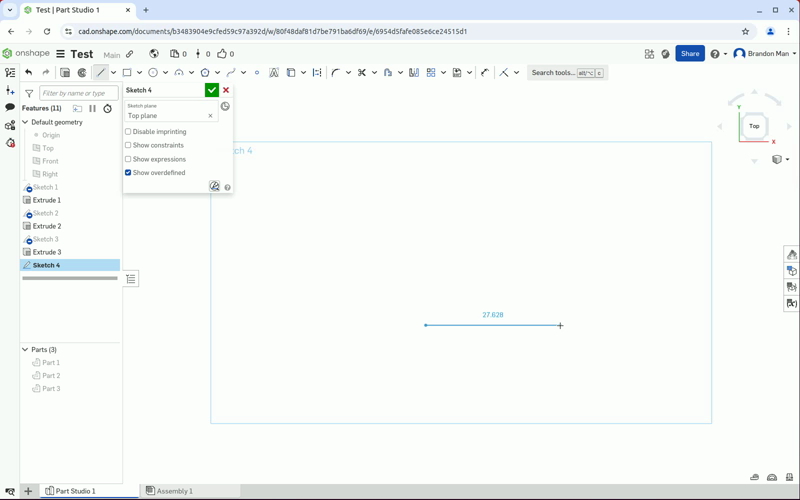
click(560, 325)
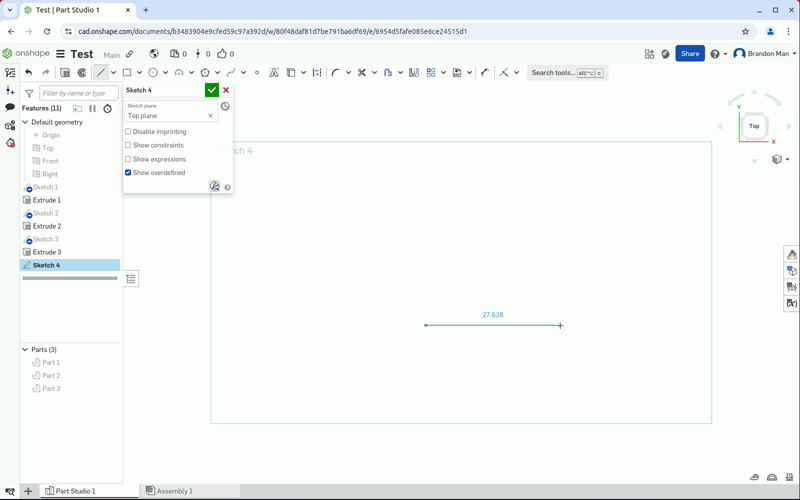
key_up(shift)
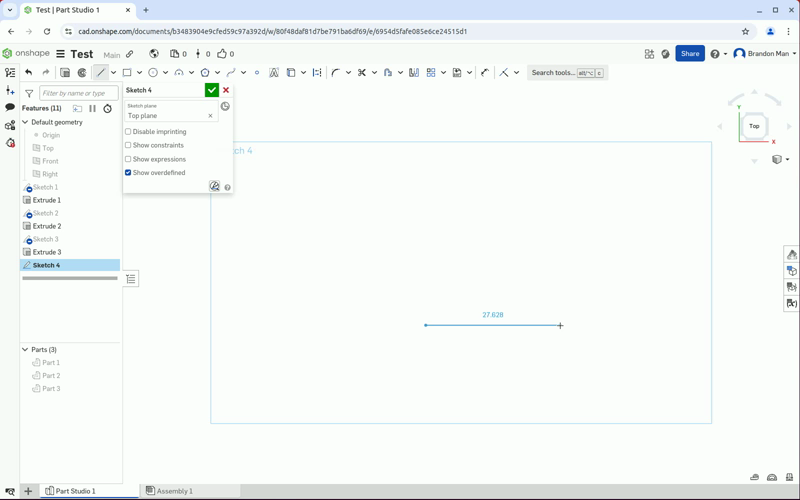
key_down(shift)
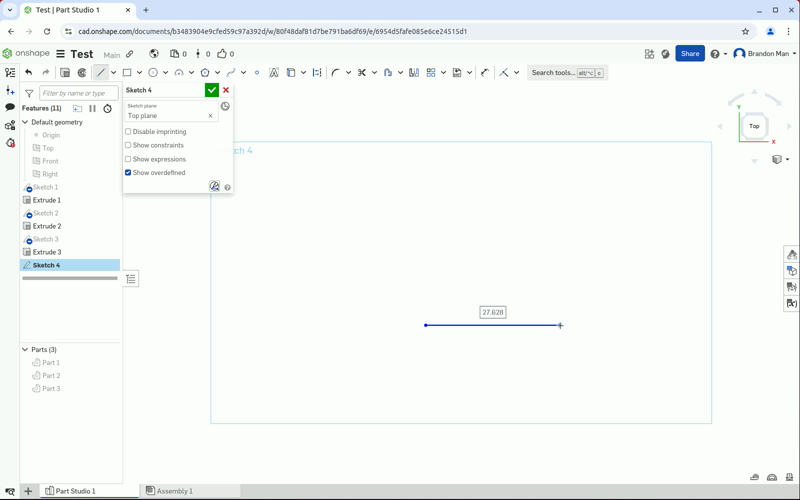
mouse_move(589, 325)
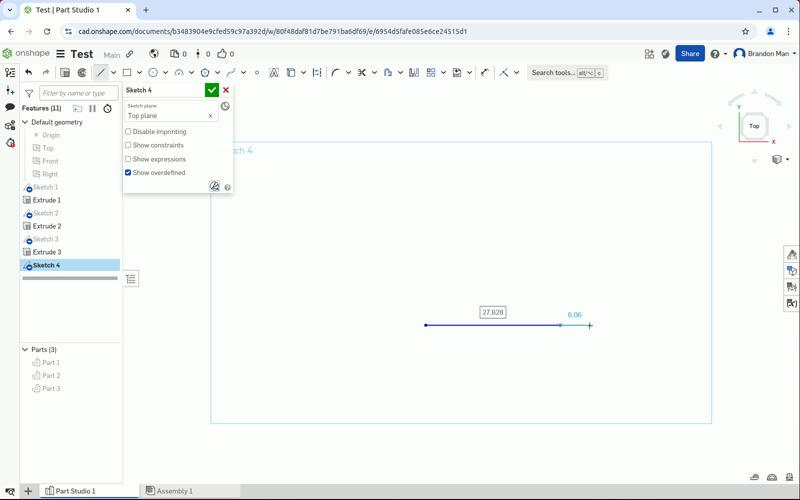
mouse_move(560, 300)
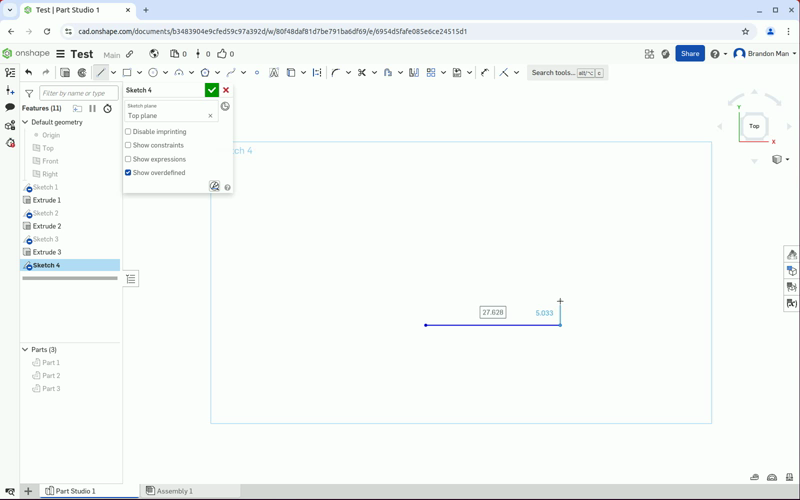
click(560, 300)
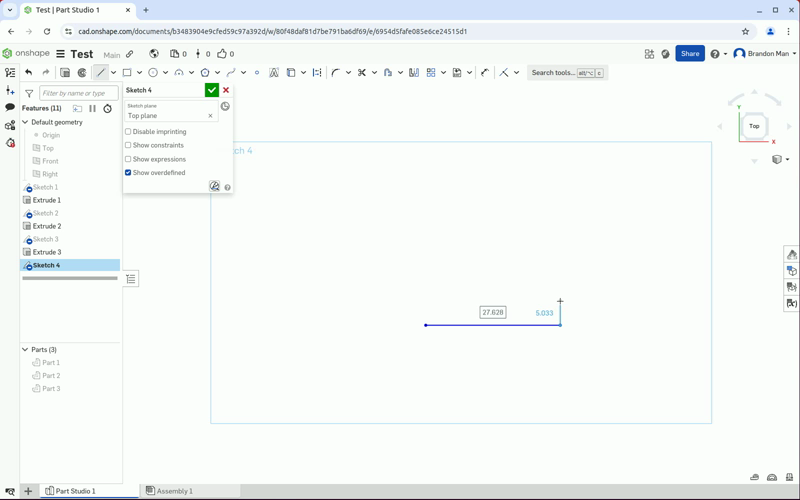
key_up(shift)
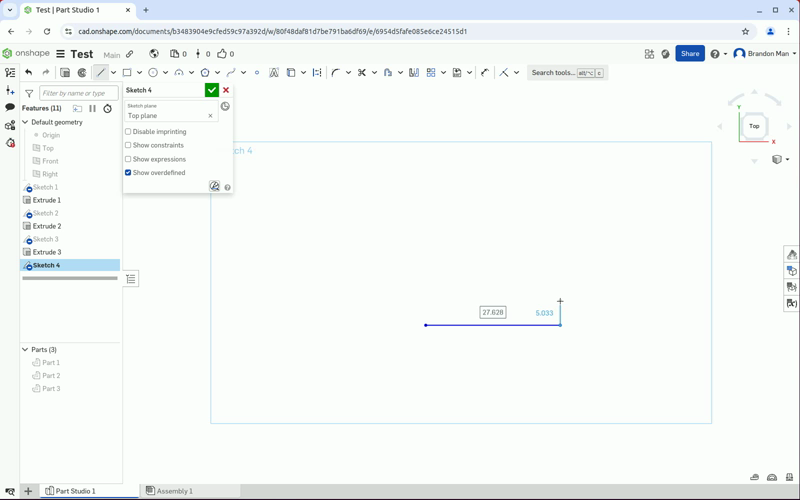
key_down(shift)
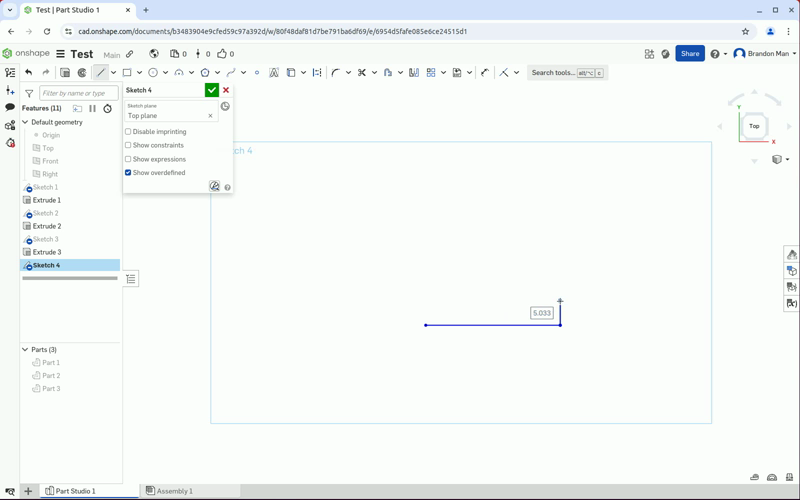
mouse_move(425, 300)
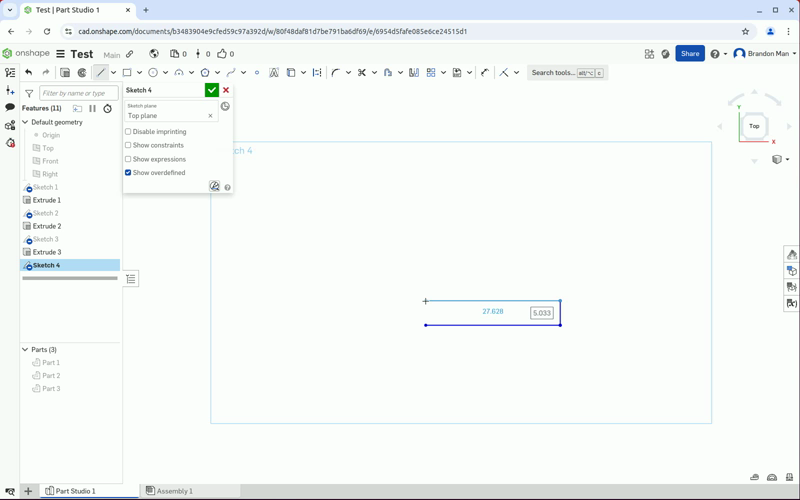
click(425, 300)
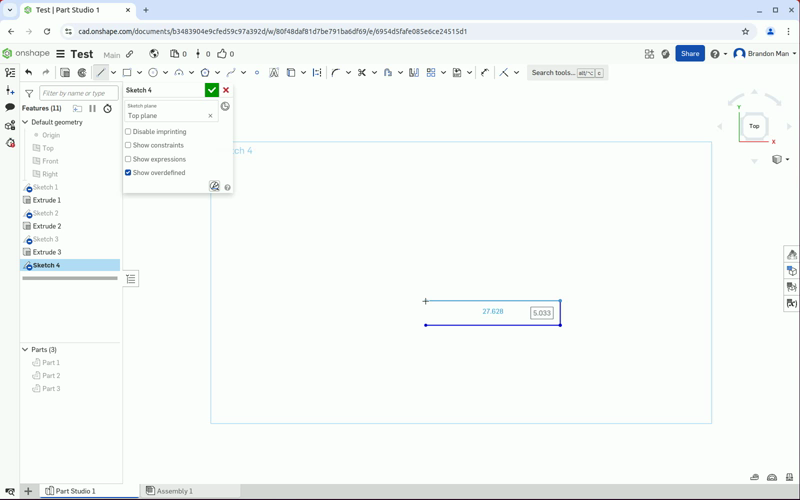
key_up(shift)
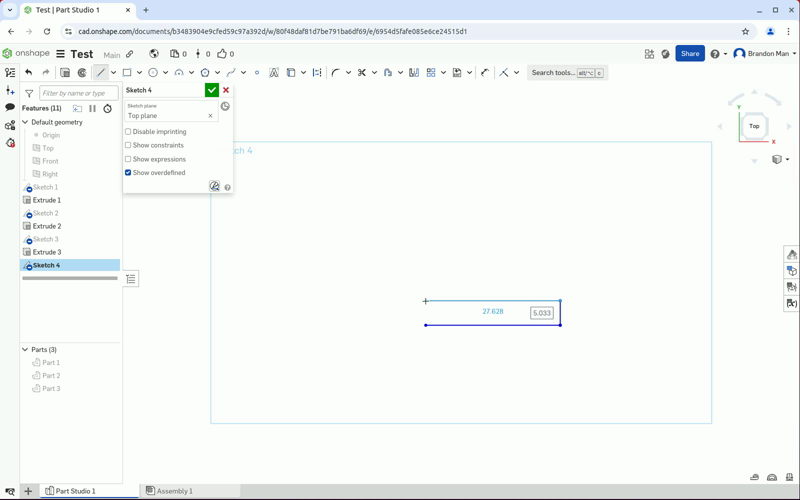
mouse_move(455, 300)
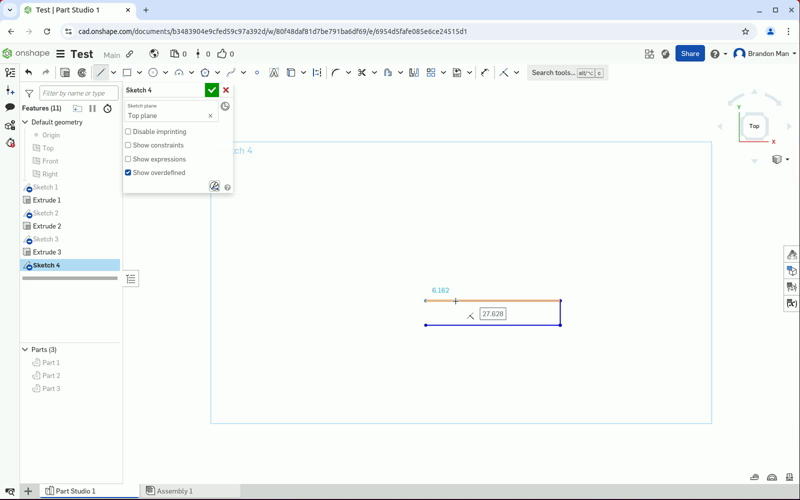
key_down(shift)
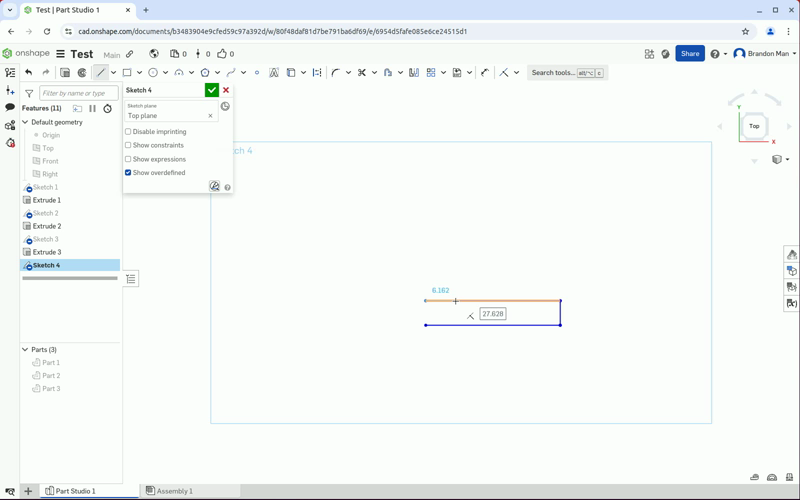
mouse_move(425, 325)
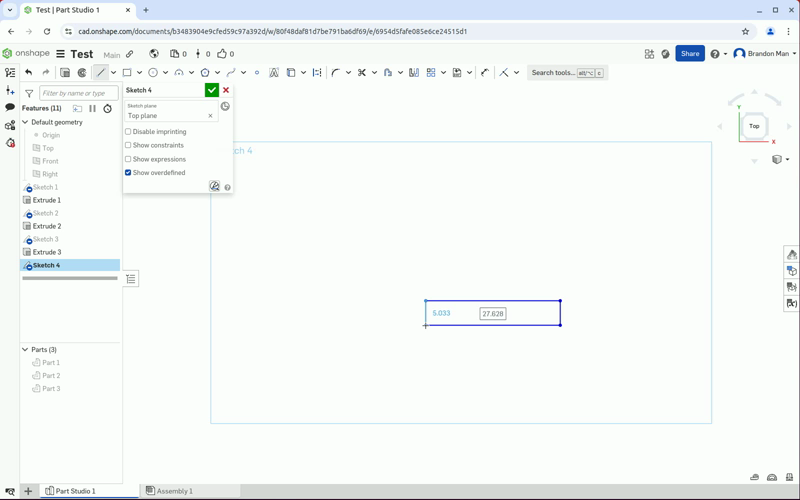
key_up(shift)
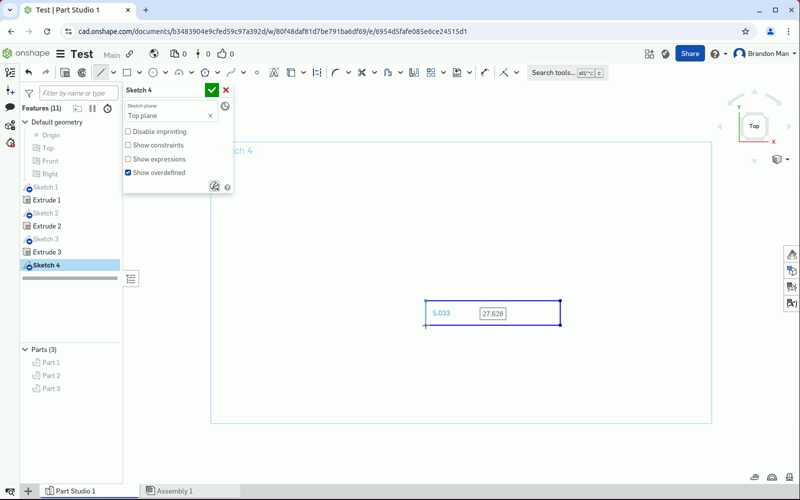
click(425, 325)
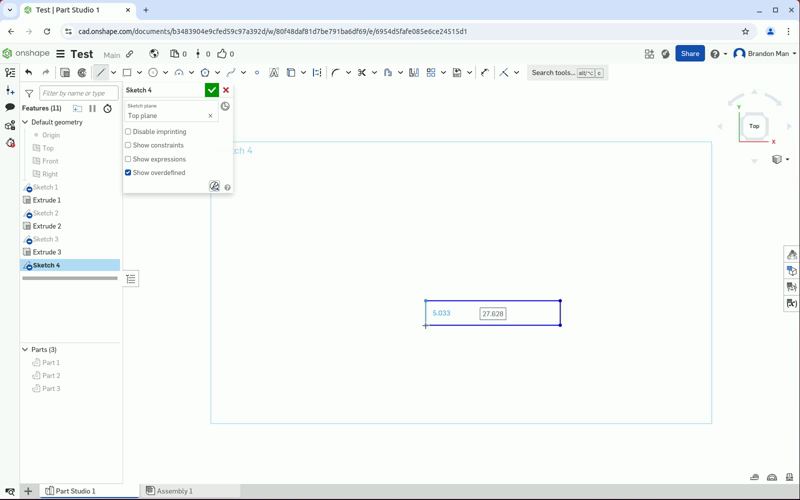
key(esc)
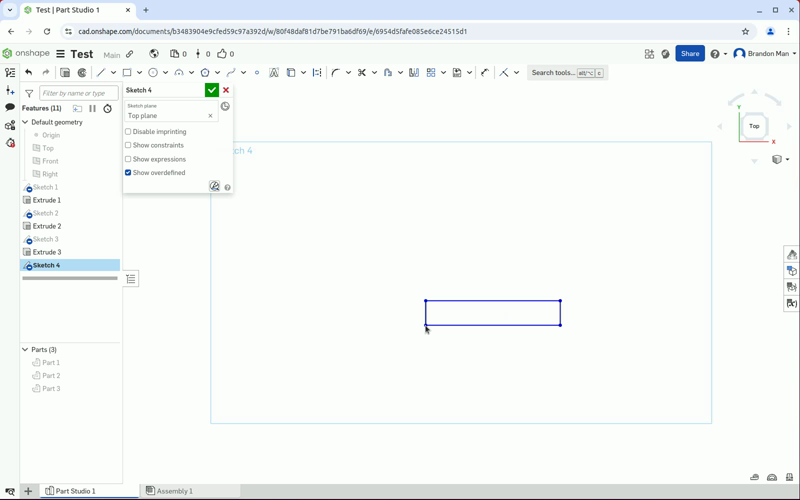
mouse_move(502, 322)
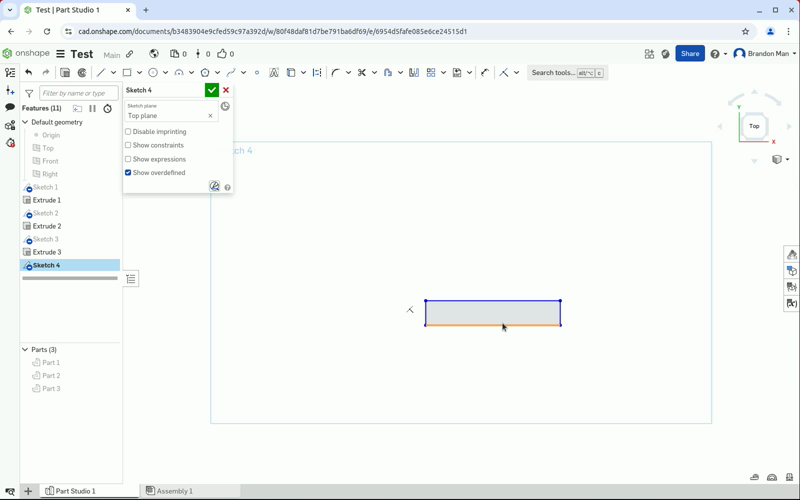
click(502, 322)
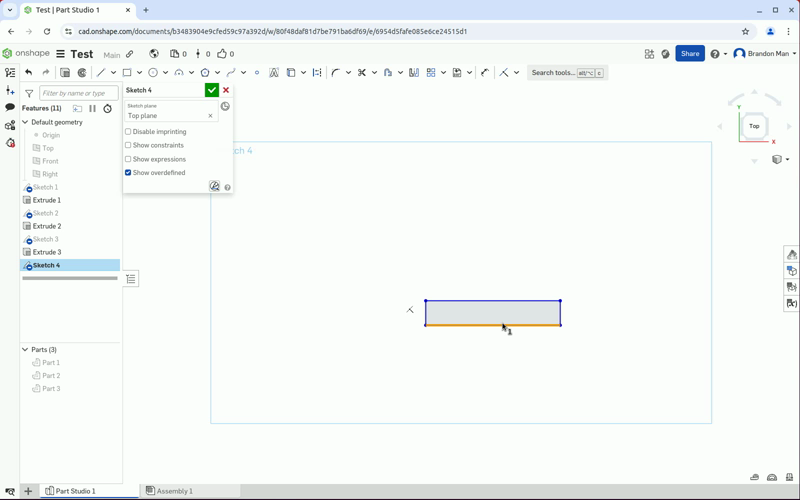
mouse_move(73, 352)
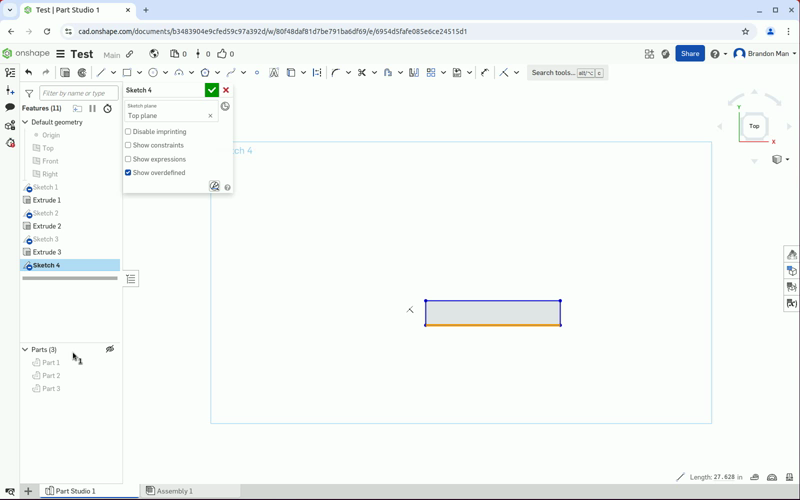
key(shift+y)
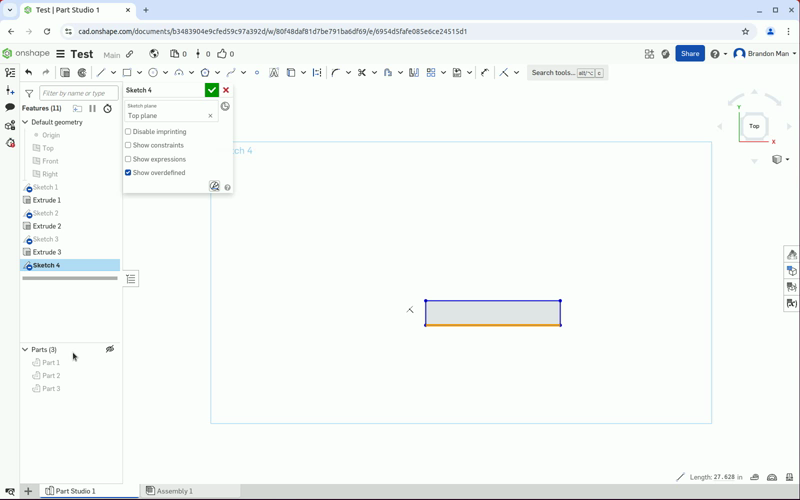
key(shift+e)
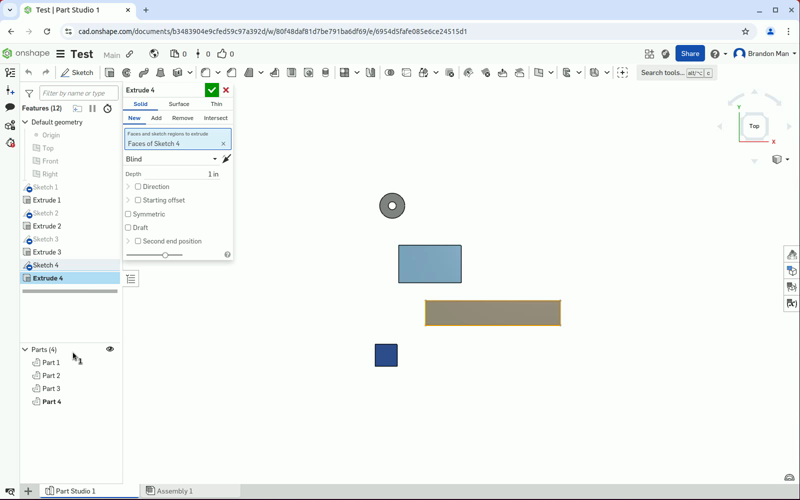
mouse_move(143, 106)
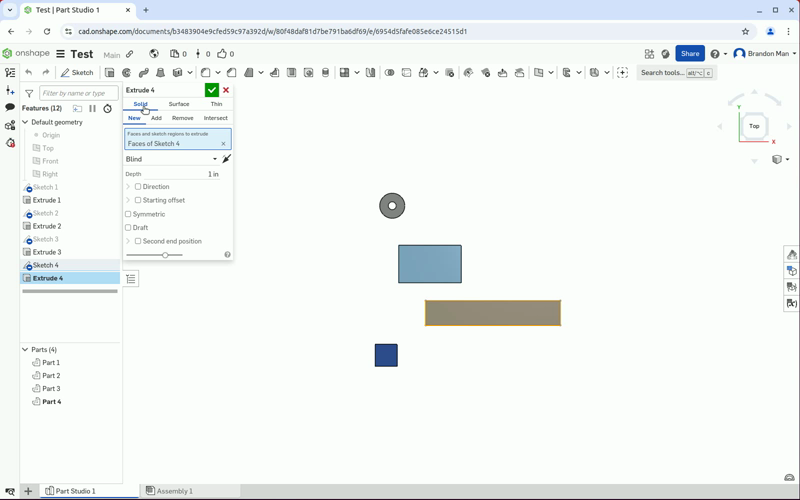
click(143, 106)
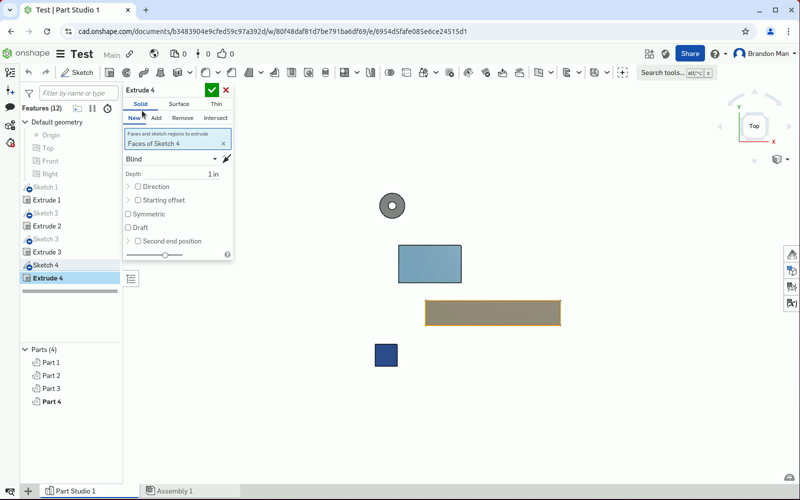
mouse_move(137, 120)
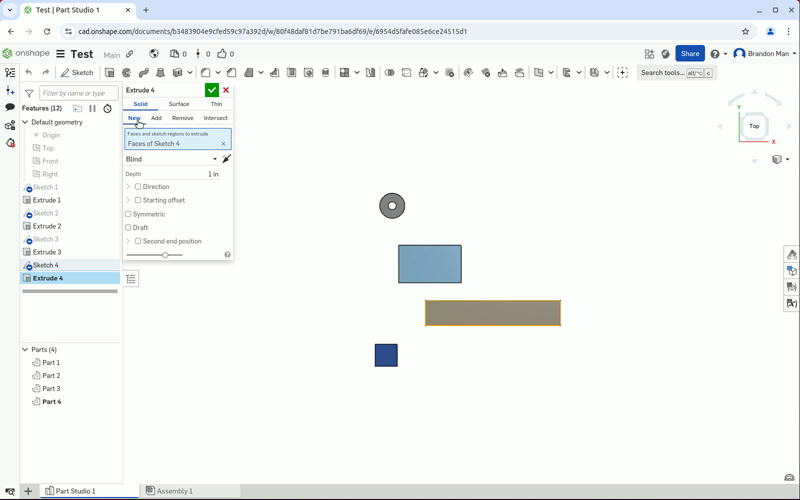
click(137, 120)
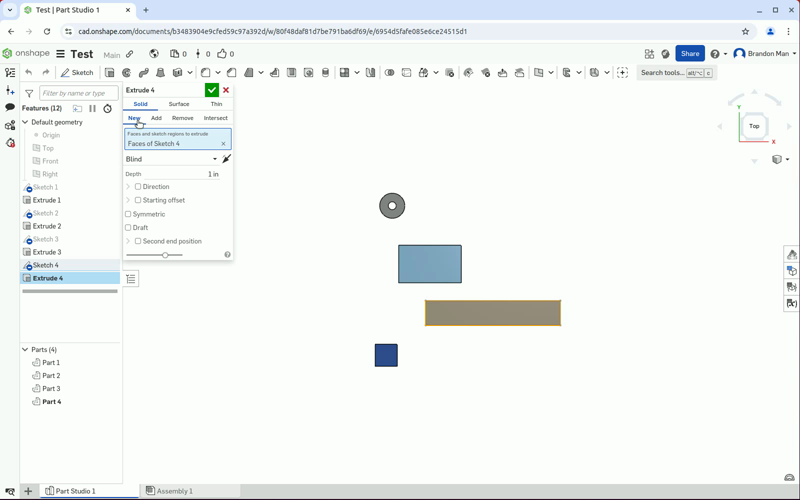
key(tab, 4)
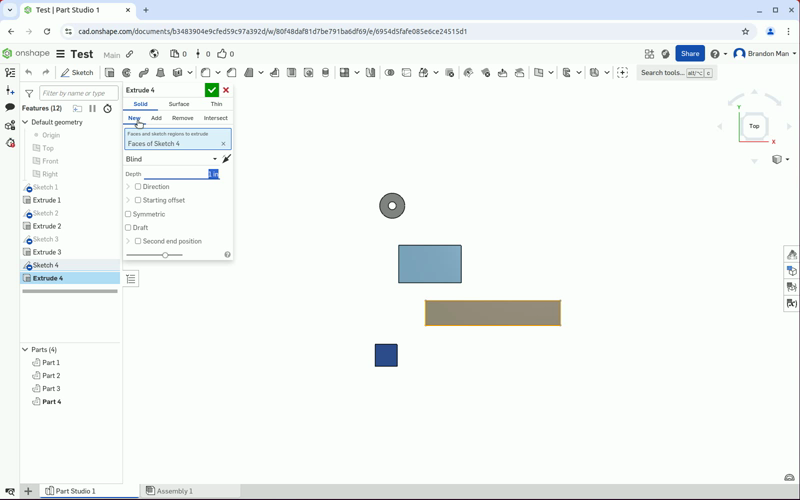
text(0.722)
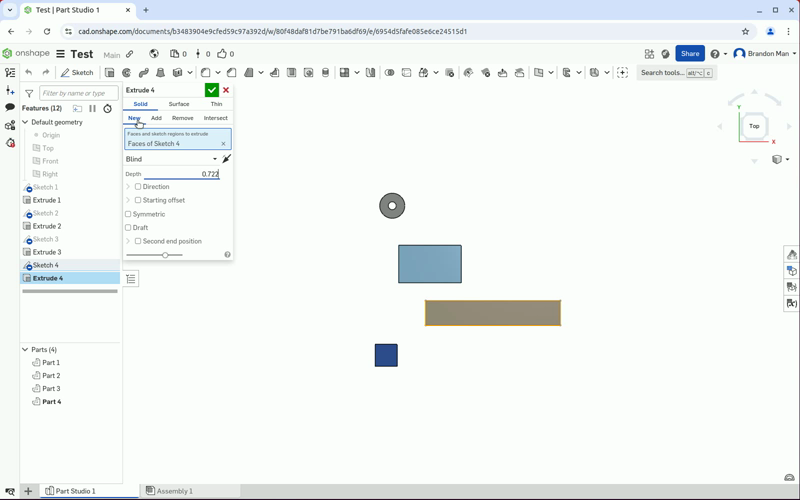
key(enter)
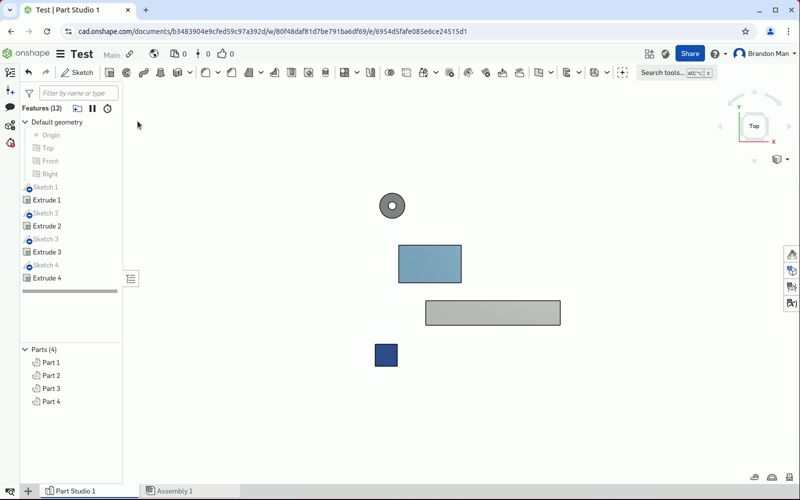
key(shift+h)
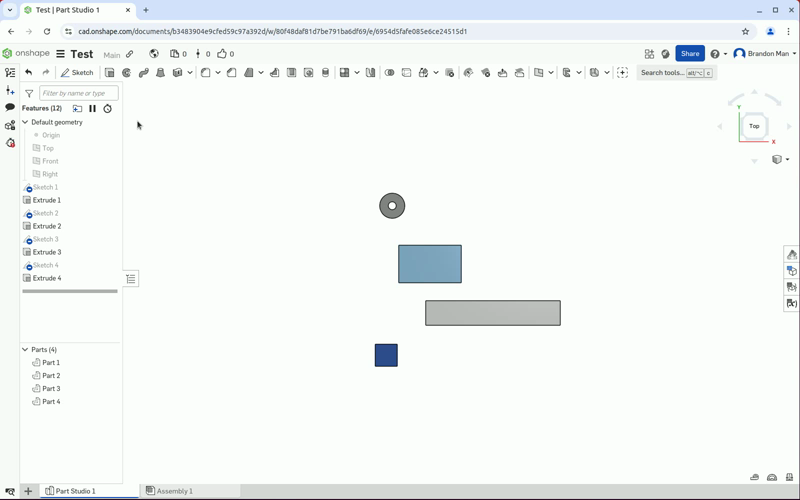
key(shift+h)
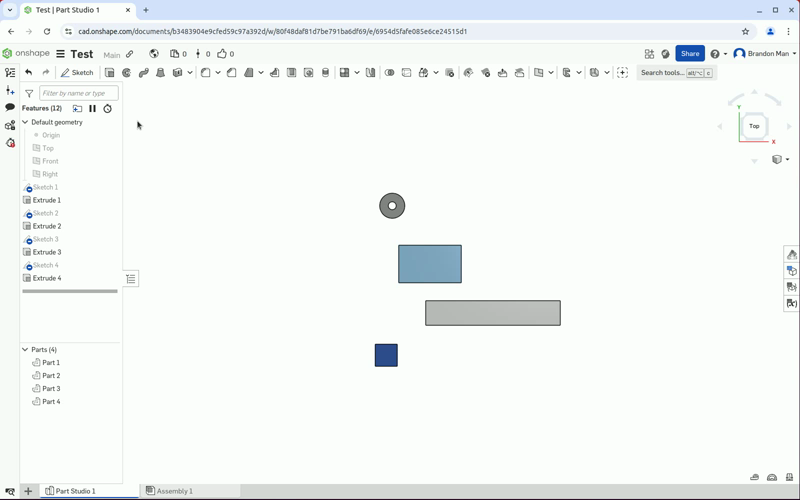
mouse_move(73, 189)
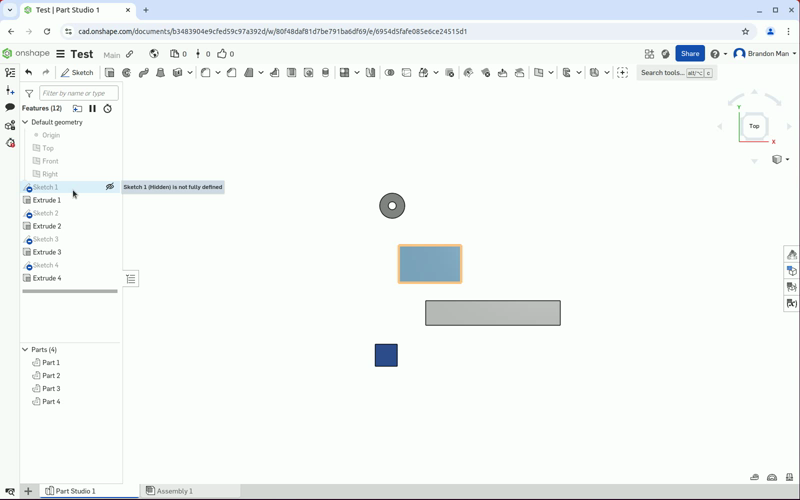
click(73, 189)
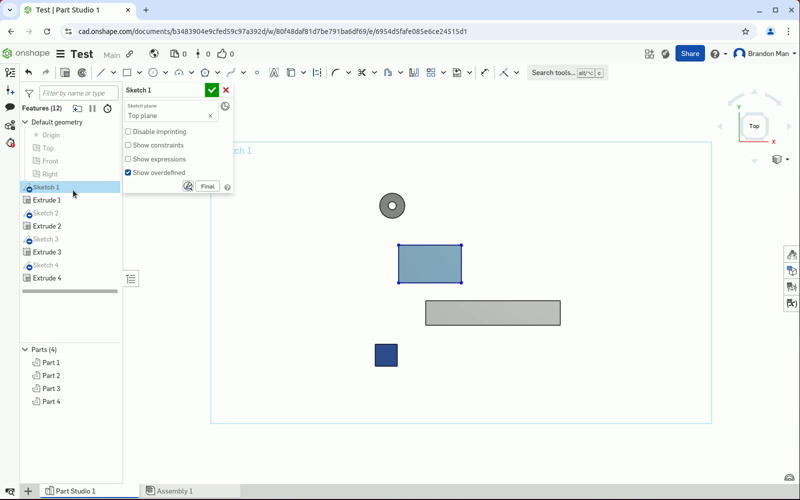
mouse_move(229, 92)
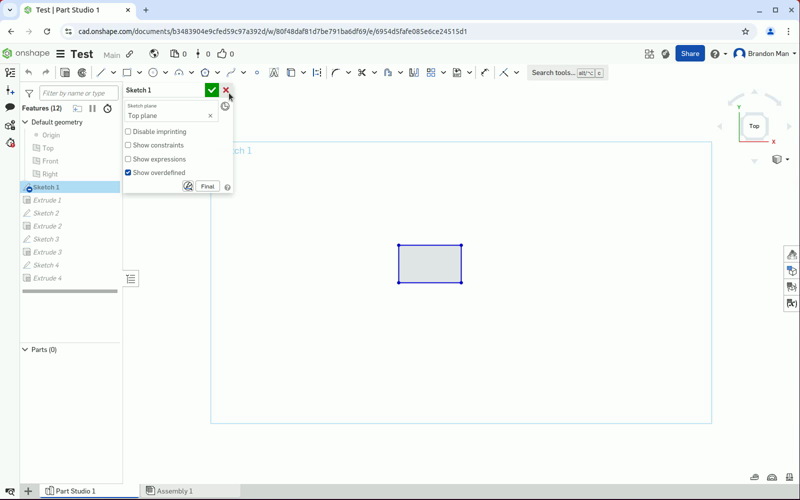
click(229, 92)
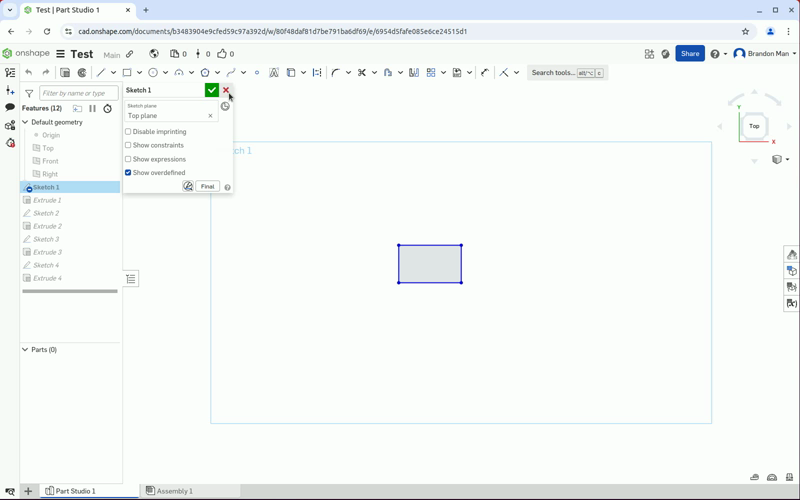
key(shift+s)
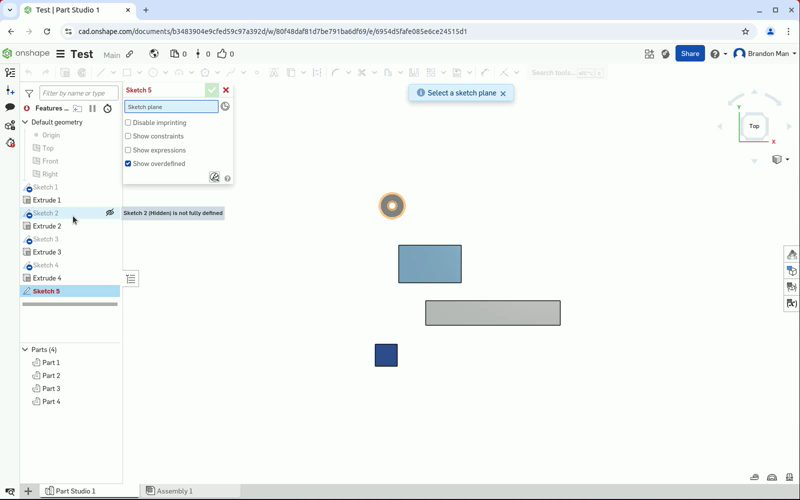
scroll(3)
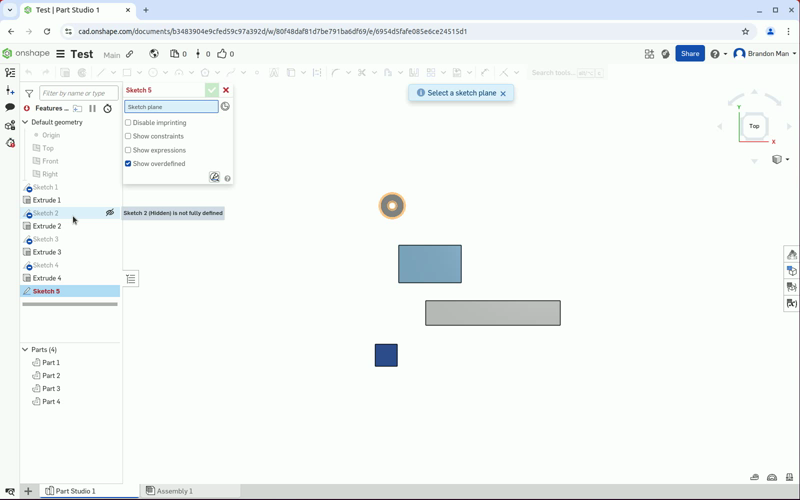
mouse_move(73, 150)
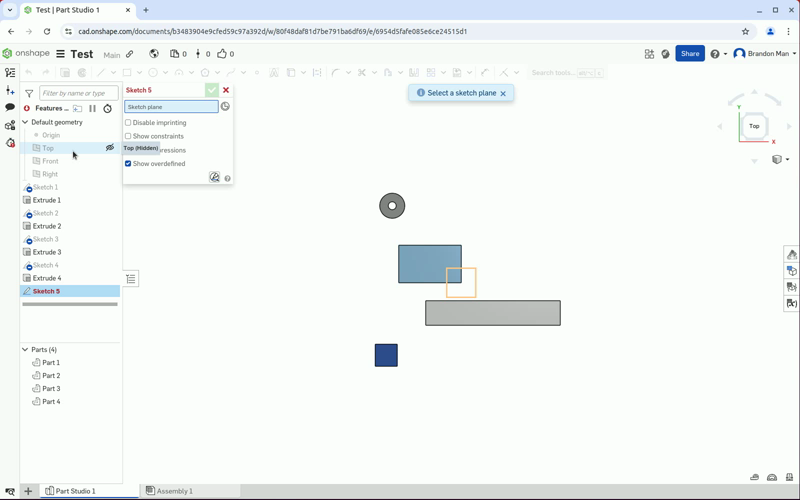
click(73, 150)
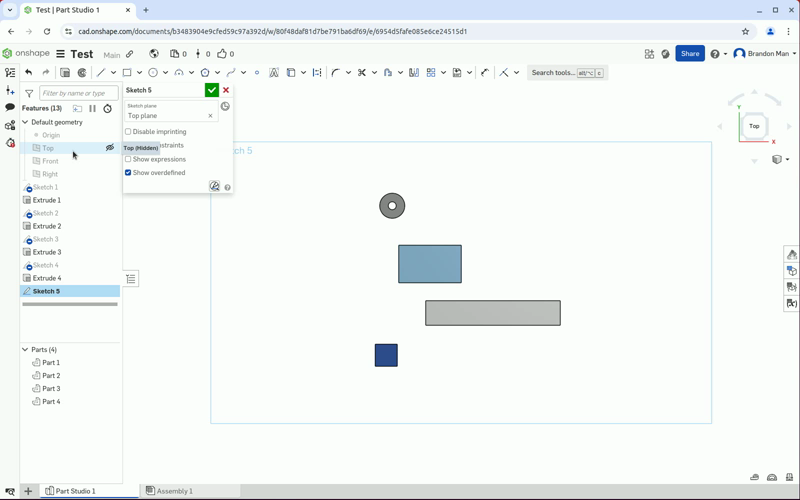
mouse_move(73, 352)
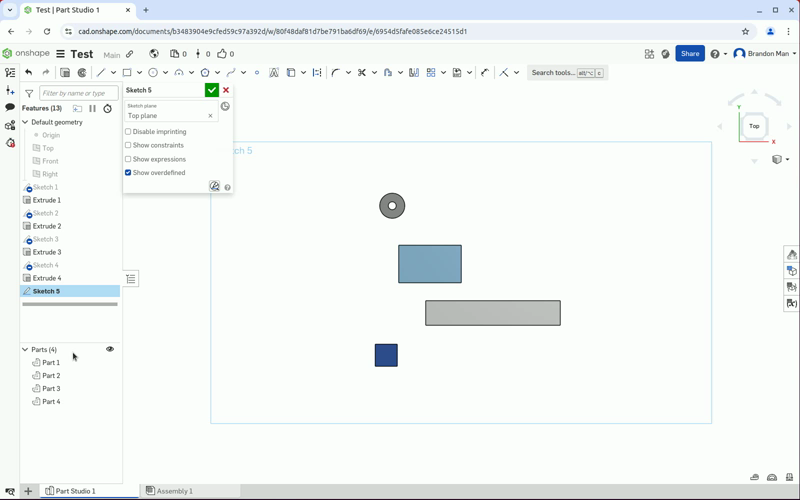
key(y)
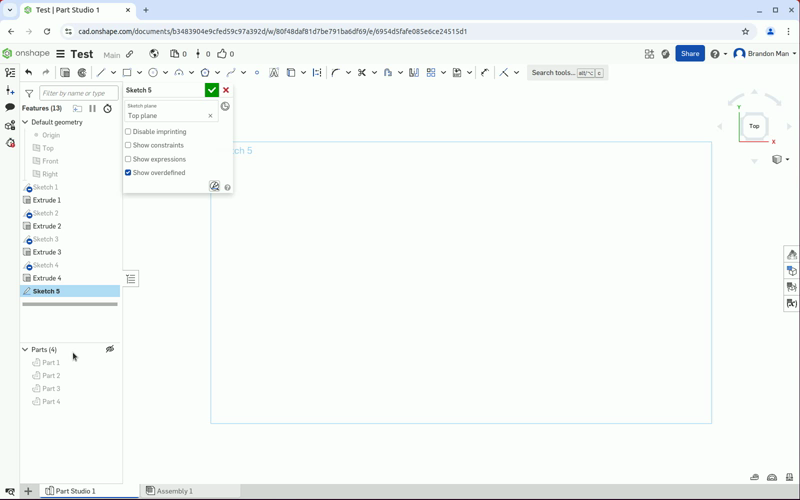
key(a)
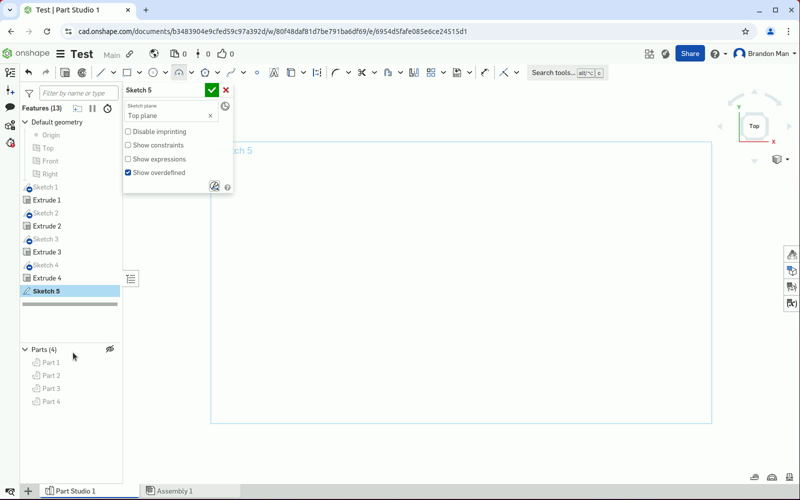
key_down(shift)
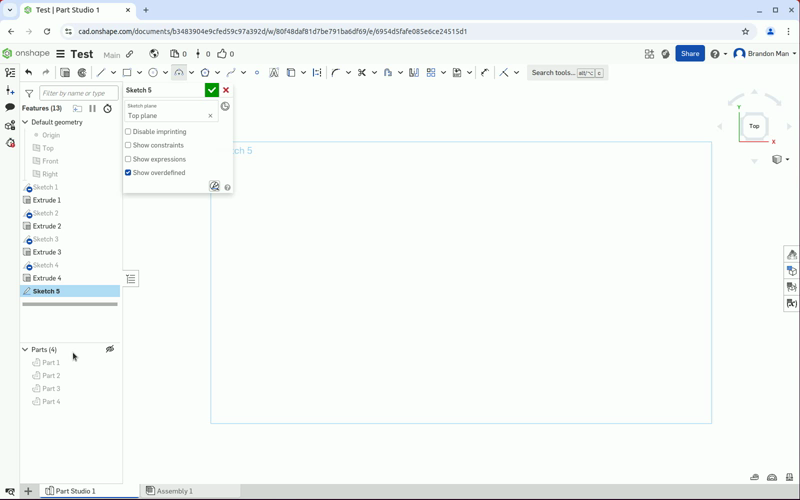
mouse_move(561, 325)
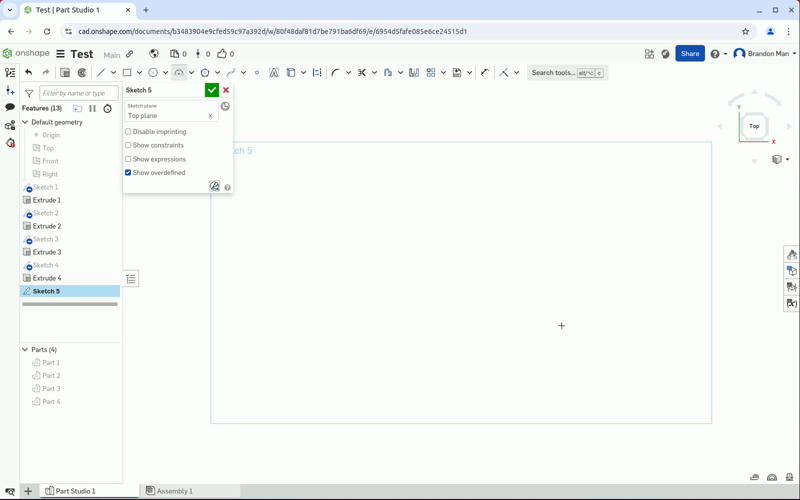
click(561, 325)
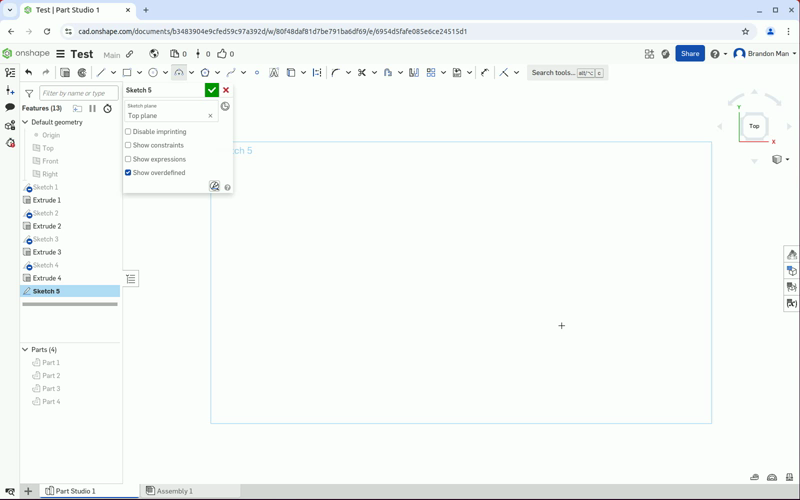
key_up(shift)
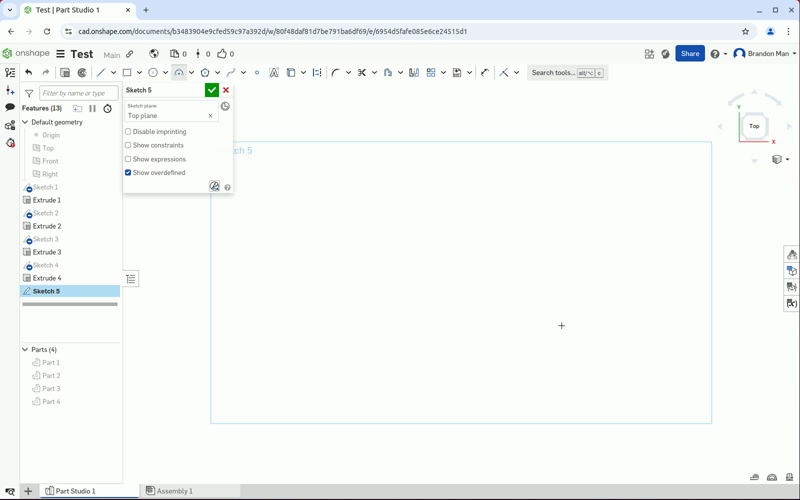
key_down(shift)
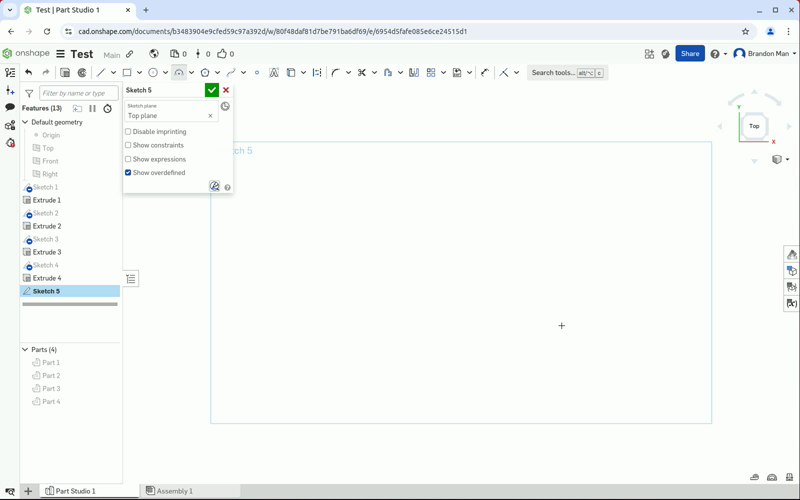
mouse_move(561, 299)
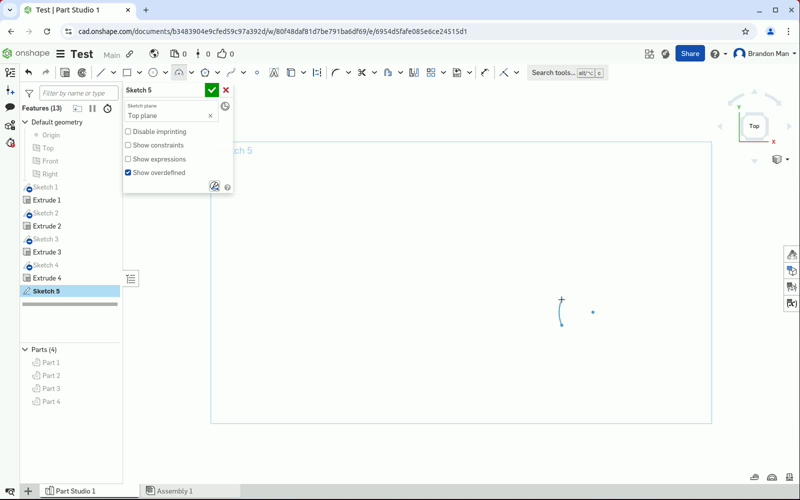
click(561, 299)
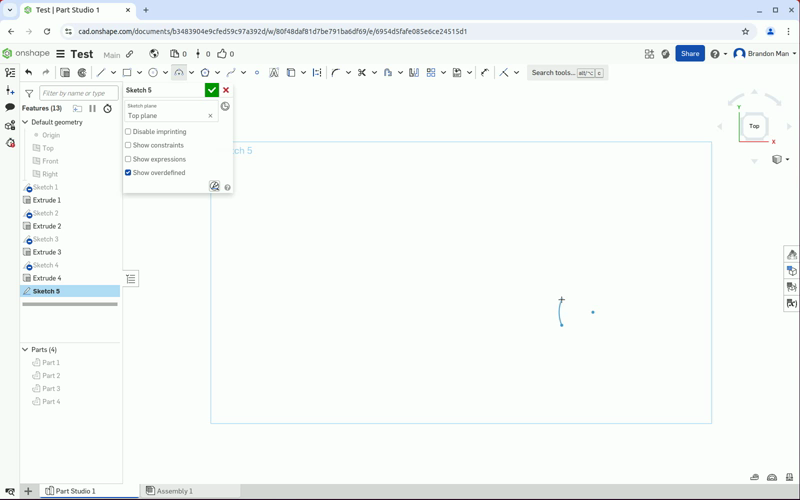
mouse_move(574, 312)
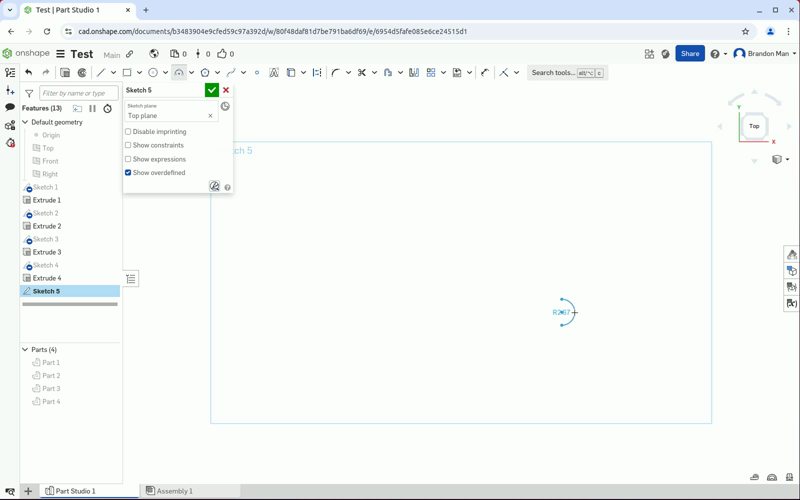
click(574, 312)
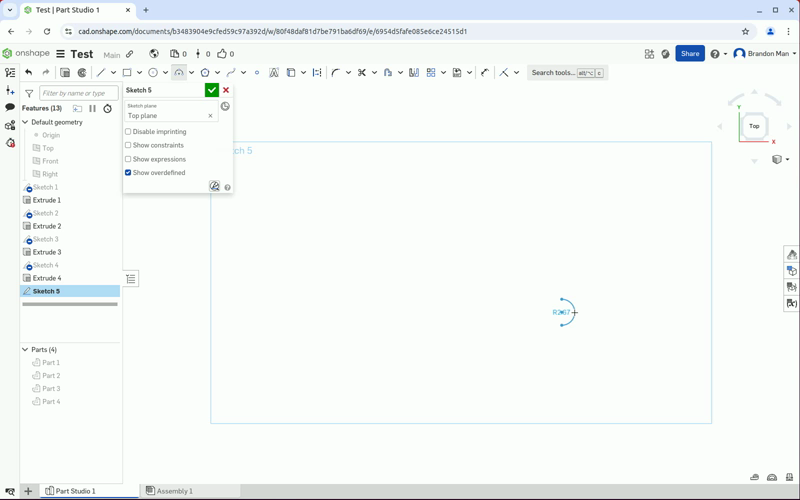
key_up(shift)
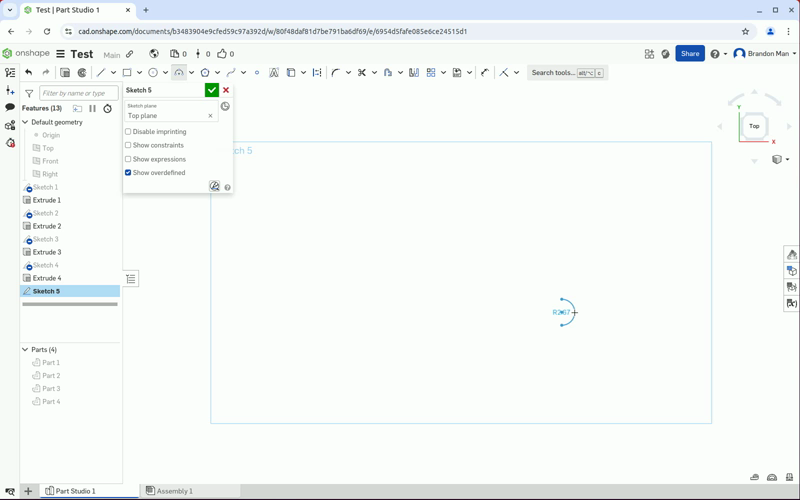
key(esc)
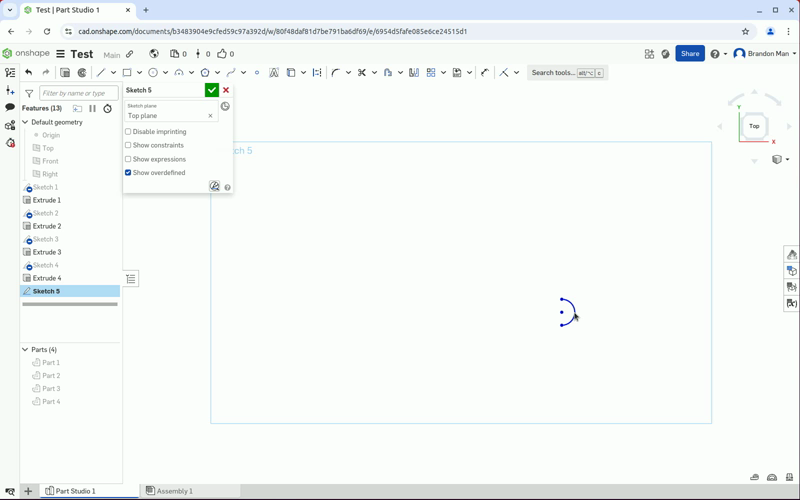
key(l)
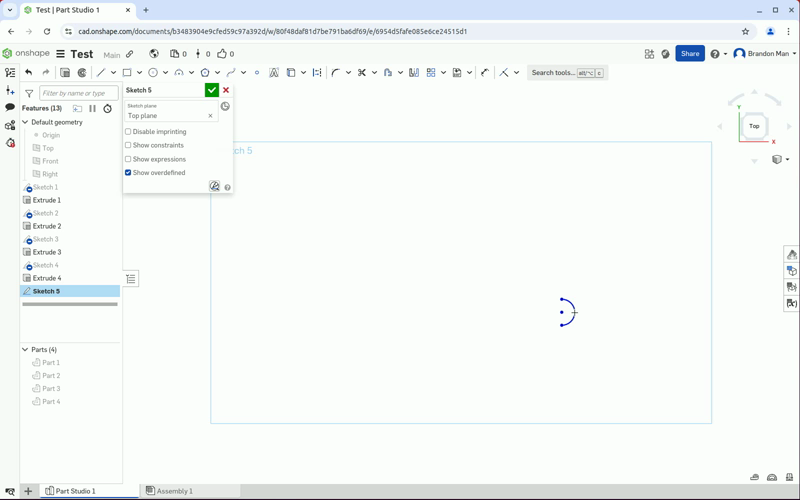
mouse_move(561, 299)
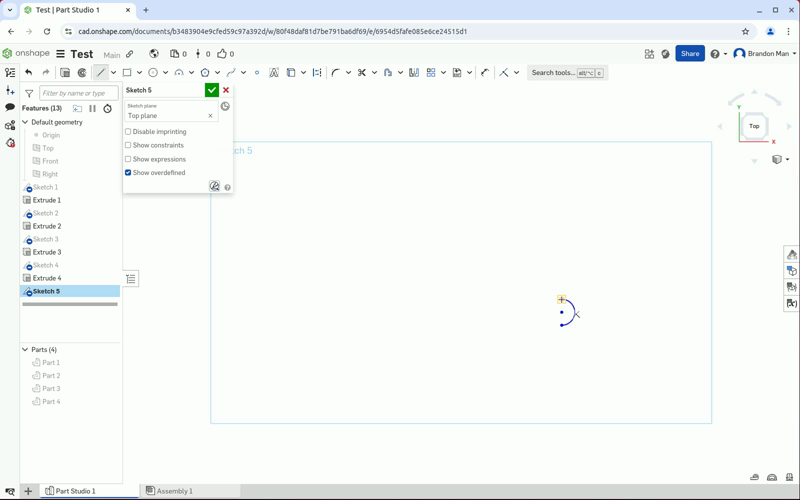
click(561, 299)
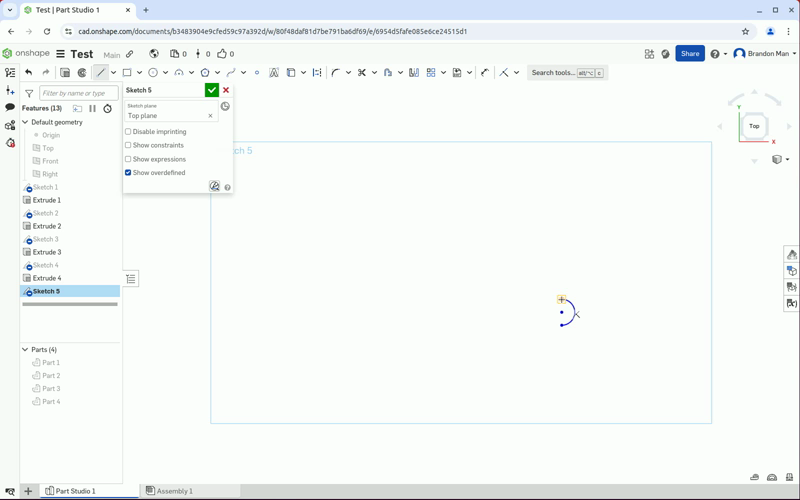
mouse_move(589, 299)
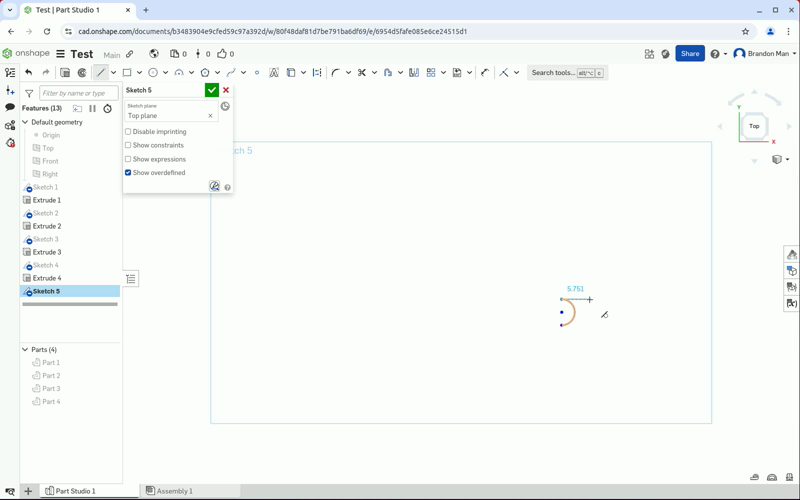
key_down(shift)
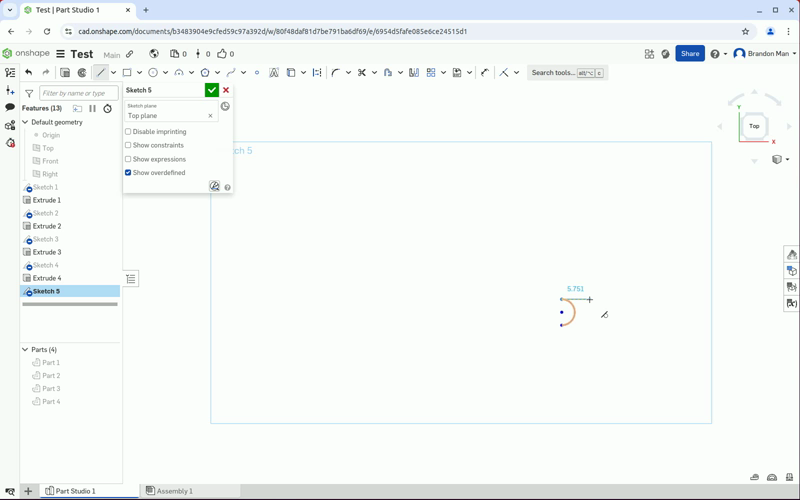
mouse_move(561, 325)
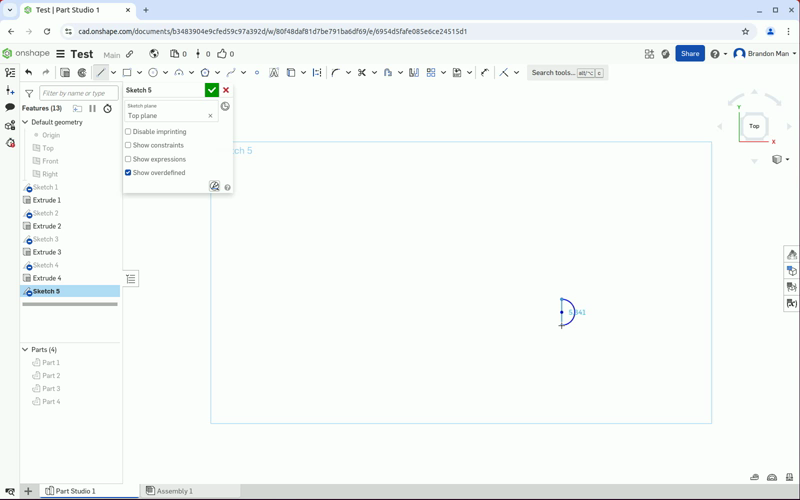
key_up(shift)
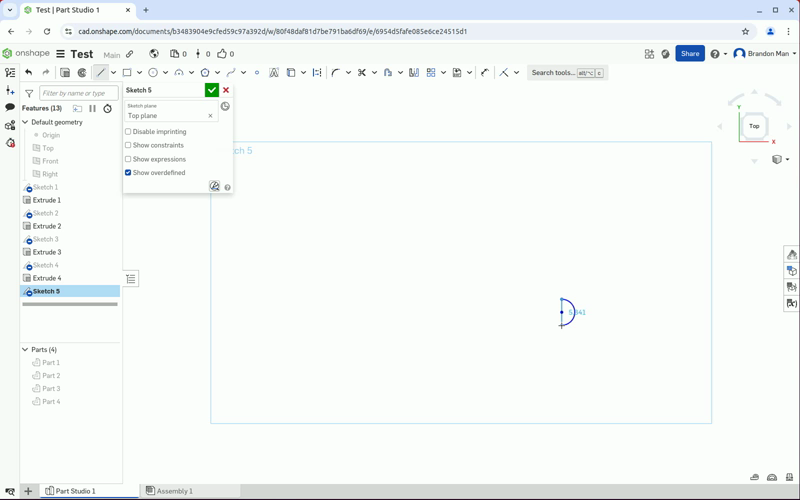
click(561, 325)
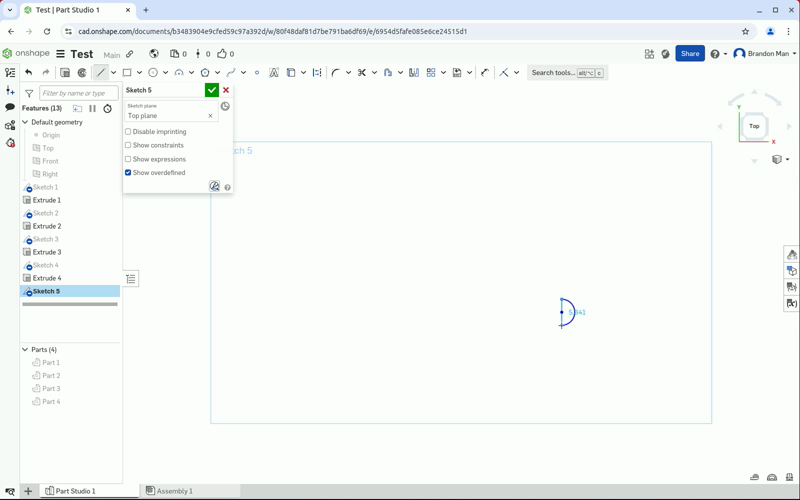
key(esc)
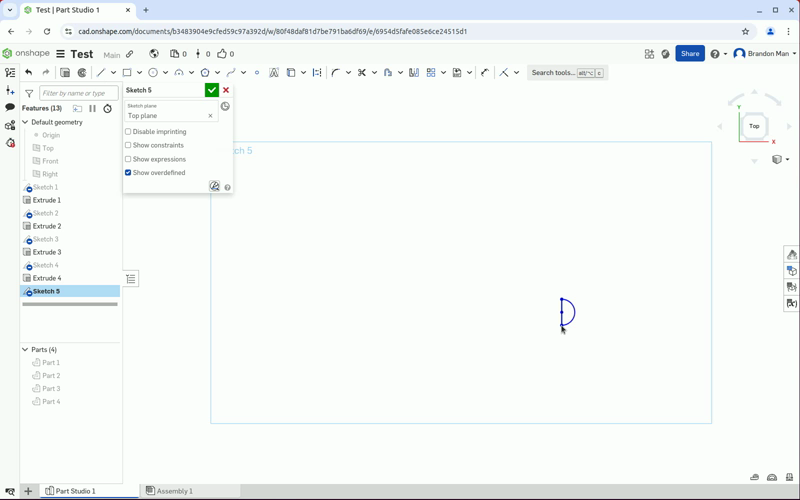
mouse_move(571, 308)
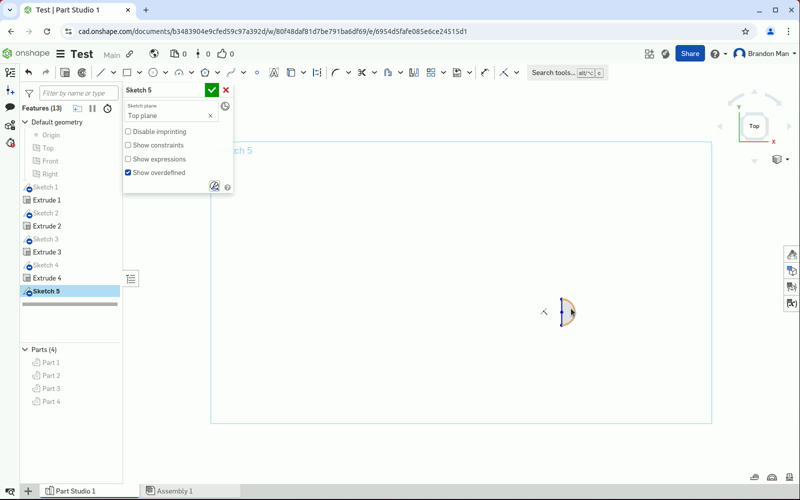
scroll(6)
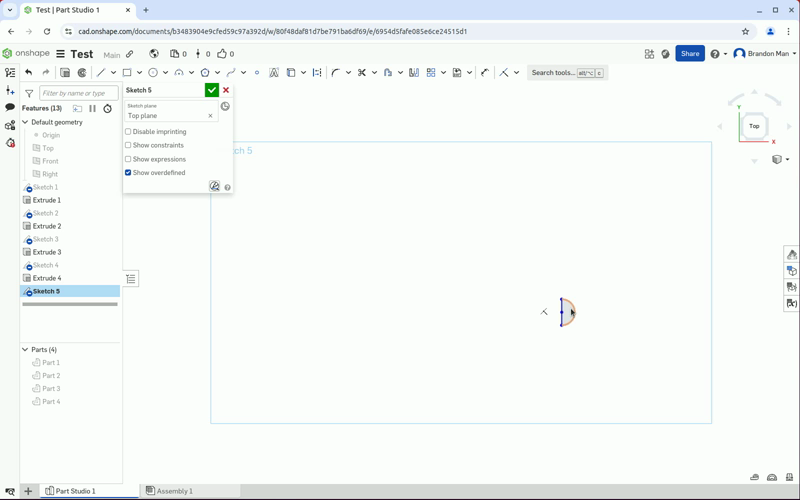
scroll(6)
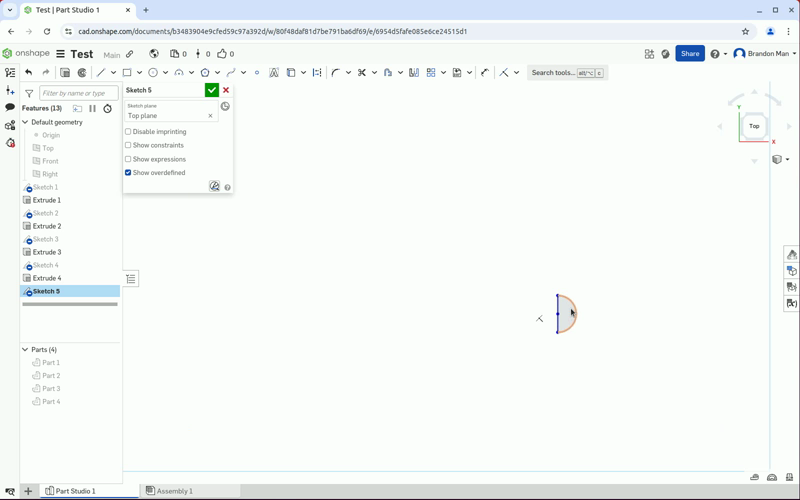
scroll(6)
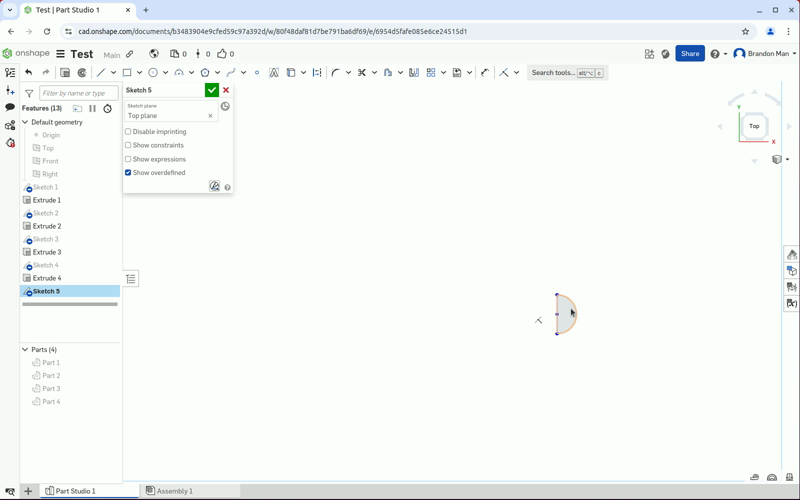
scroll(6)
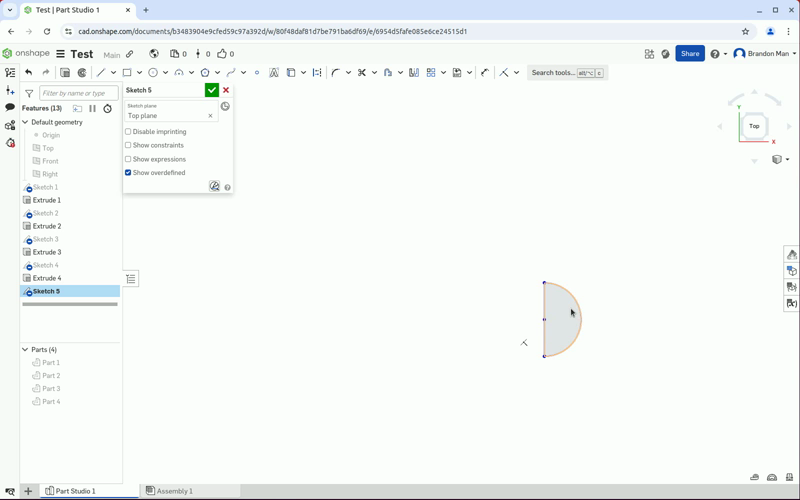
scroll(6)
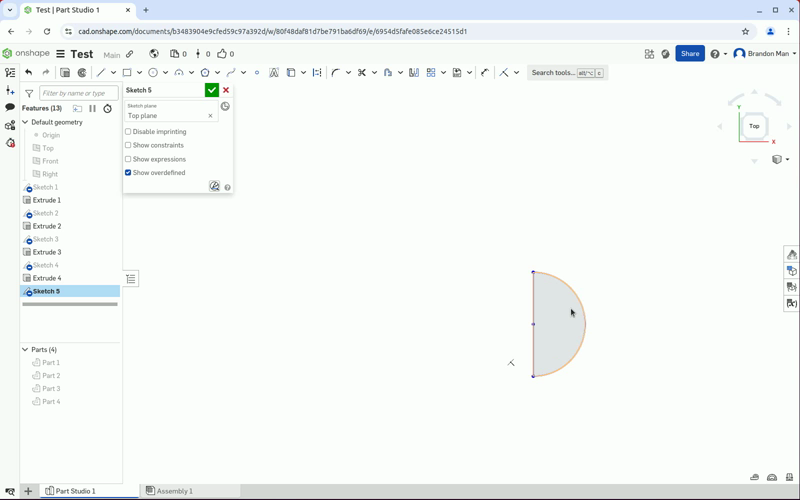
scroll(6)
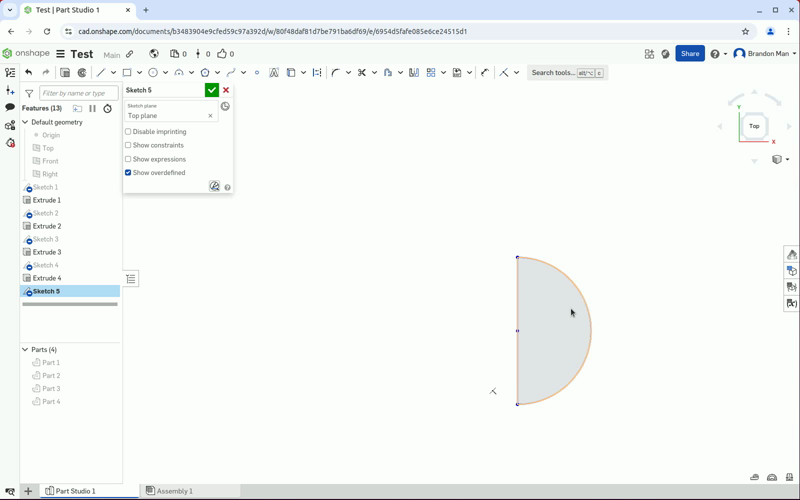
scroll(6)
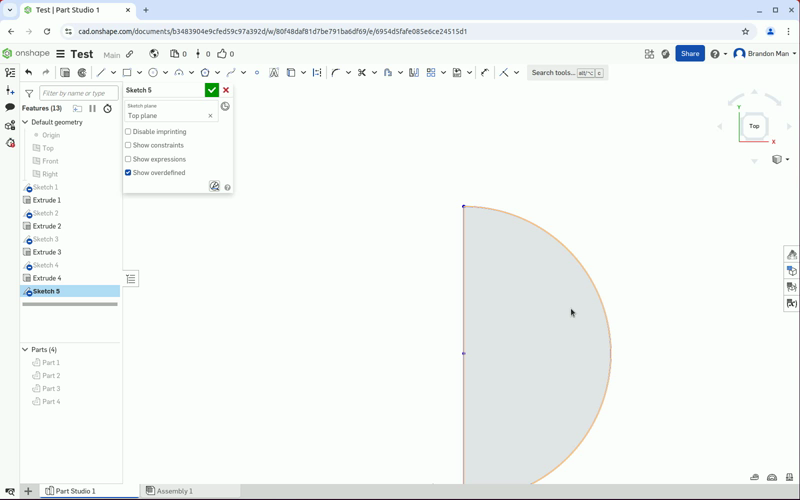
click(571, 308)
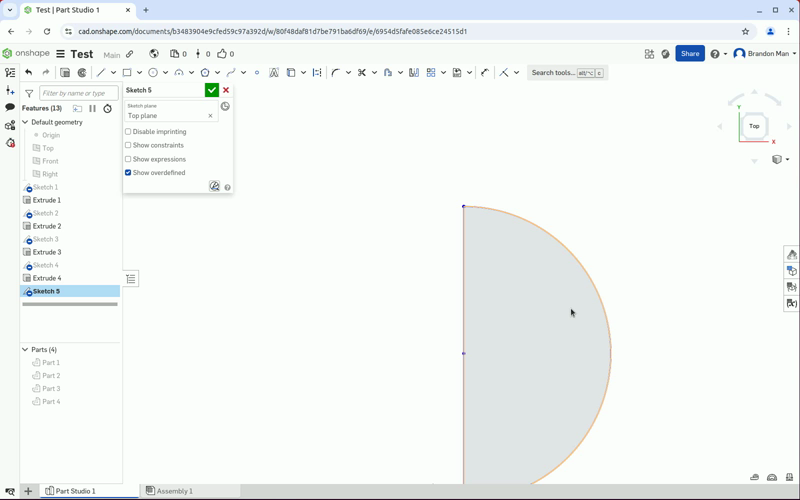
scroll(-6)
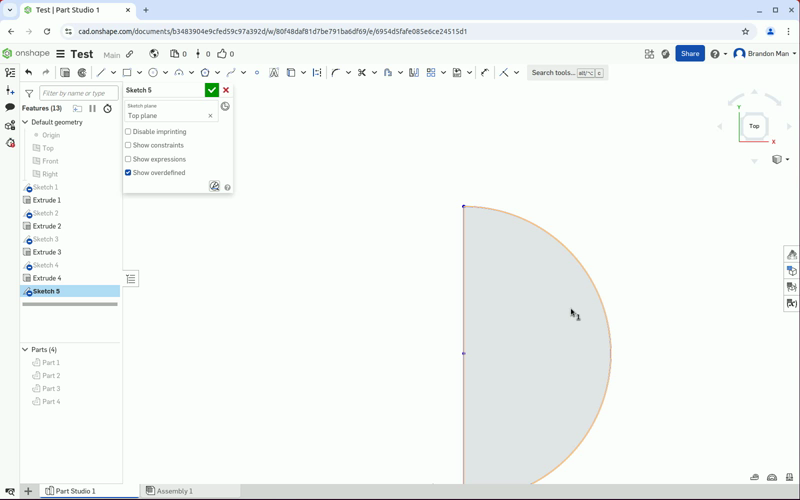
scroll(-6)
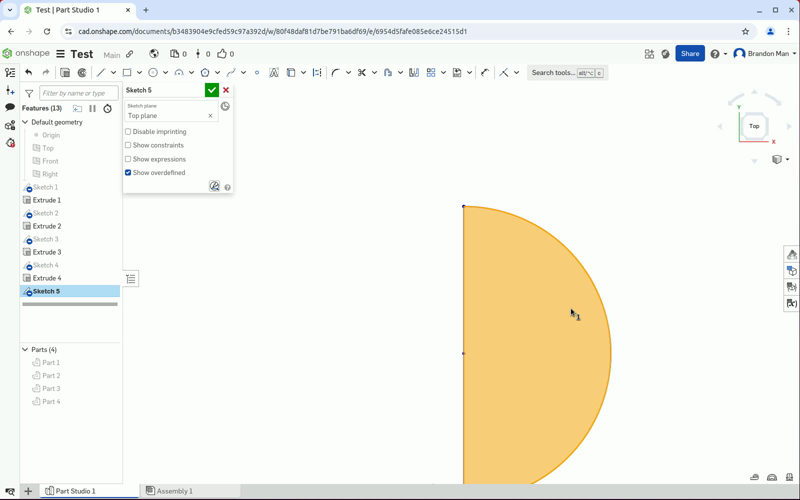
scroll(-6)
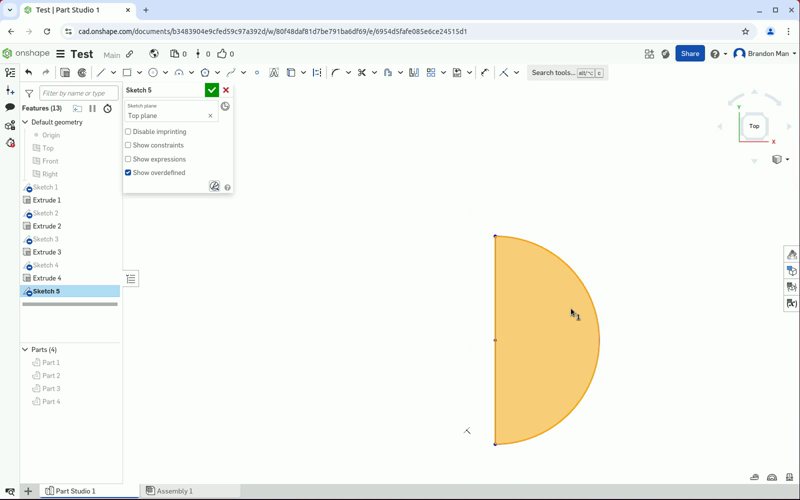
scroll(-6)
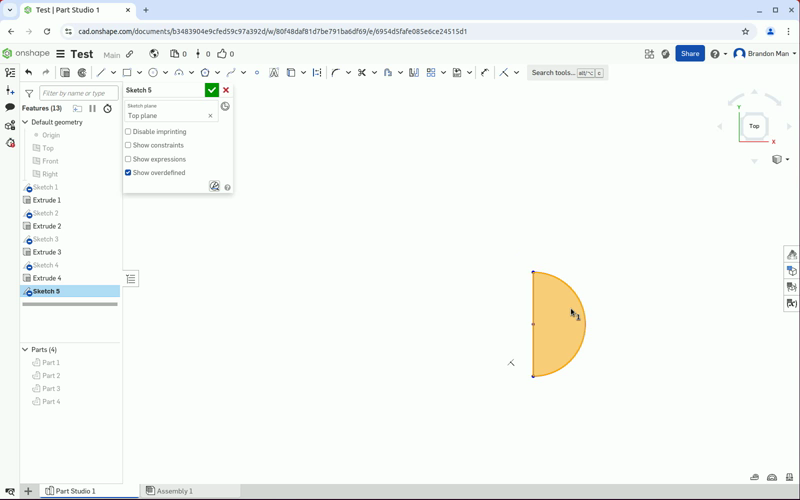
scroll(-6)
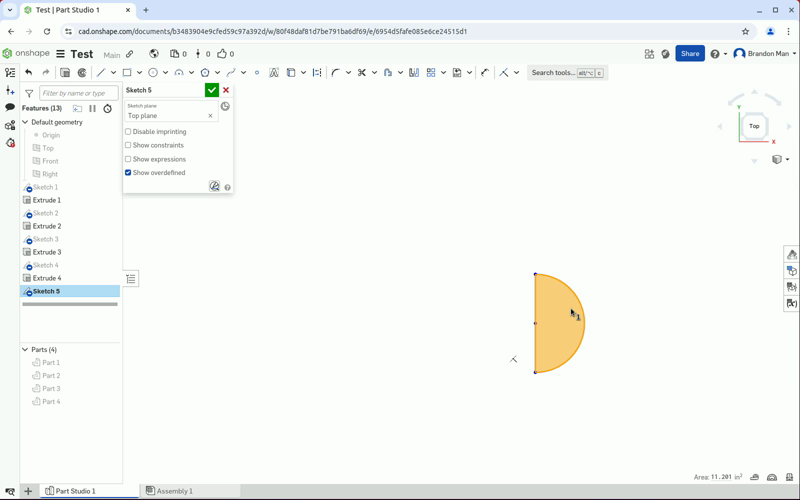
scroll(-6)
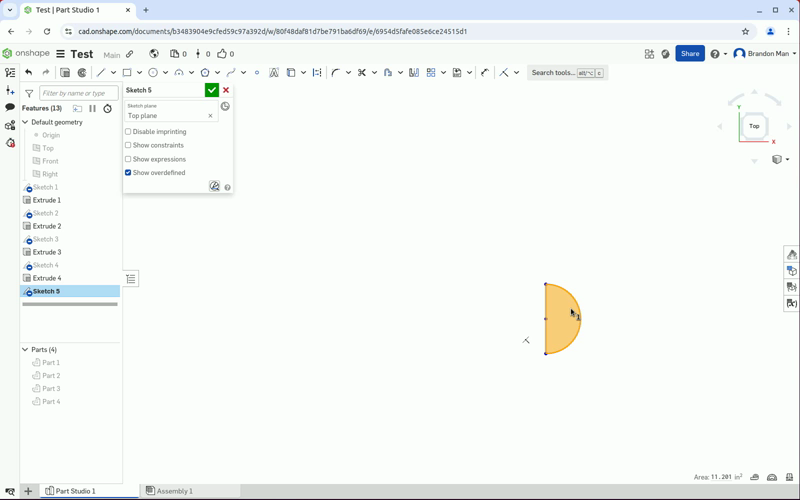
scroll(-6)
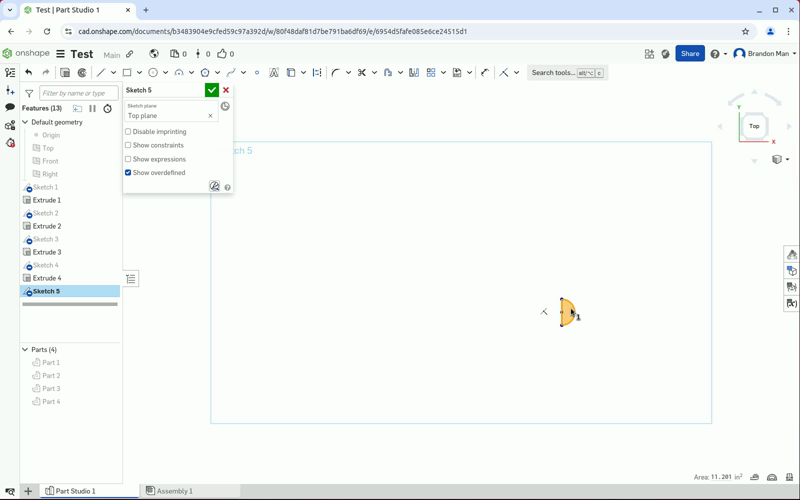
mouse_move(73, 352)
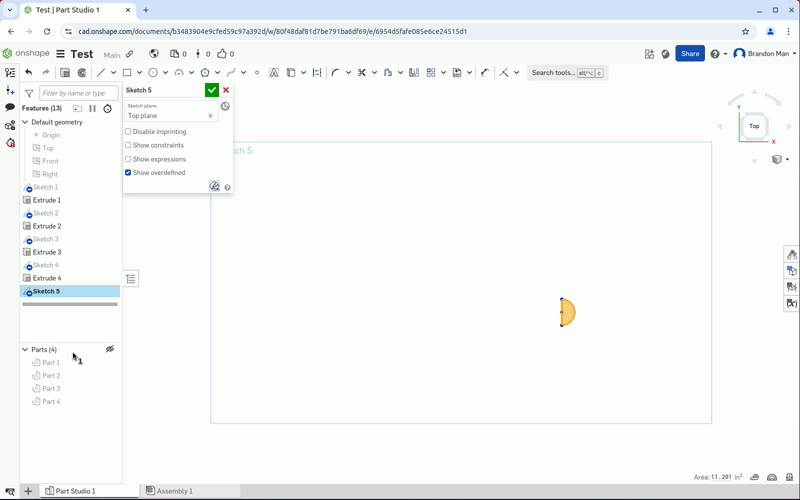
key(shift+y)
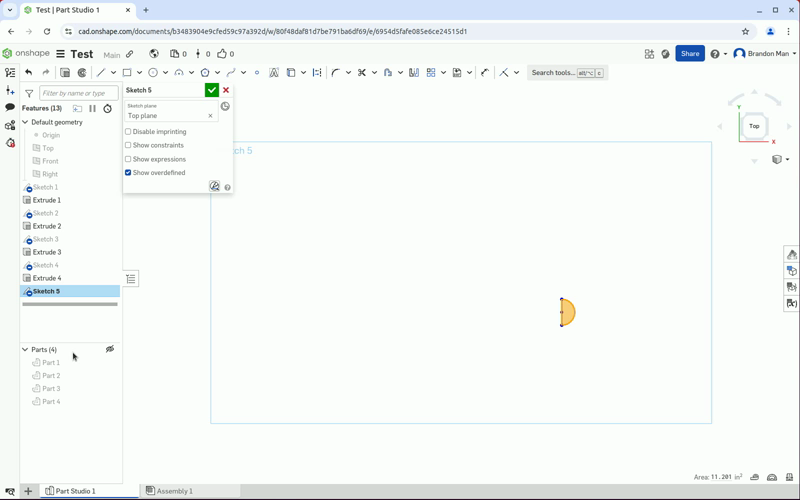
key(shift+e)
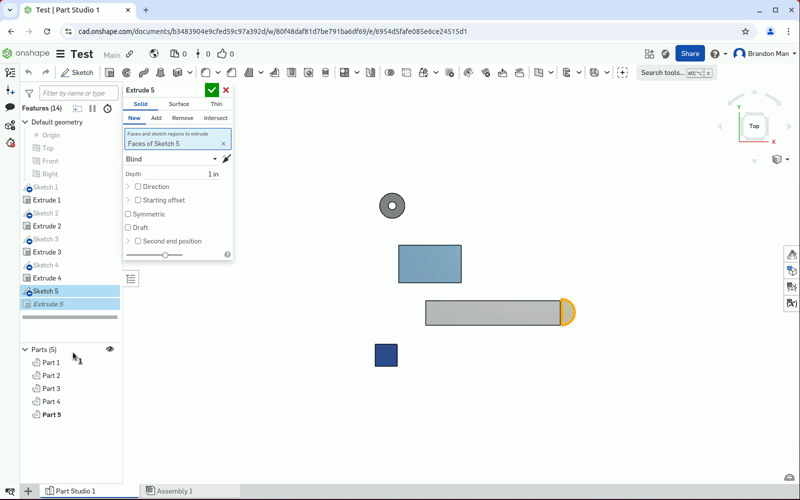
mouse_move(143, 106)
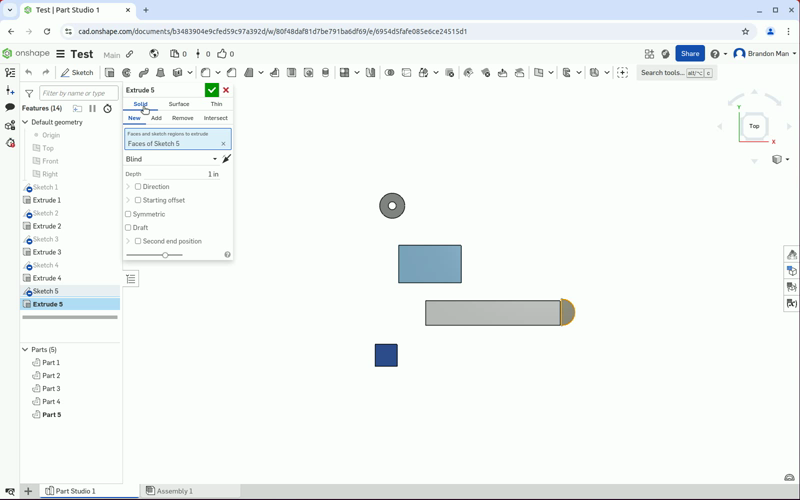
click(143, 106)
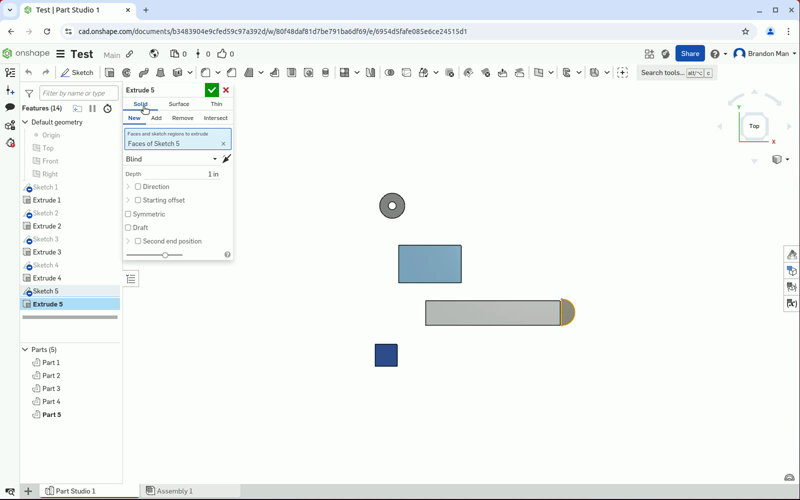
mouse_move(137, 120)
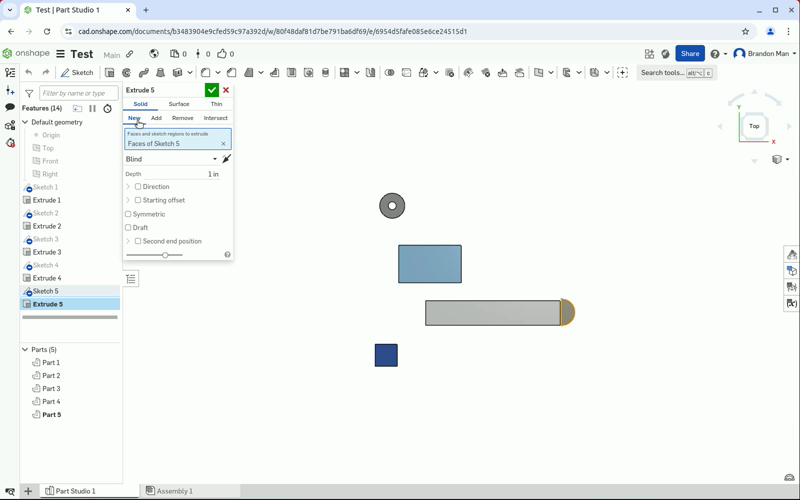
click(137, 120)
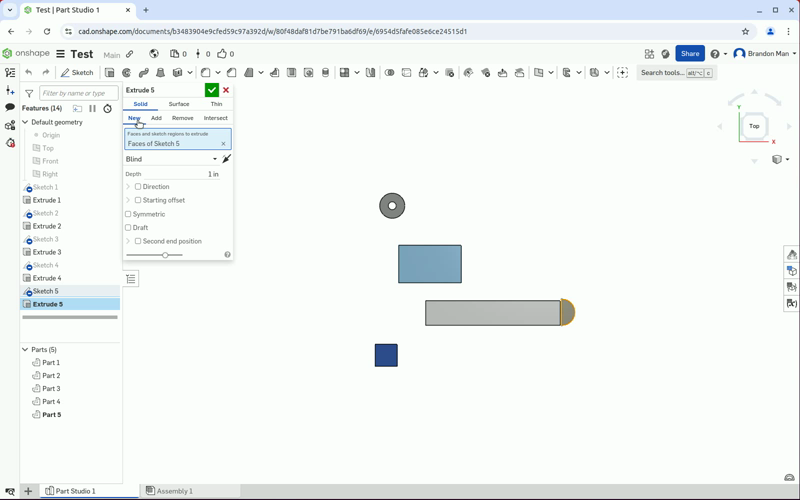
key(tab, 4)
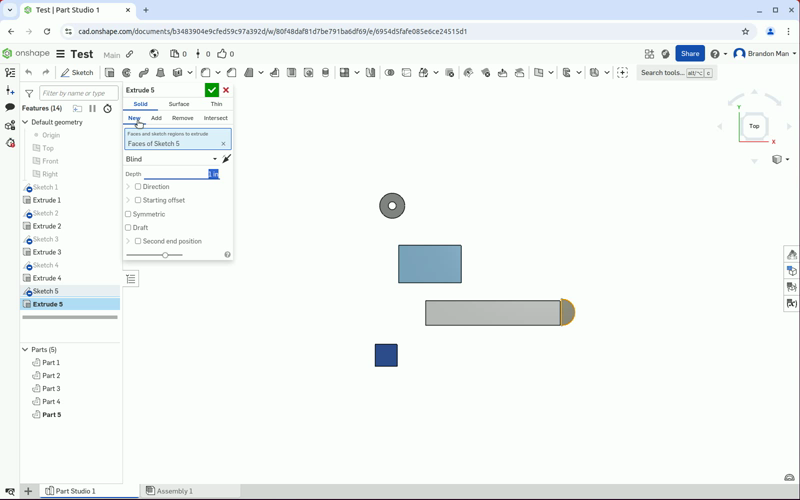
text(0.722)
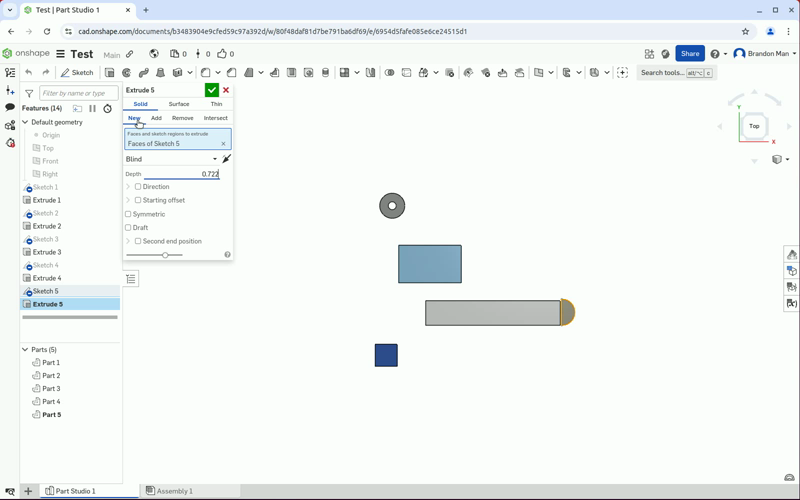
key(enter)
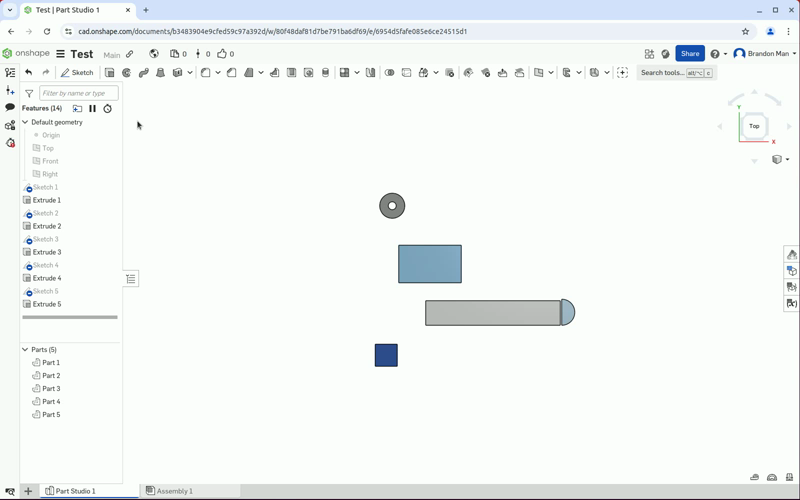
key(shift+h)
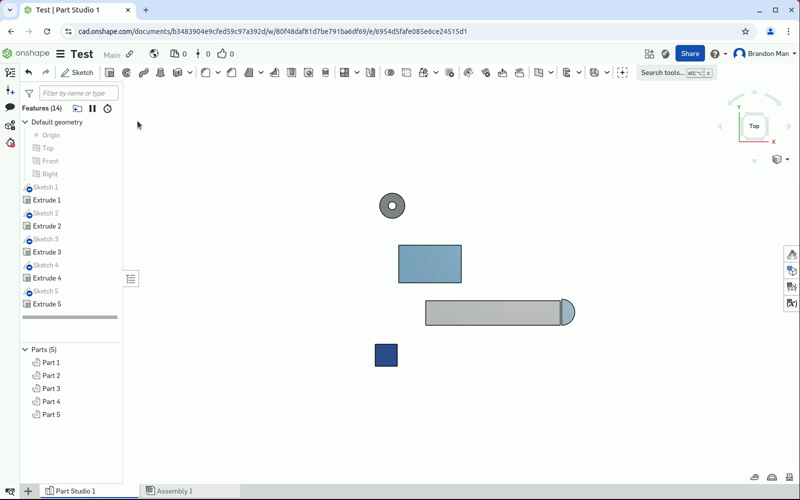
key(shift+h)
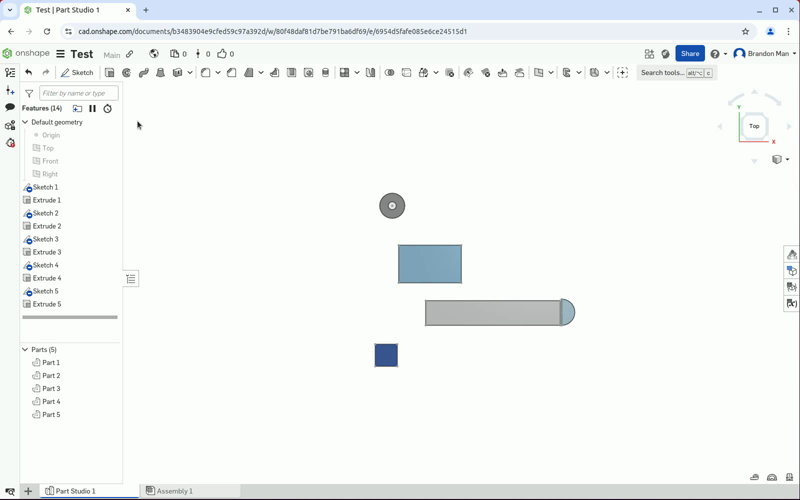
key(shift+7)
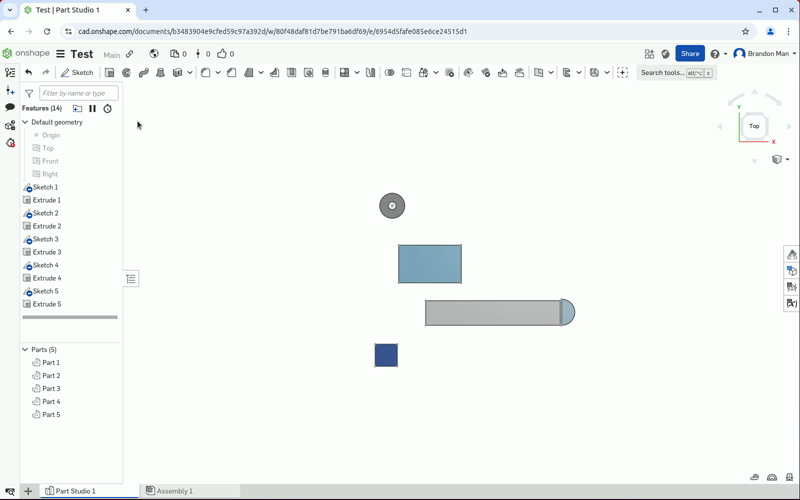
key(up, 3)
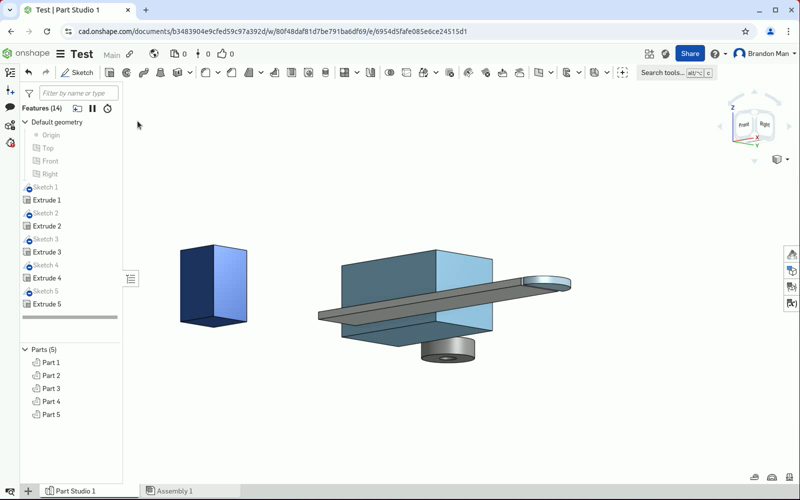
key(left, 3)
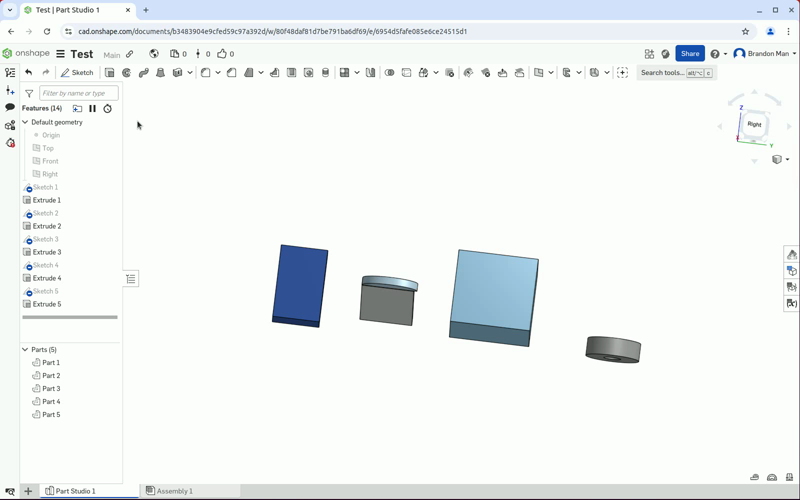
key(right, 3)
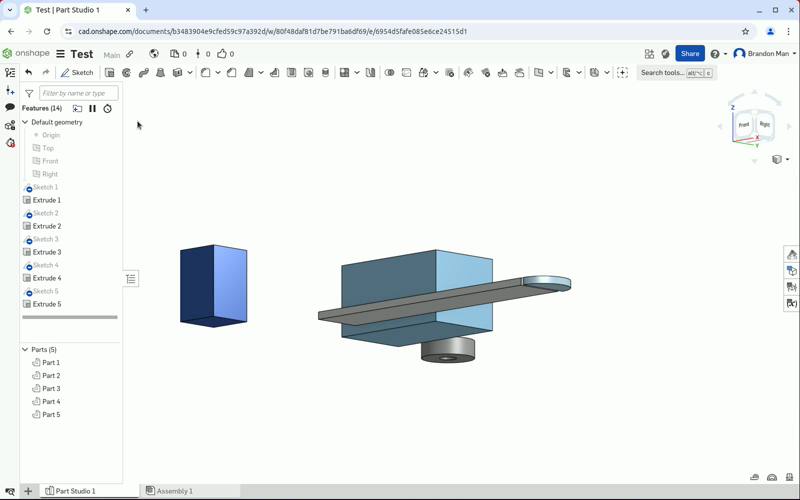
key(down, 3)
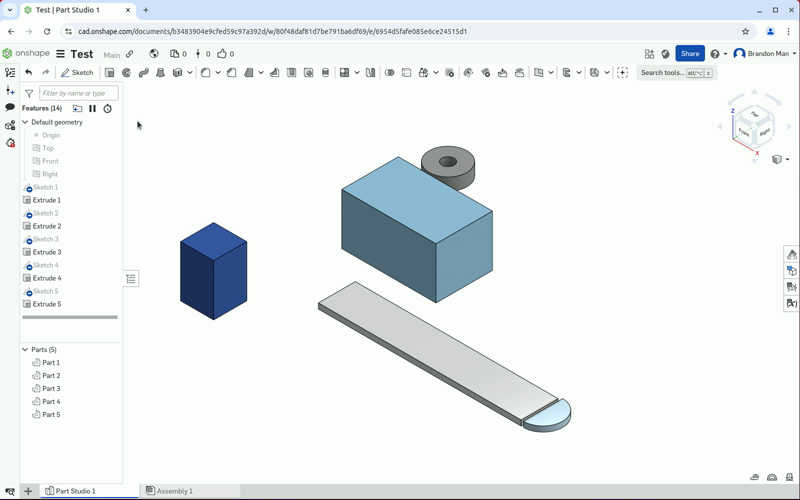
mouse_move(73, 189)
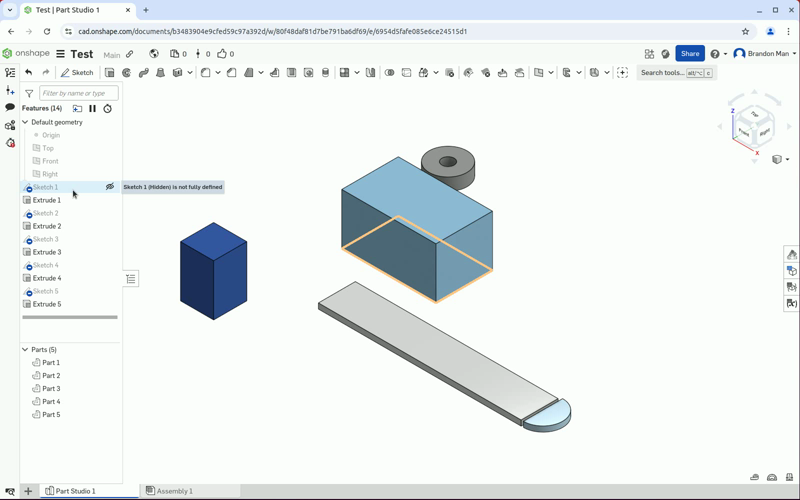
click(73, 189)